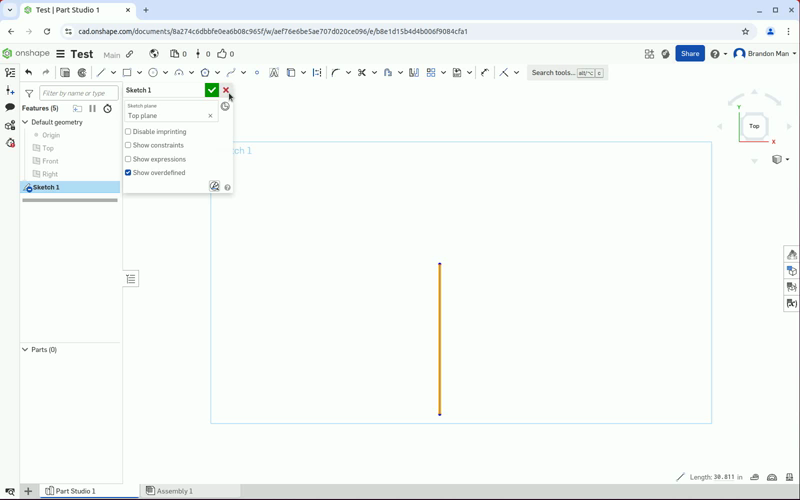
key(shift+h)
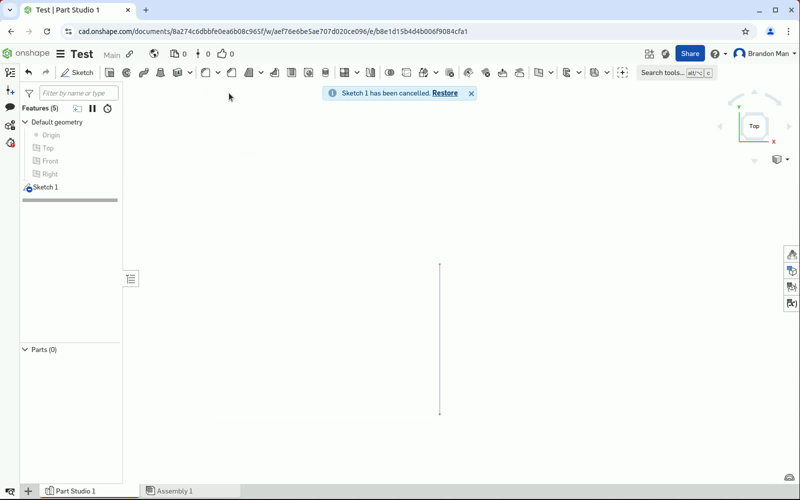
key(shift+s)
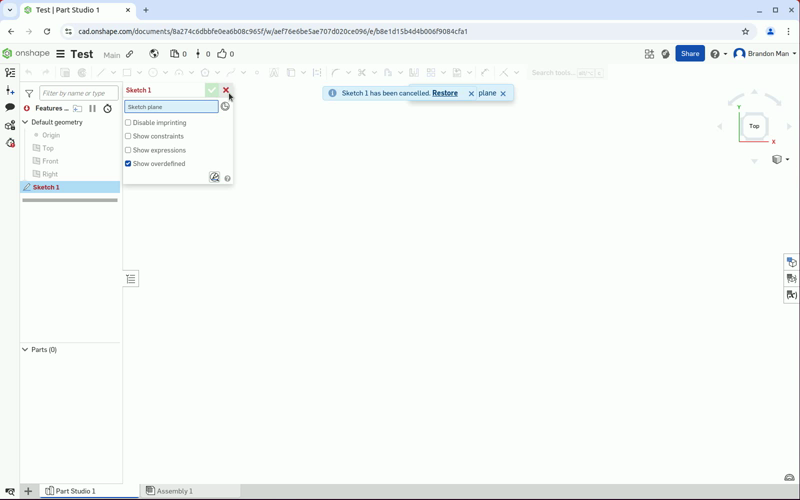
mouse_move(73, 150)
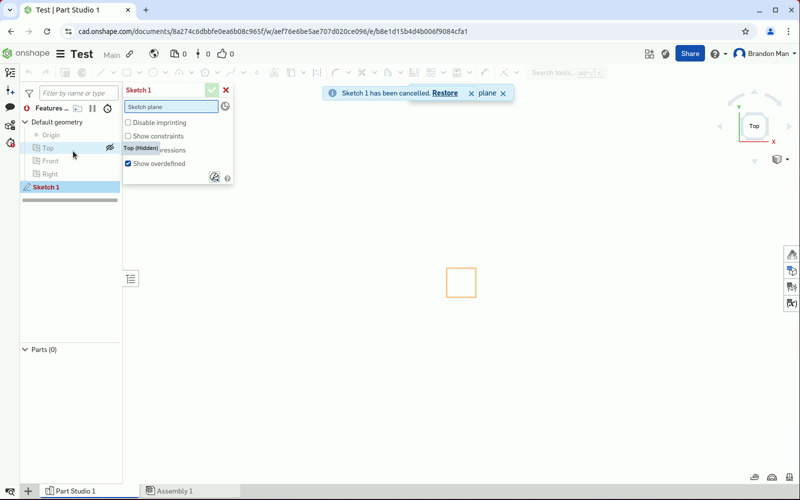
click(73, 150)
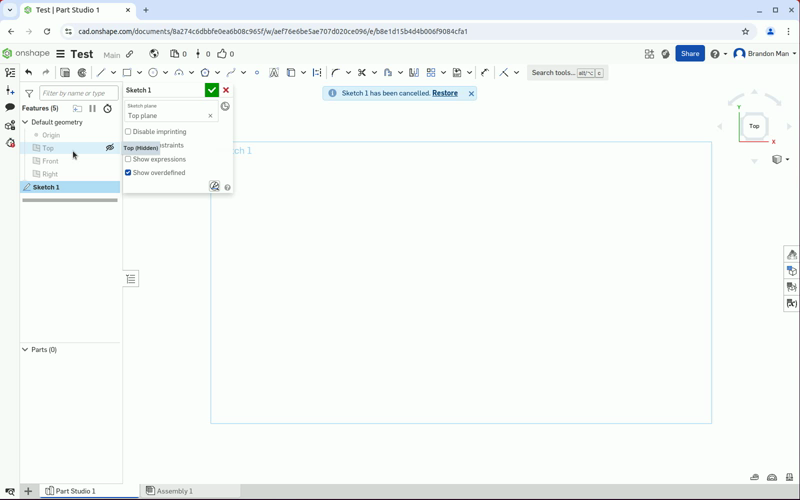
mouse_move(73, 352)
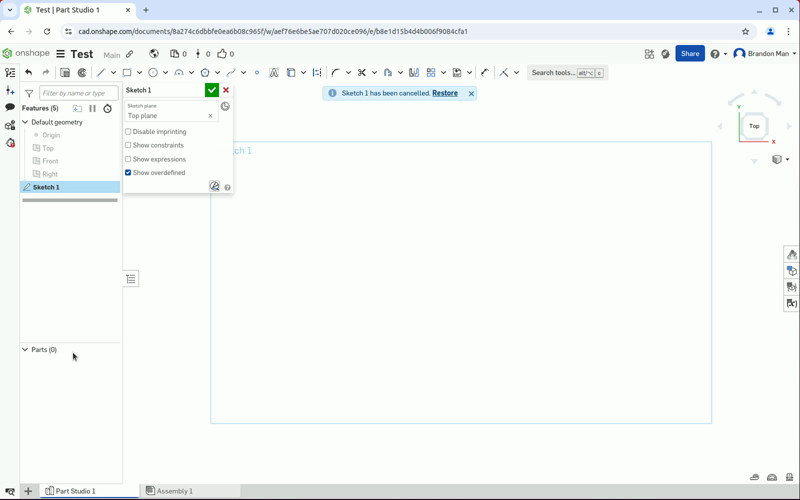
key(y)
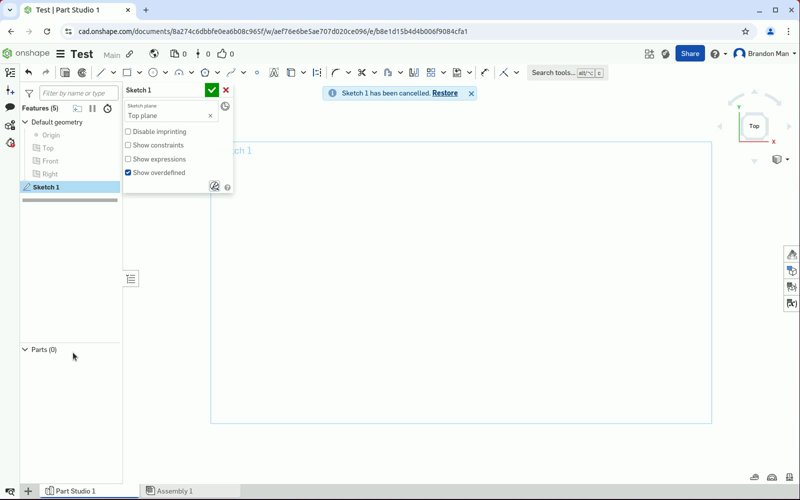
key(l)
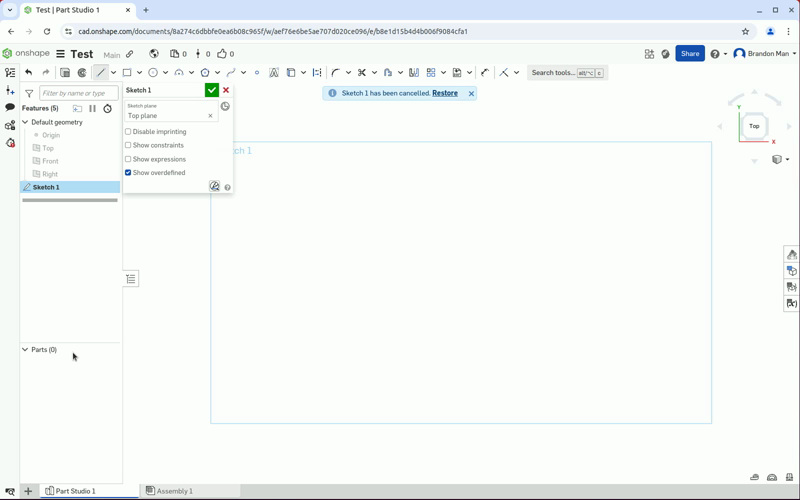
key_down(shift)
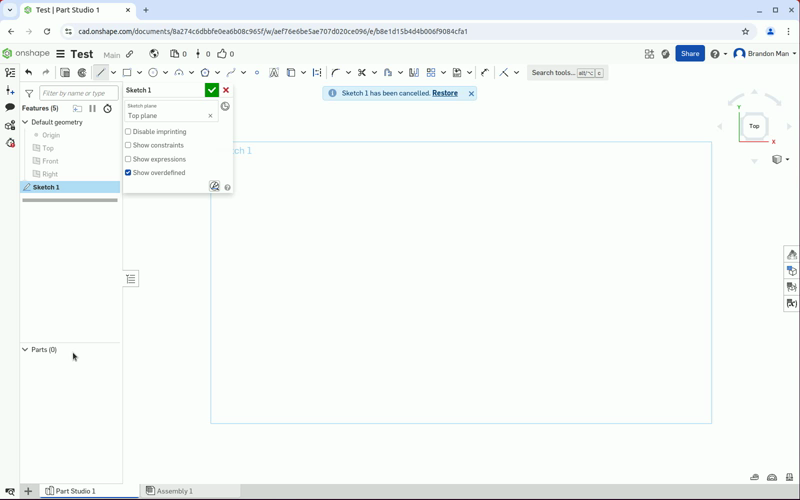
mouse_move(460, 324)
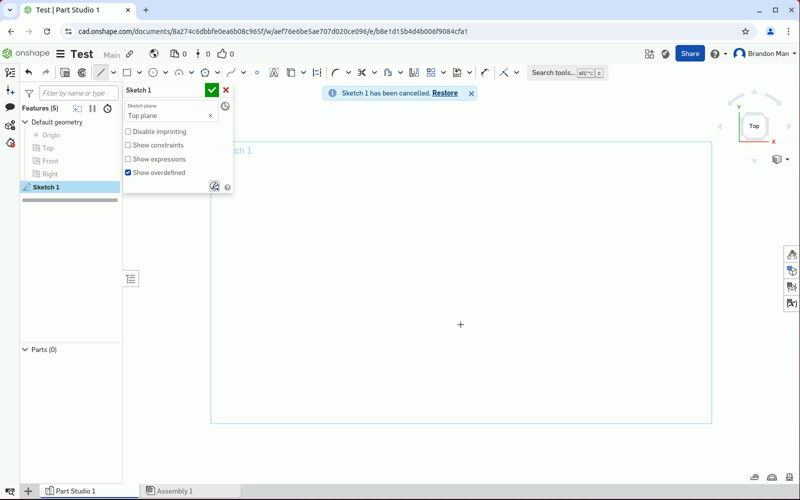
click(460, 324)
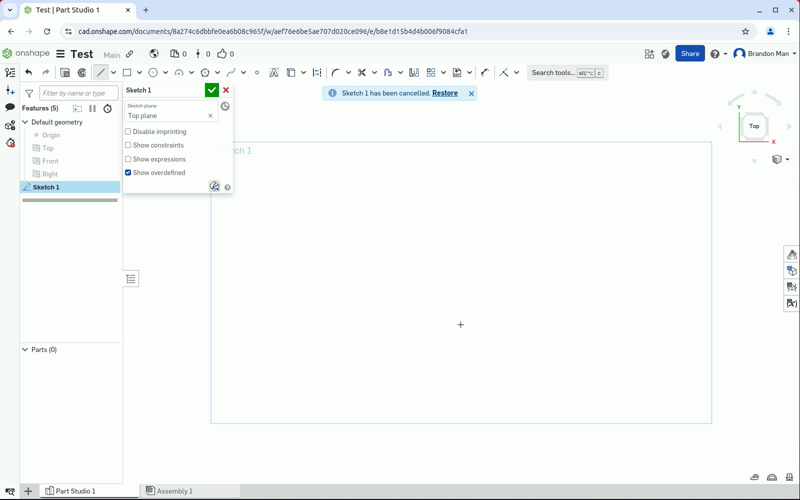
key_up(shift)
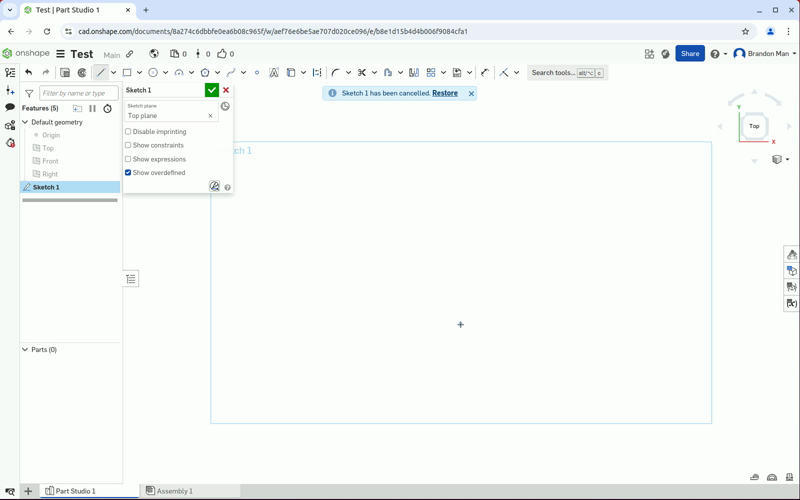
key_down(shift)
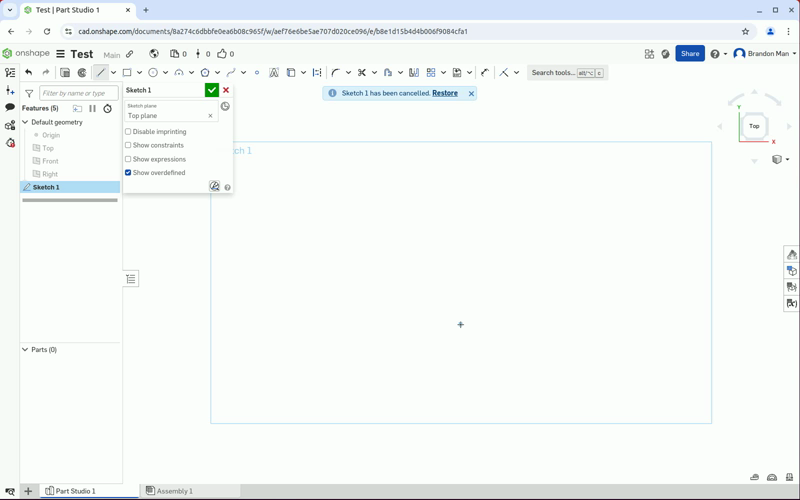
mouse_move(573, 324)
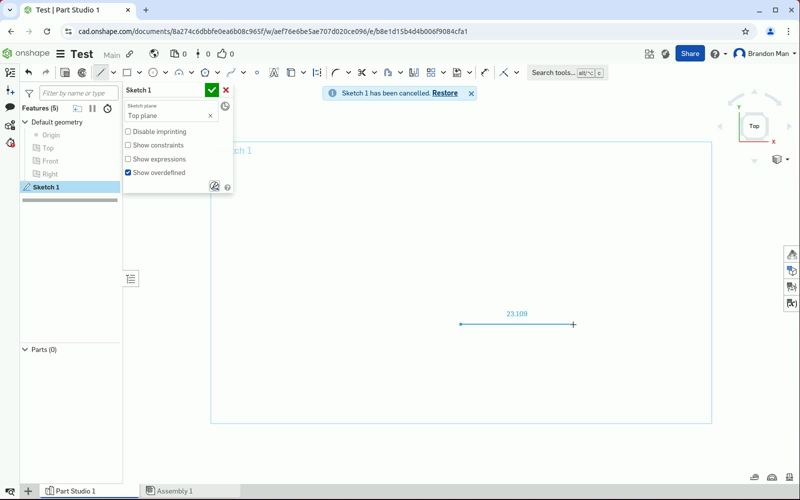
click(573, 324)
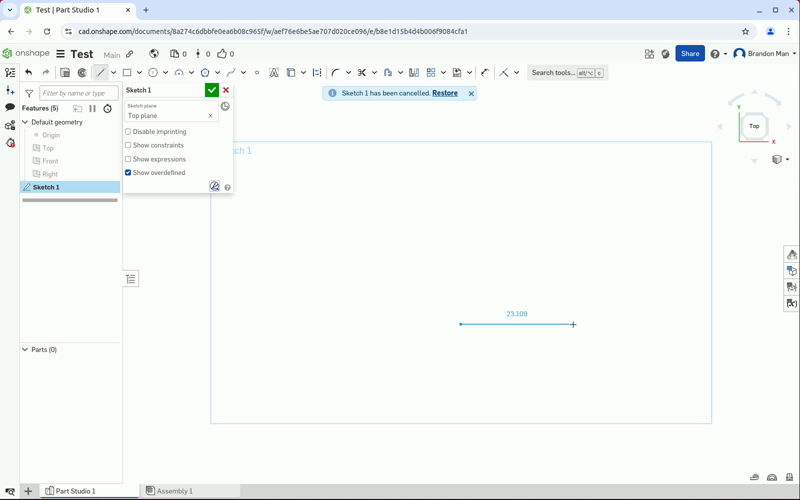
key_up(shift)
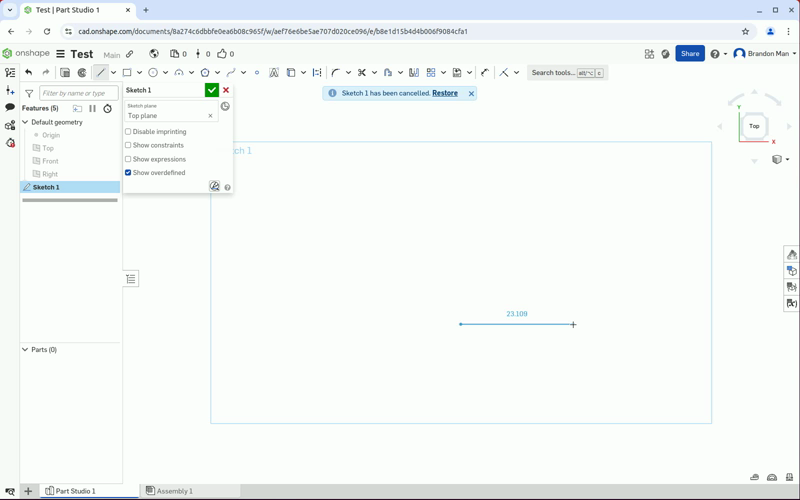
key_down(shift)
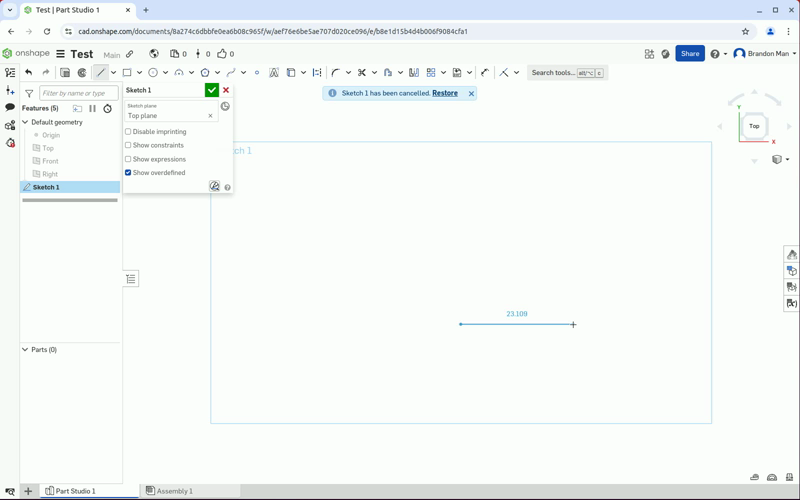
mouse_move(573, 242)
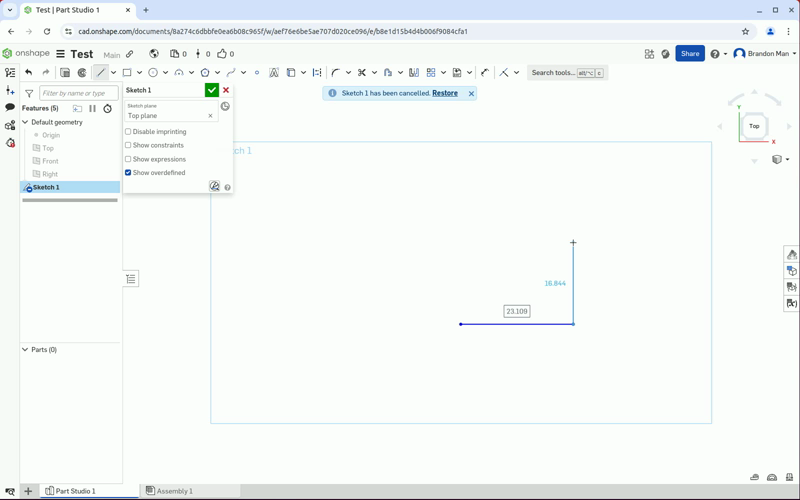
click(573, 242)
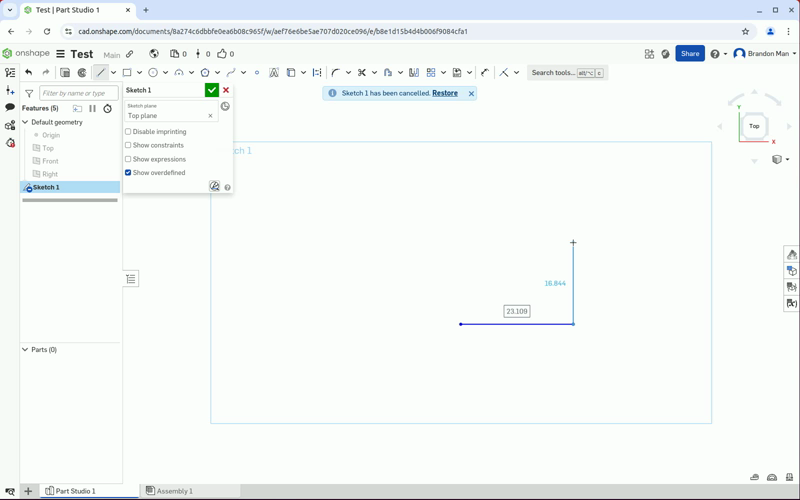
key_up(shift)
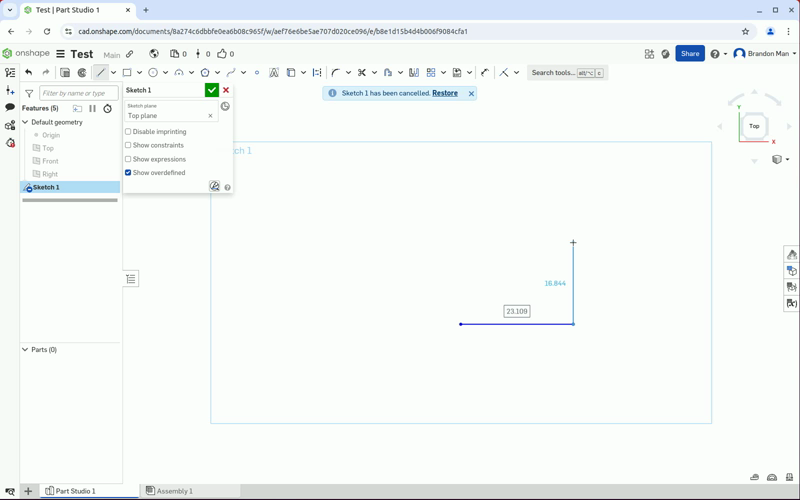
key_down(shift)
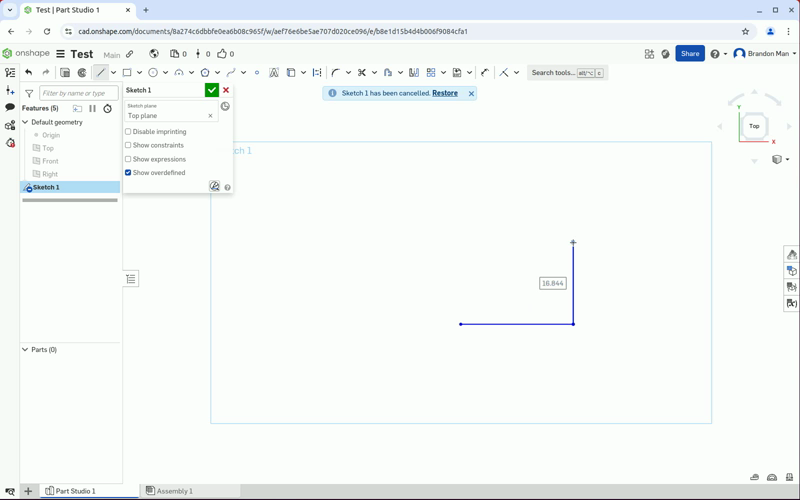
mouse_move(460, 242)
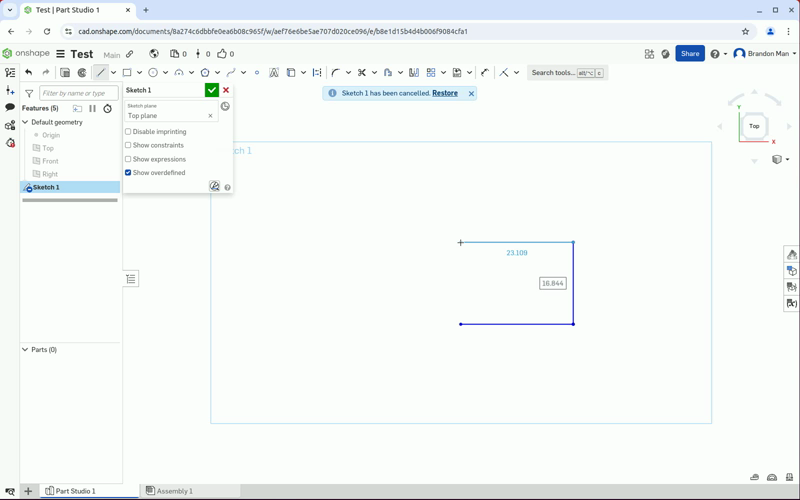
click(460, 242)
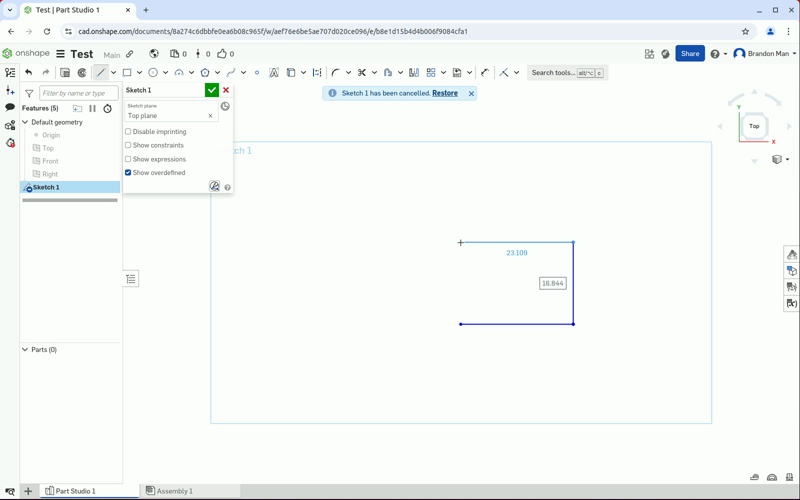
key_up(shift)
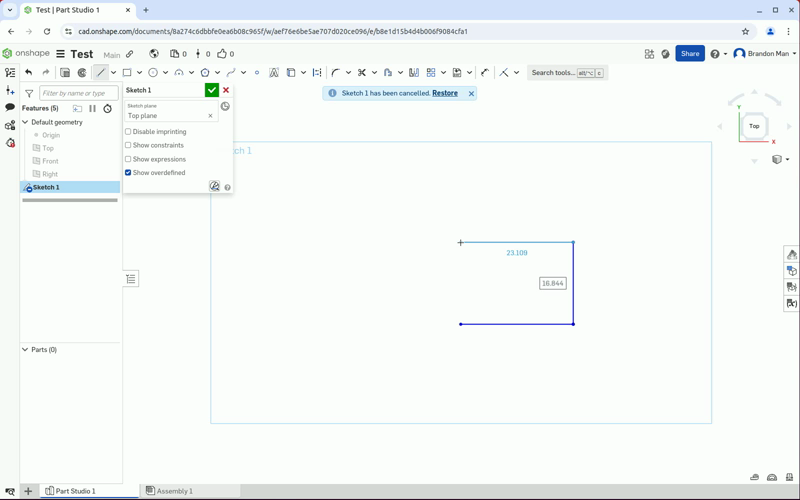
key(esc)
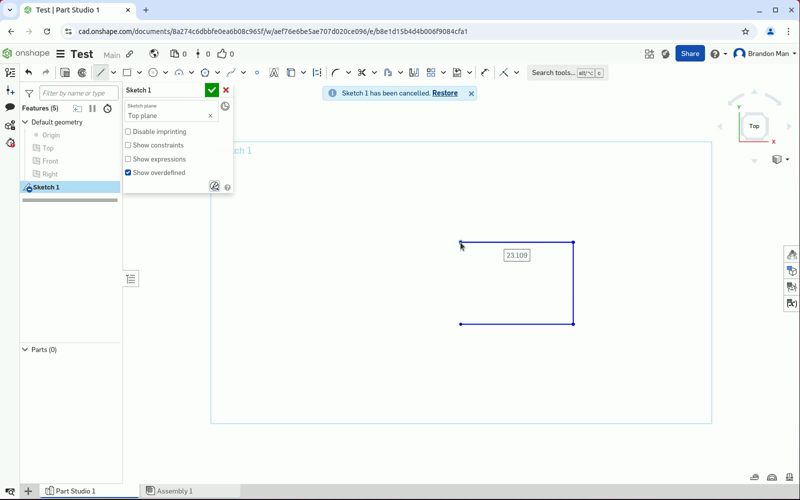
key(a)
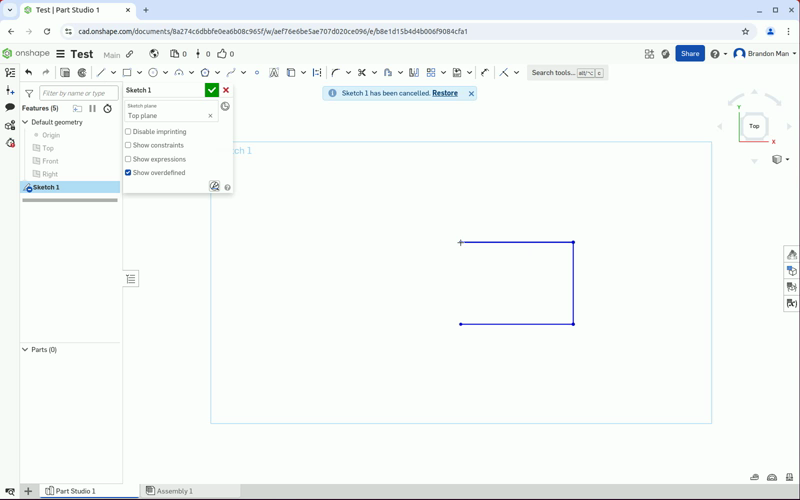
mouse_move(460, 242)
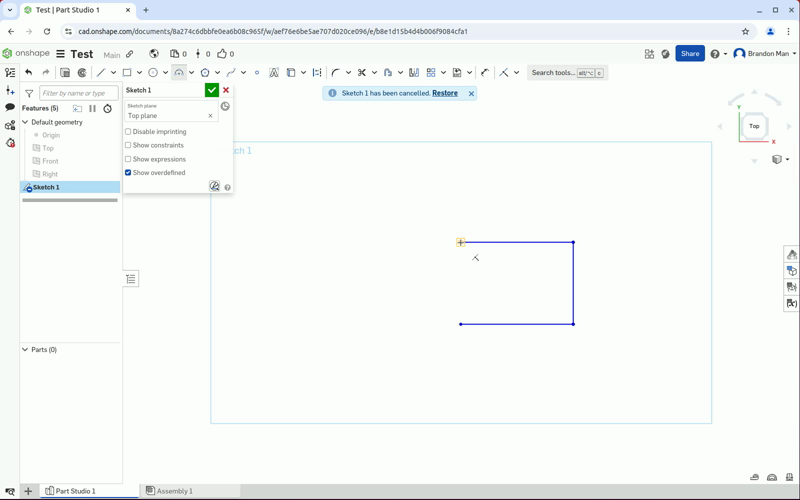
click(460, 242)
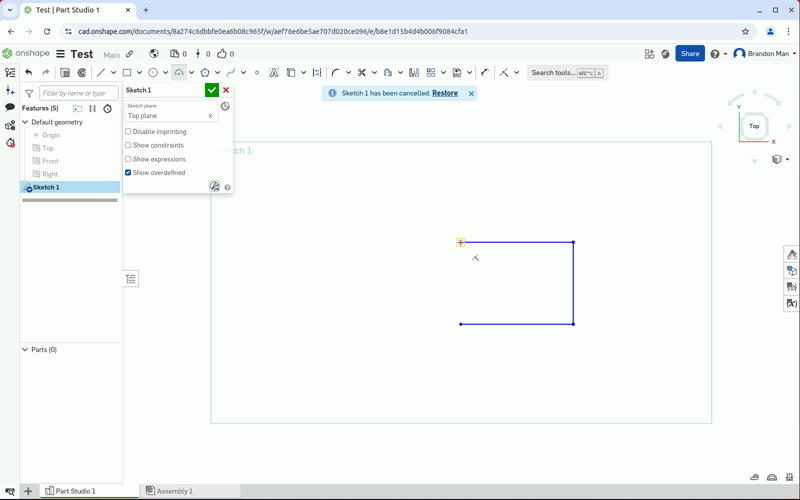
mouse_move(460, 324)
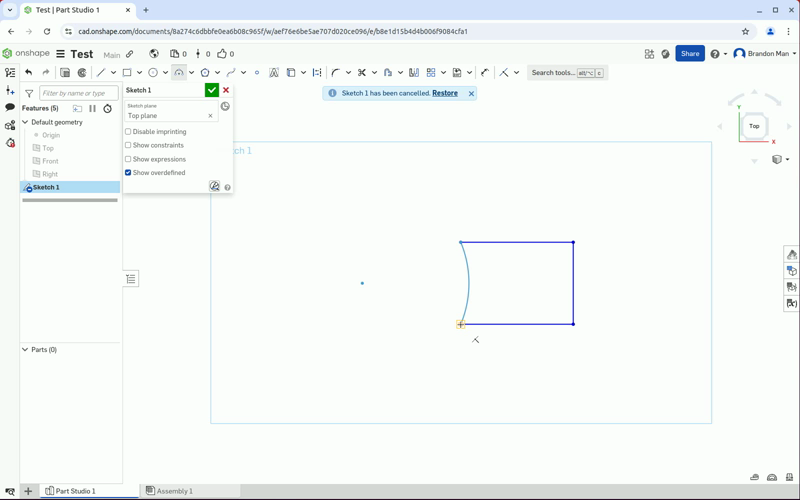
click(460, 324)
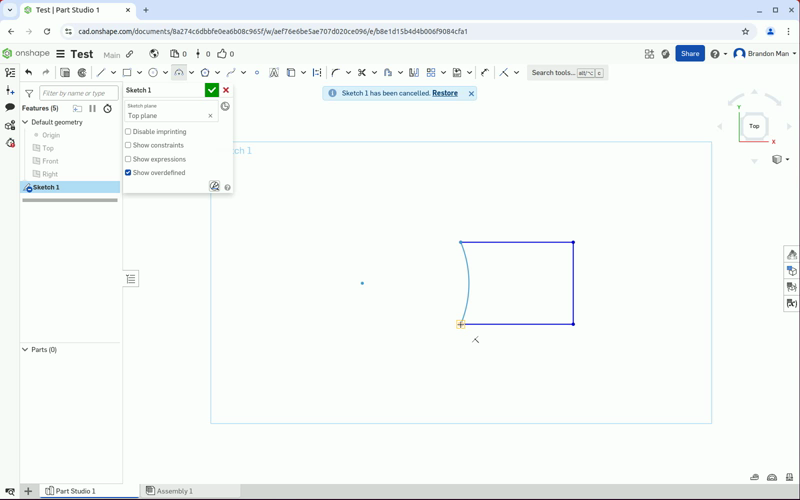
key_down(shift)
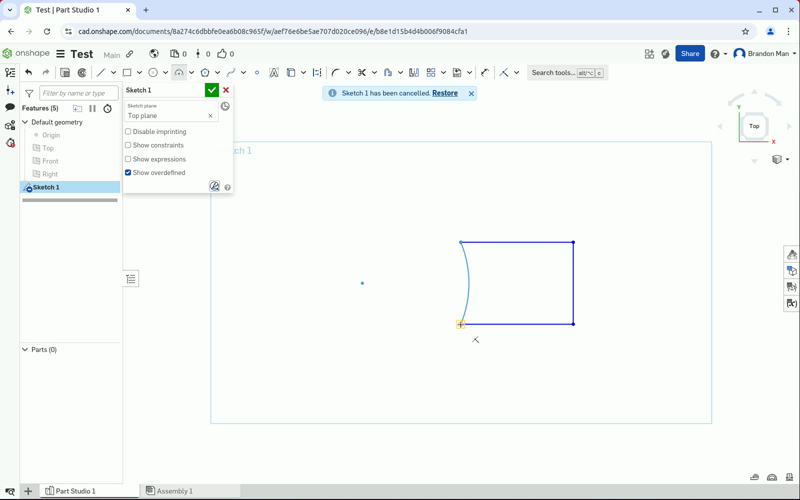
mouse_move(501, 282)
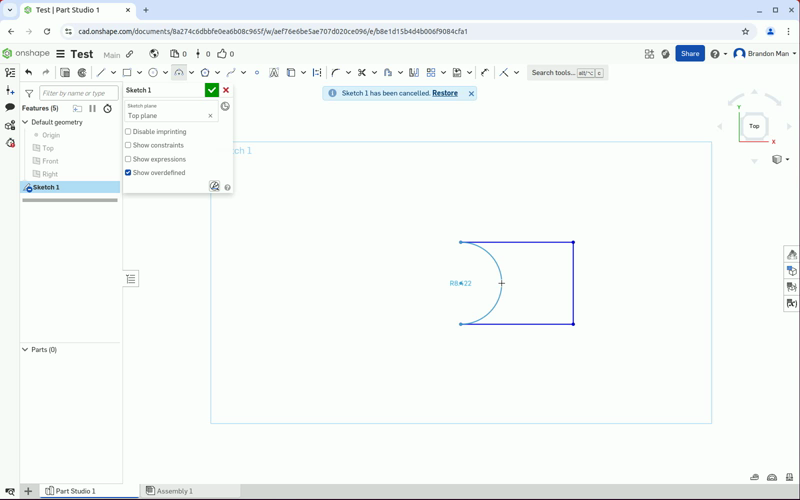
click(501, 282)
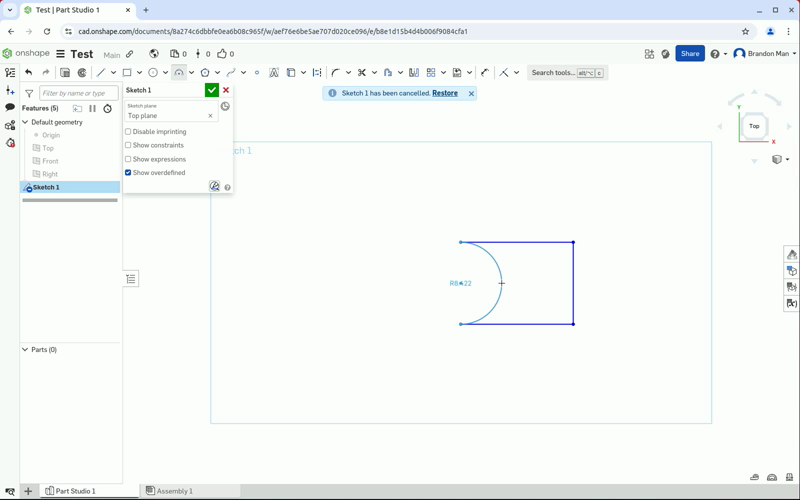
key_up(shift)
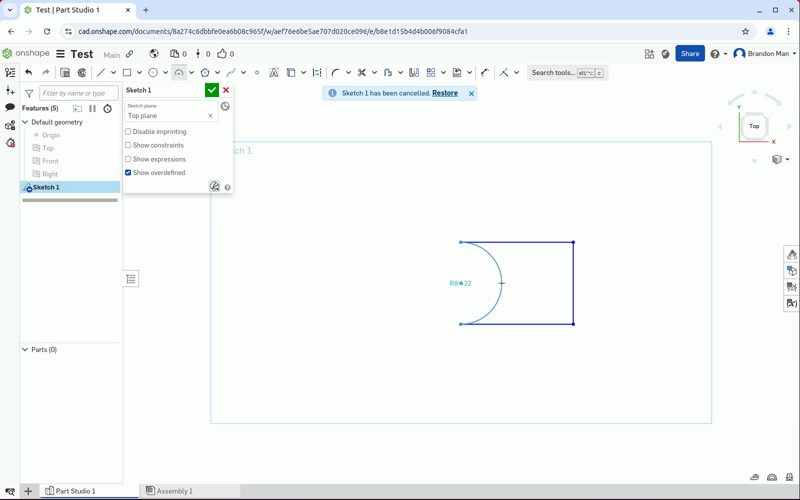
key(esc)
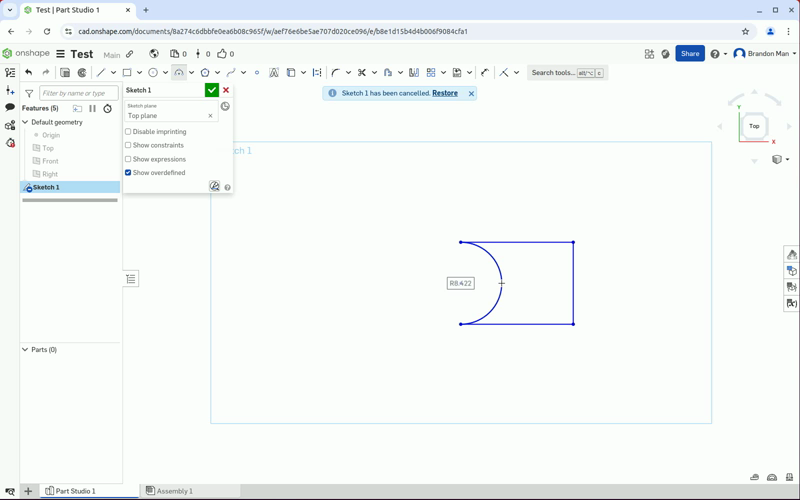
mouse_move(535, 294)
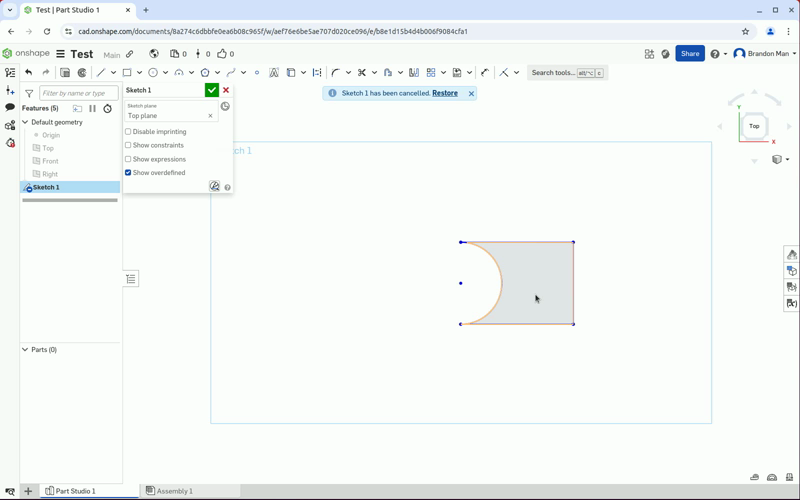
scroll(6)
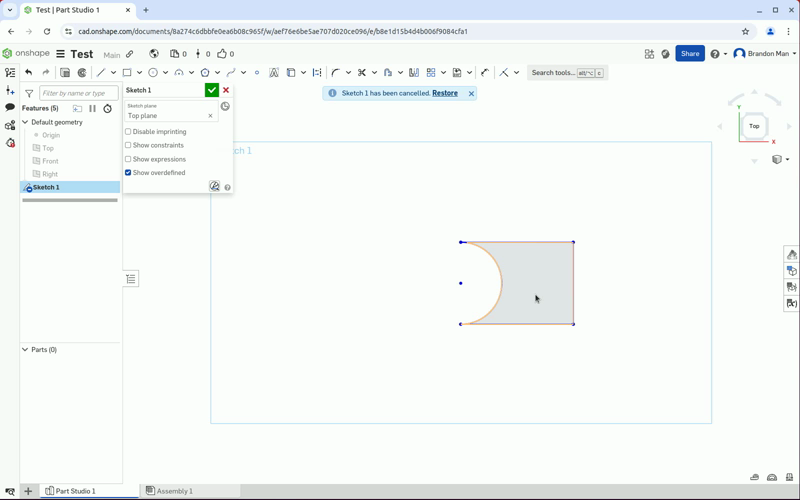
scroll(6)
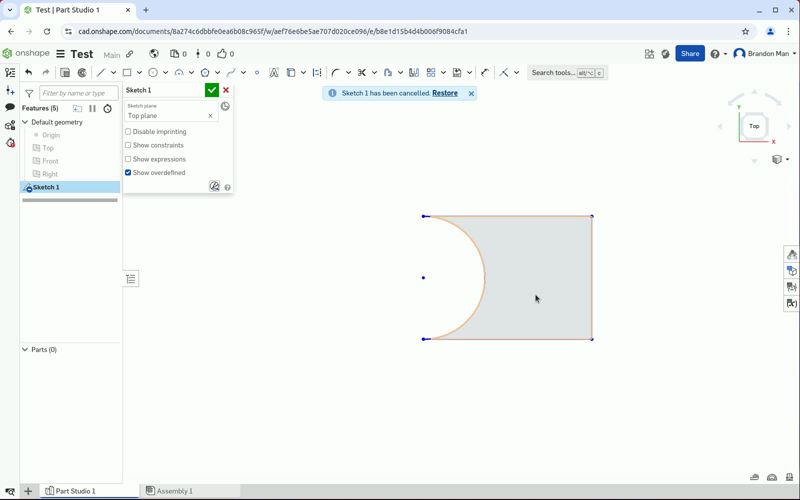
scroll(6)
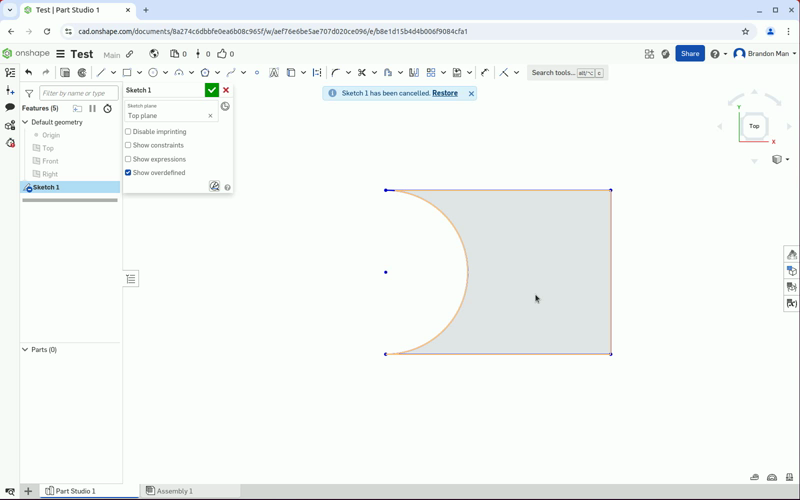
scroll(6)
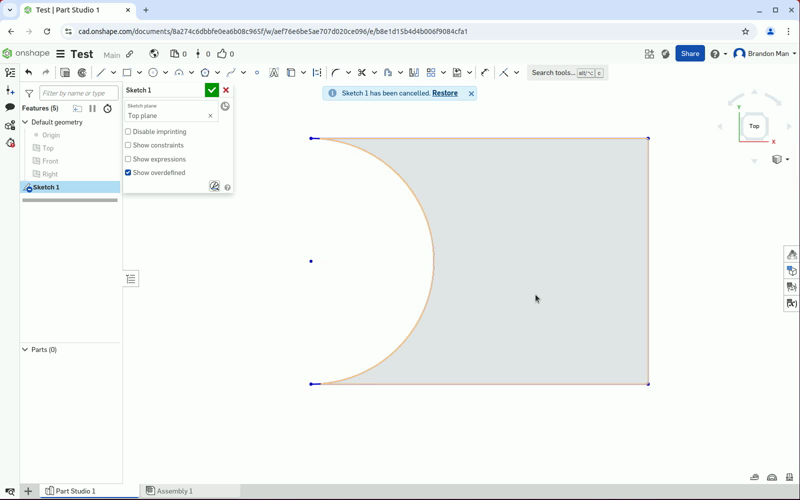
scroll(6)
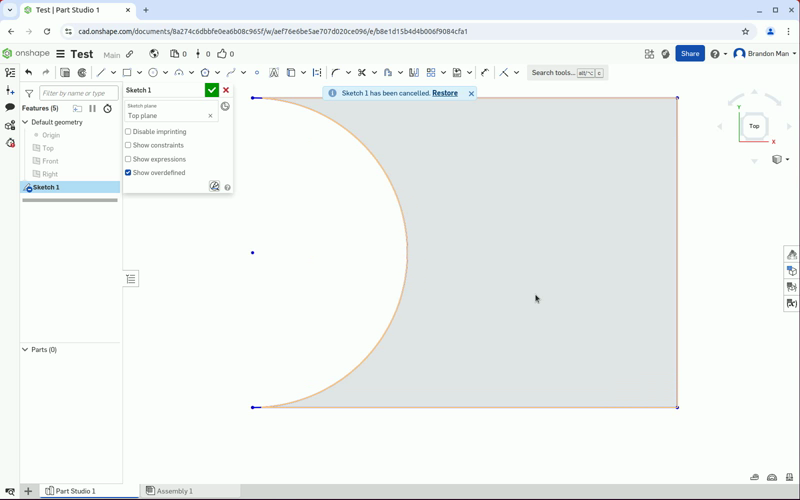
scroll(6)
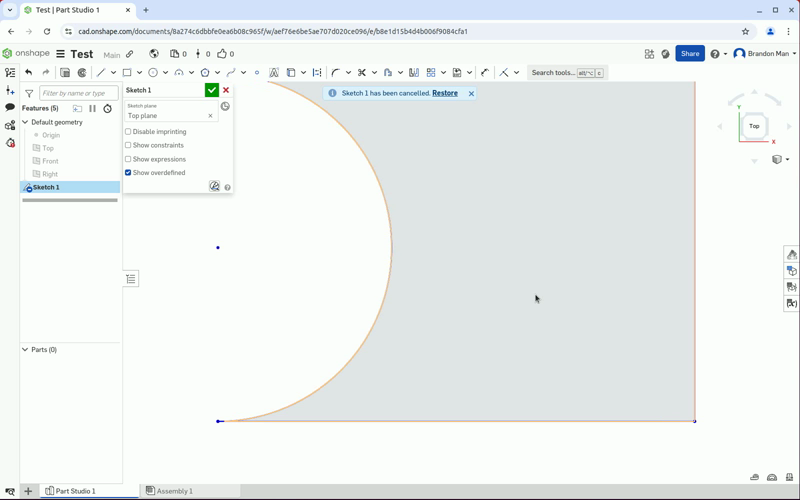
scroll(6)
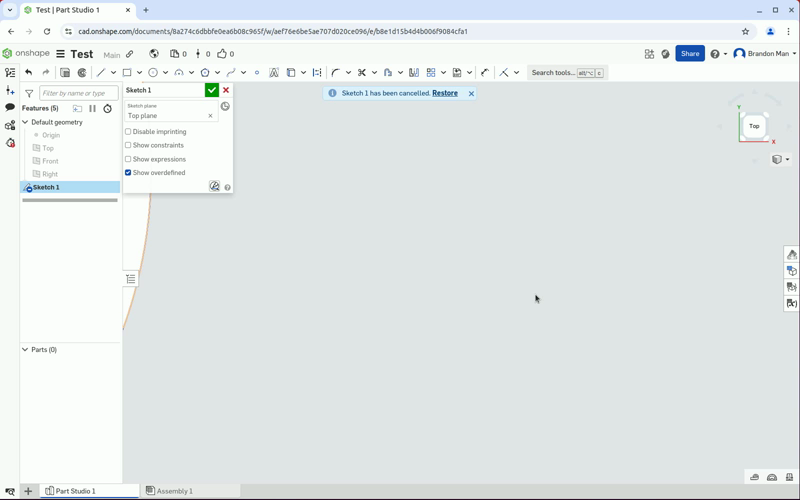
click(535, 294)
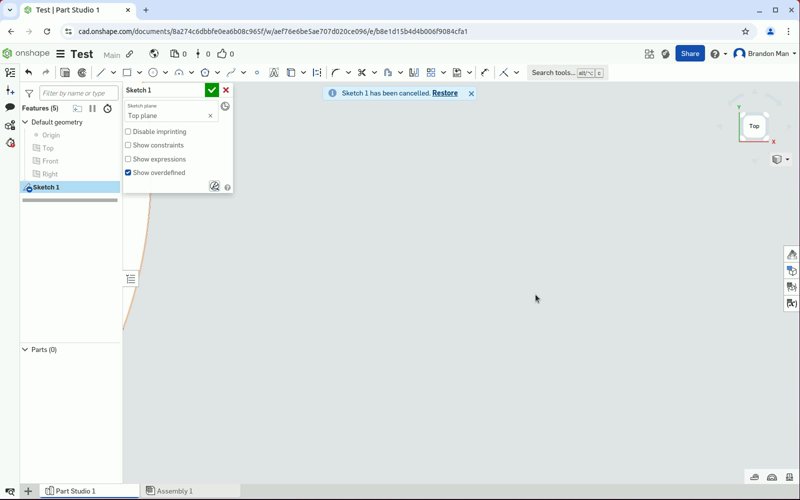
scroll(-6)
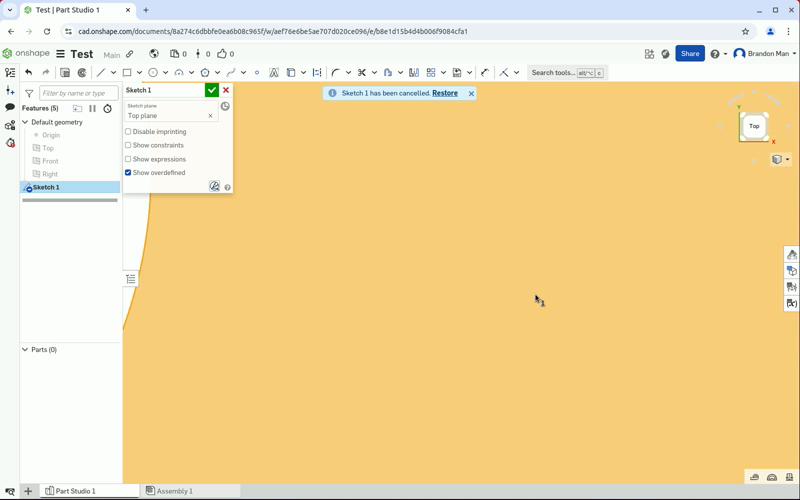
scroll(-6)
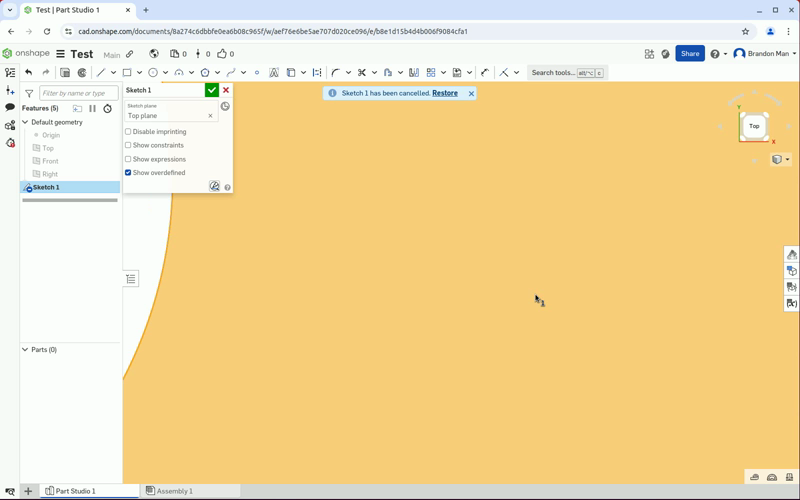
scroll(-6)
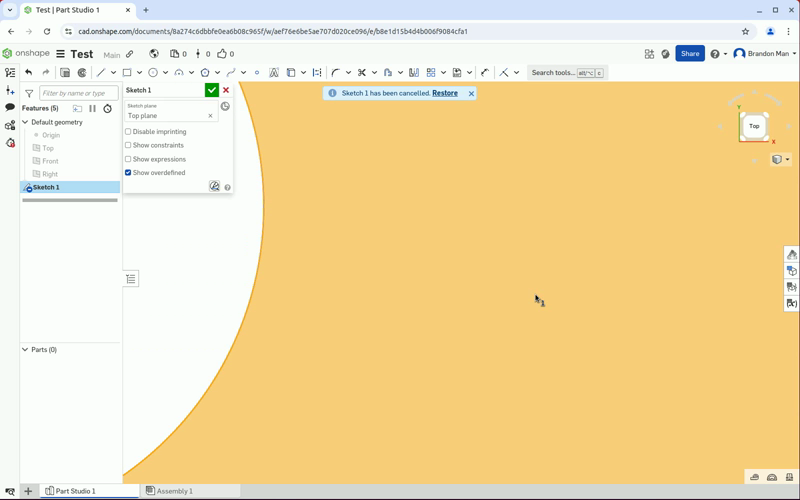
scroll(-6)
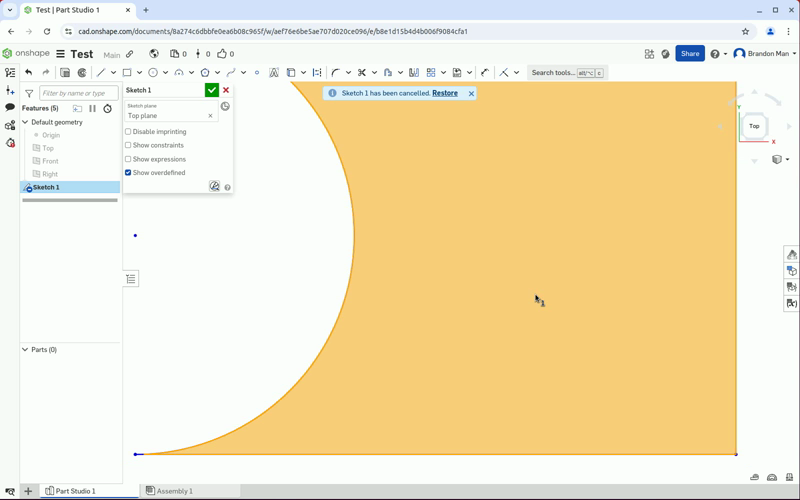
scroll(-6)
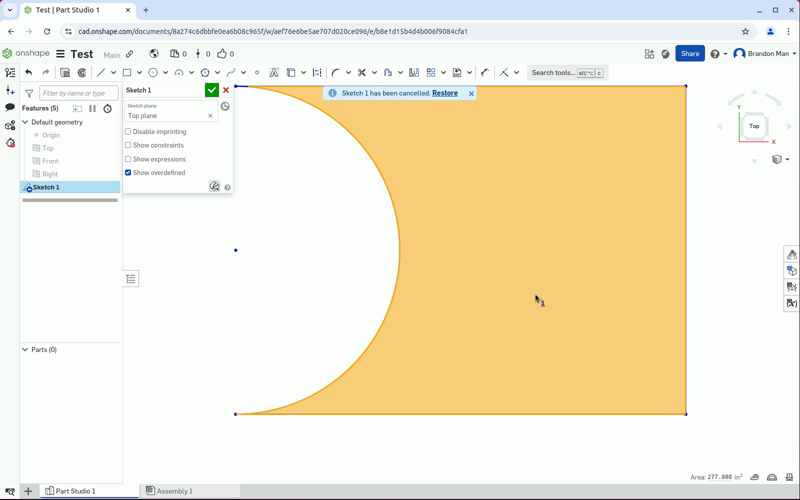
scroll(-6)
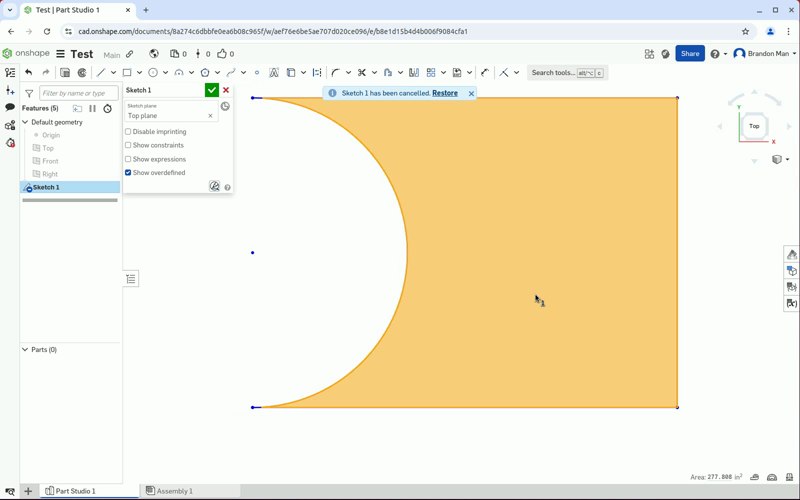
scroll(-6)
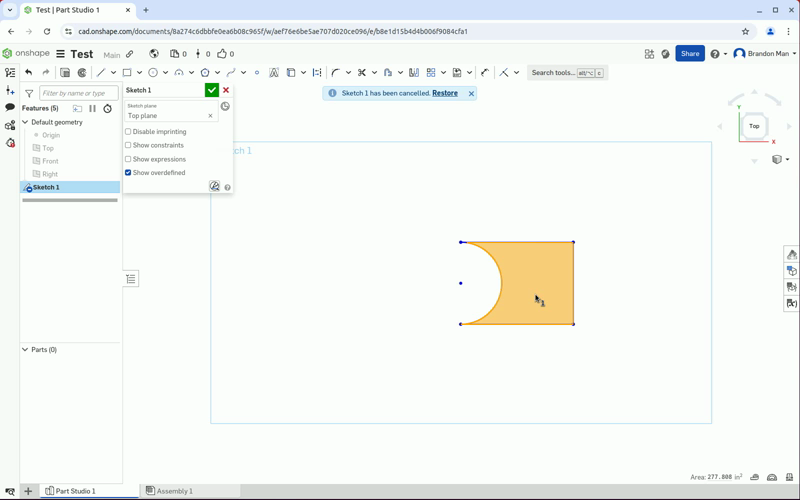
mouse_move(73, 352)
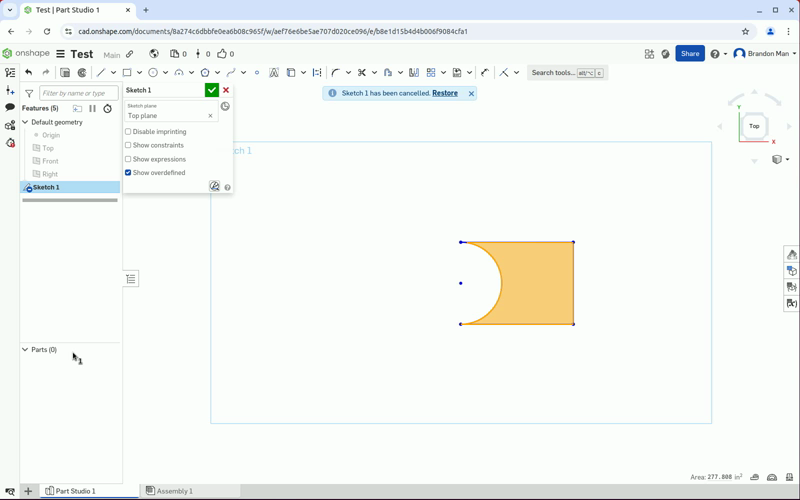
key(shift+y)
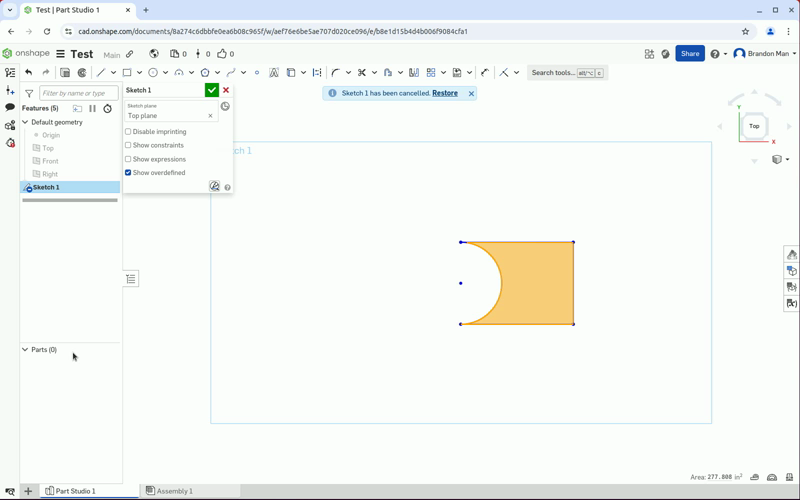
key(shift+e)
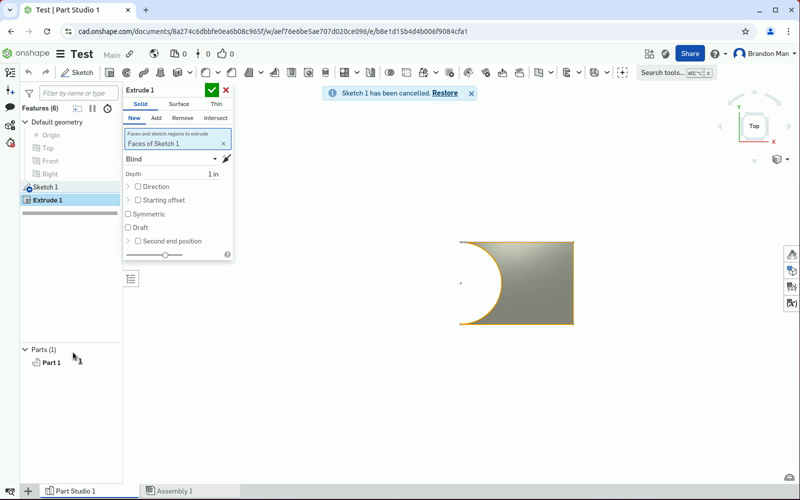
mouse_move(143, 106)
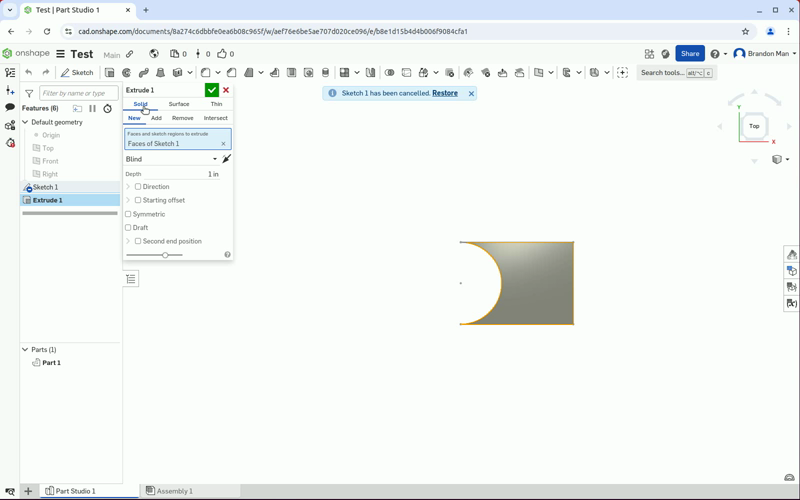
click(143, 106)
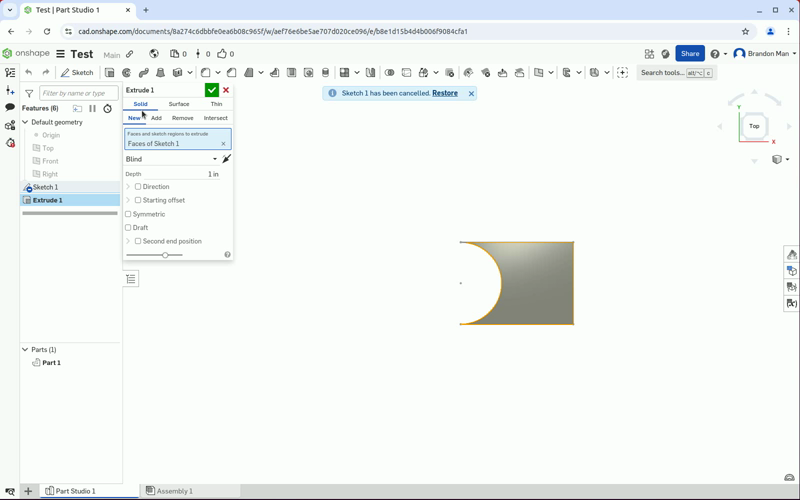
mouse_move(137, 120)
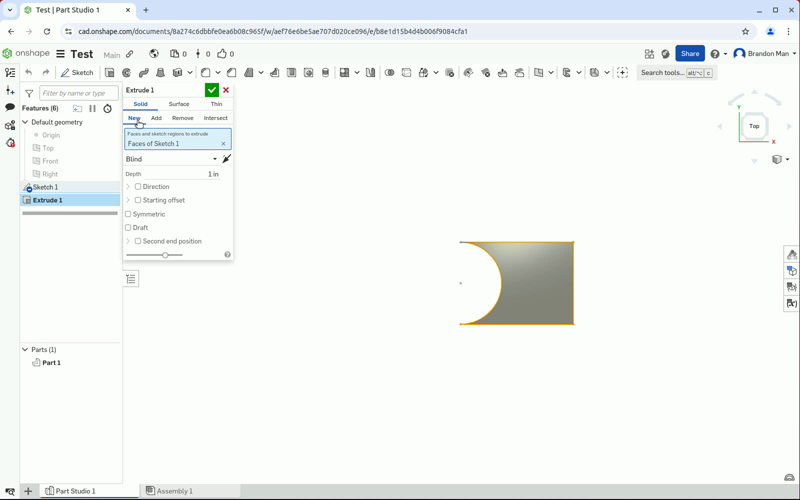
click(137, 120)
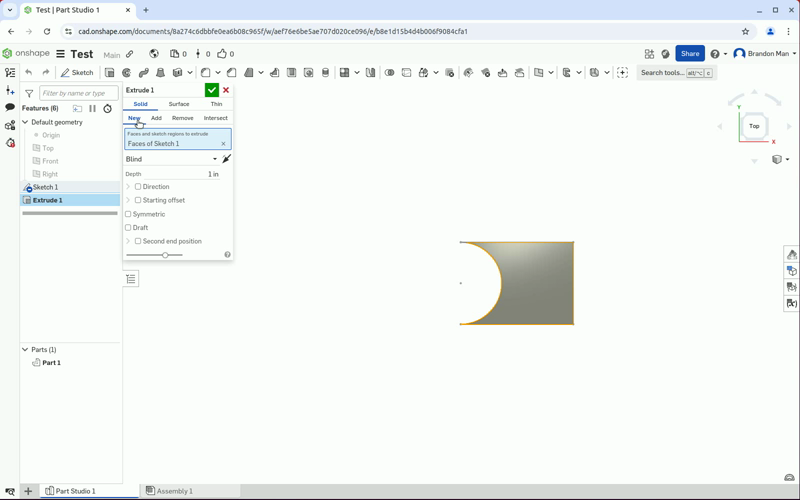
key(tab, 4)
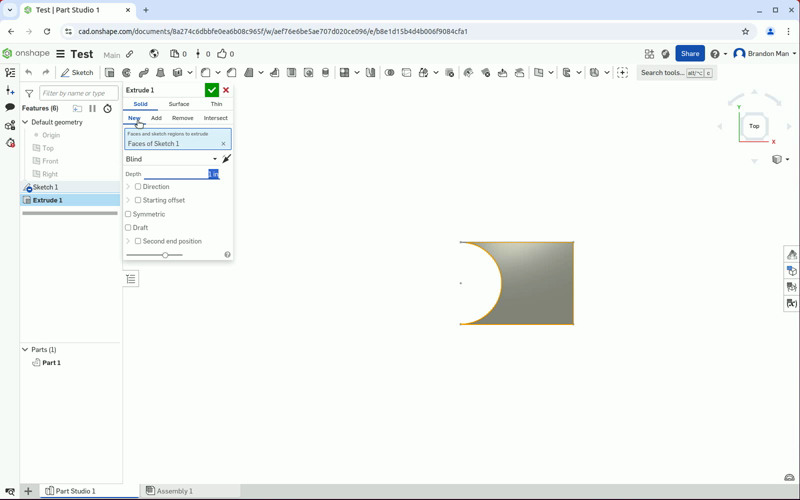
text(5.055)
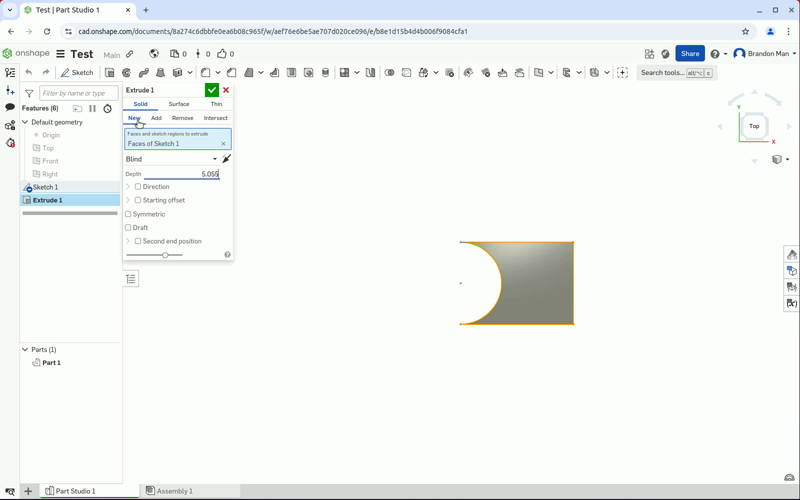
key(enter)
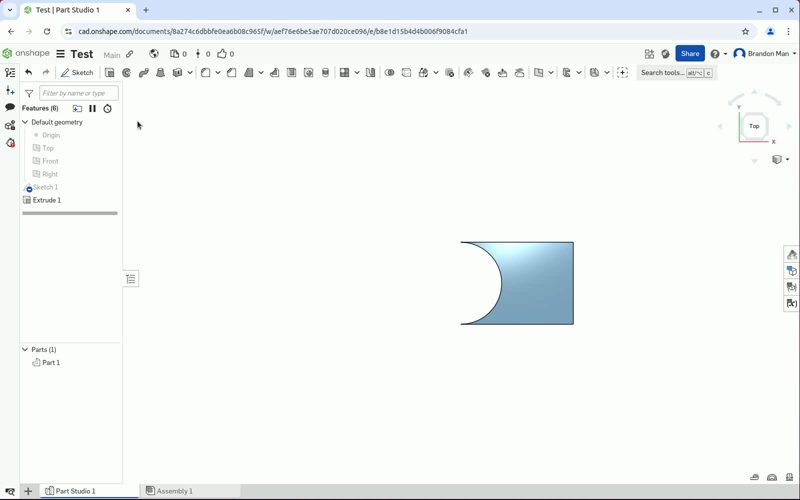
key(shift+h)
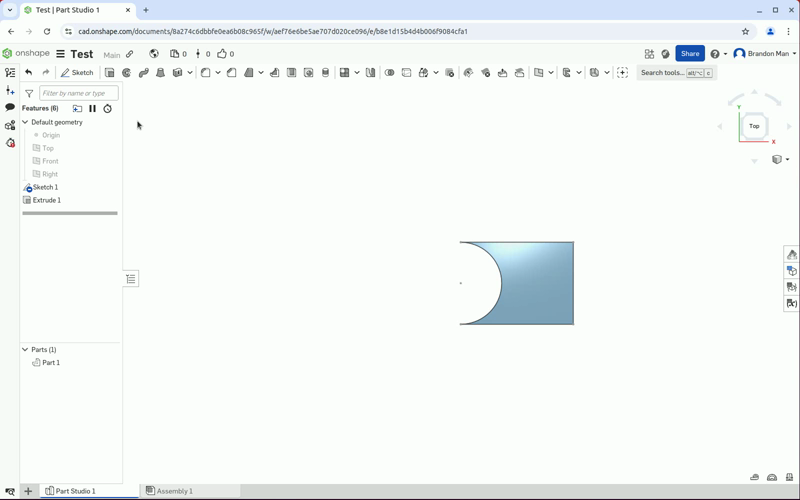
key(shift+h)
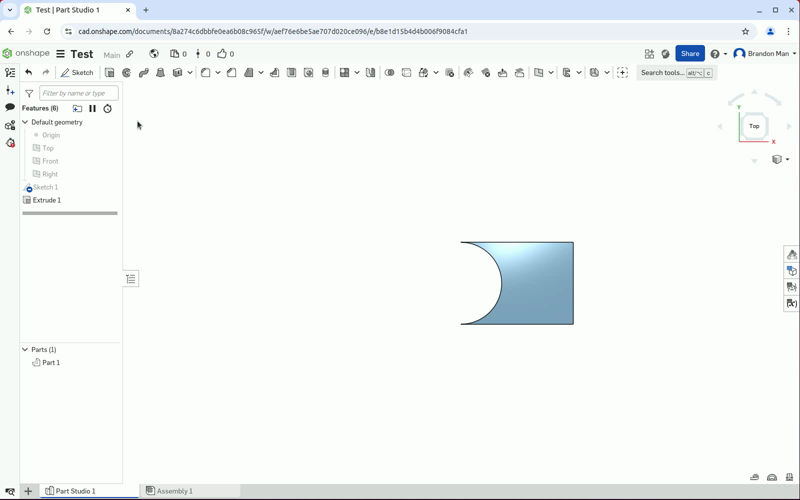
mouse_move(73, 189)
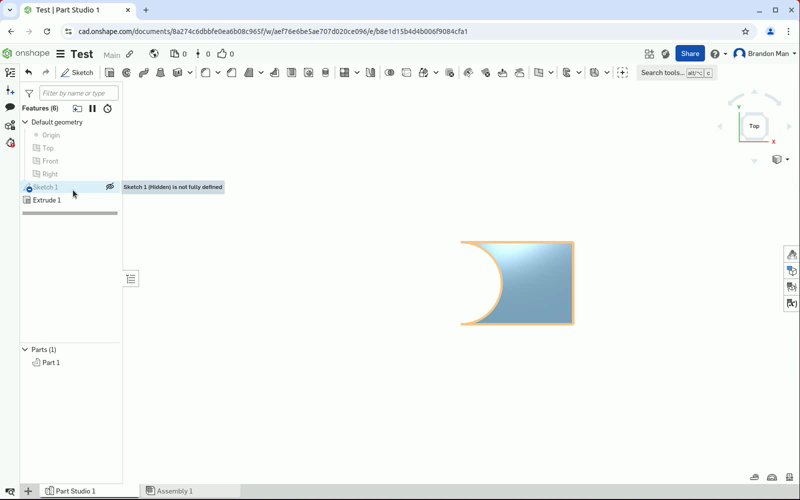
click(73, 189)
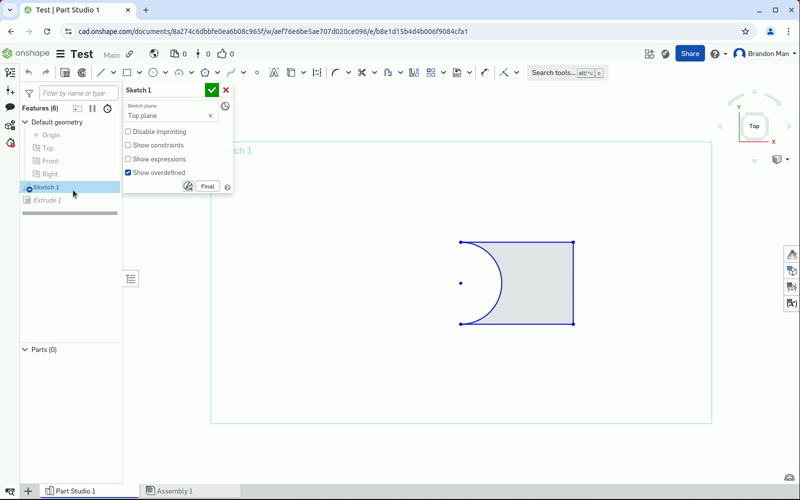
mouse_move(229, 92)
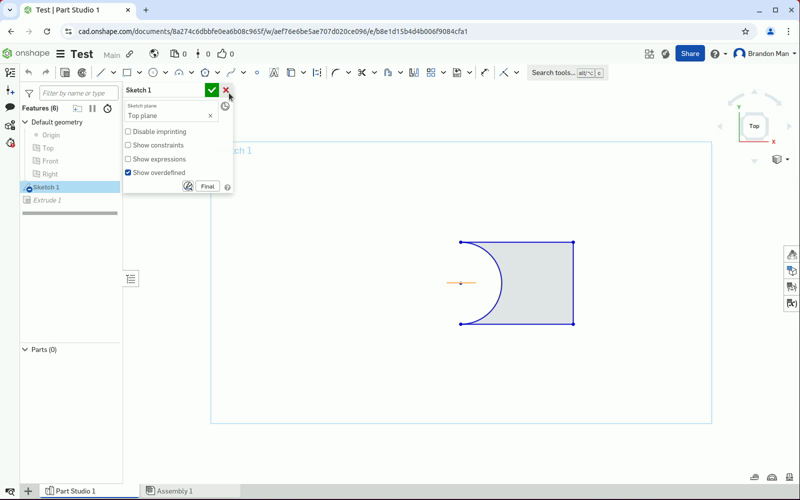
click(229, 92)
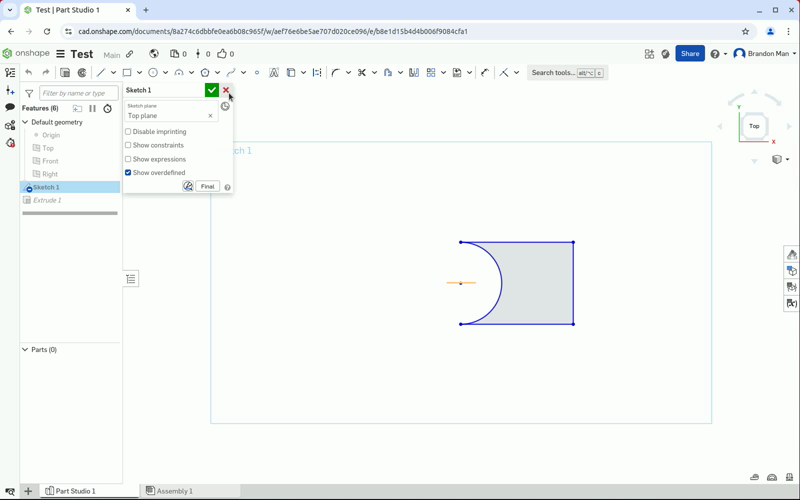
key(shift+s)
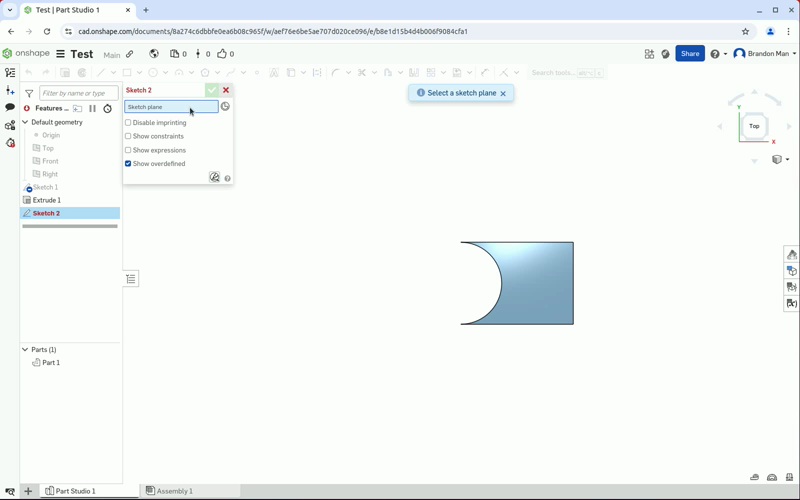
mouse_move(73, 150)
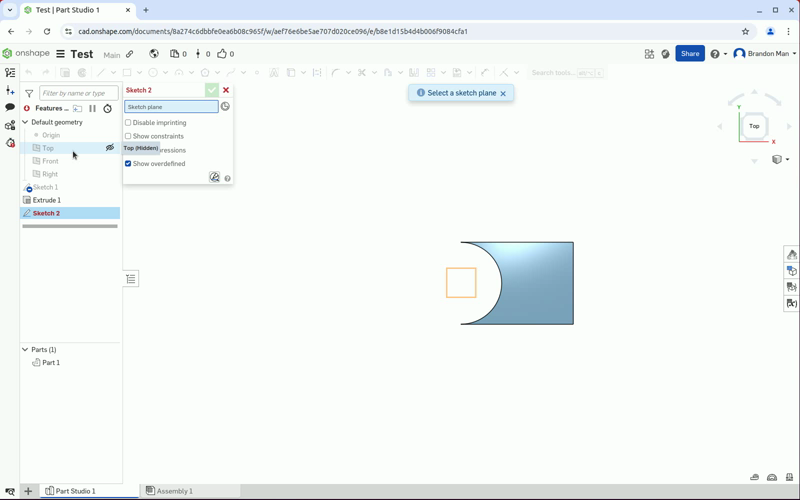
click(73, 150)
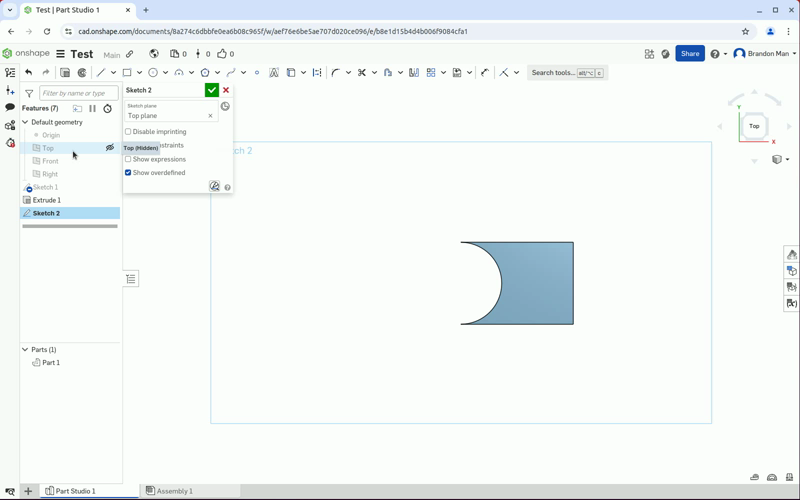
mouse_move(73, 352)
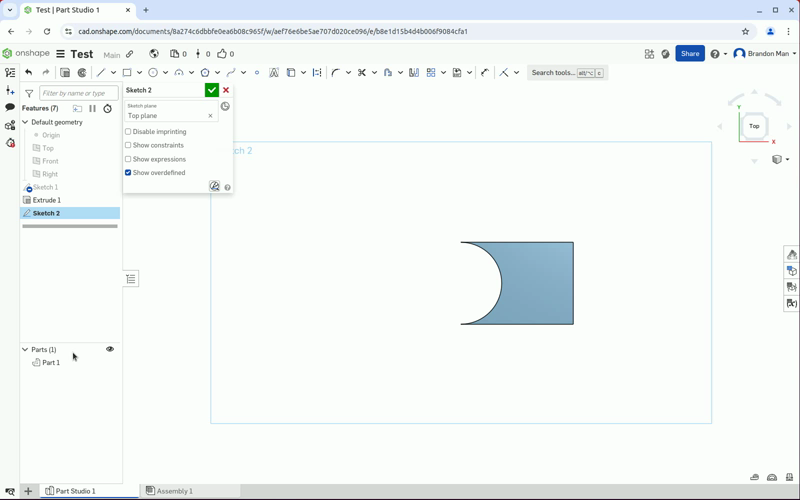
key(y)
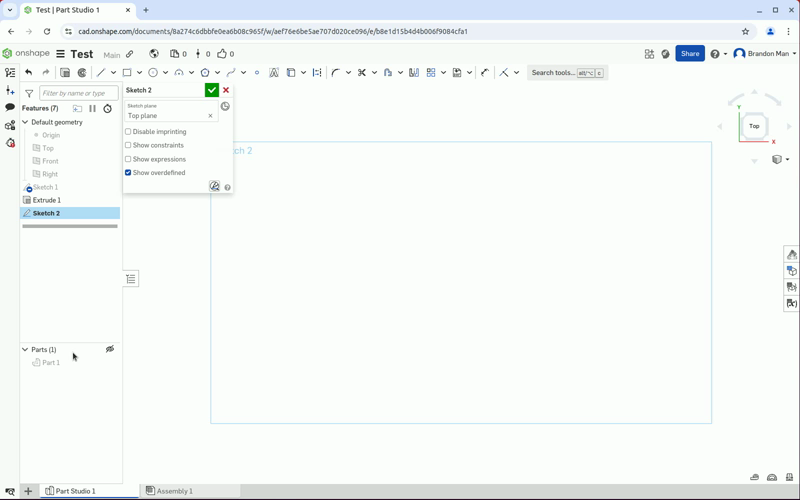
key(a)
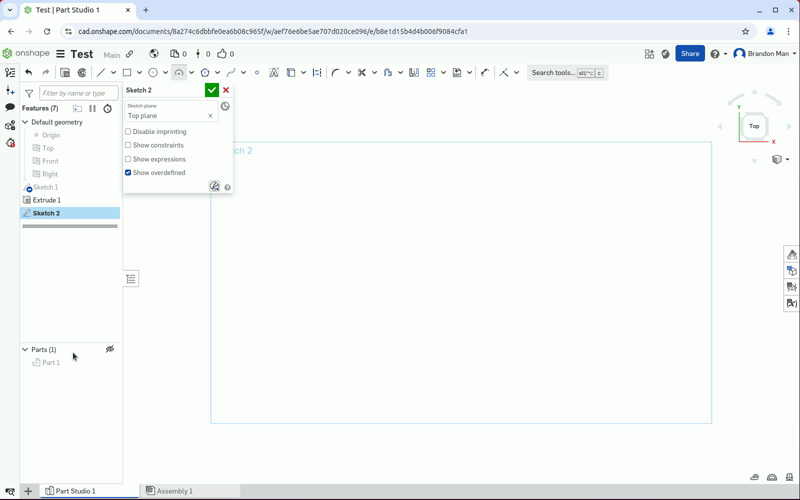
key_down(shift)
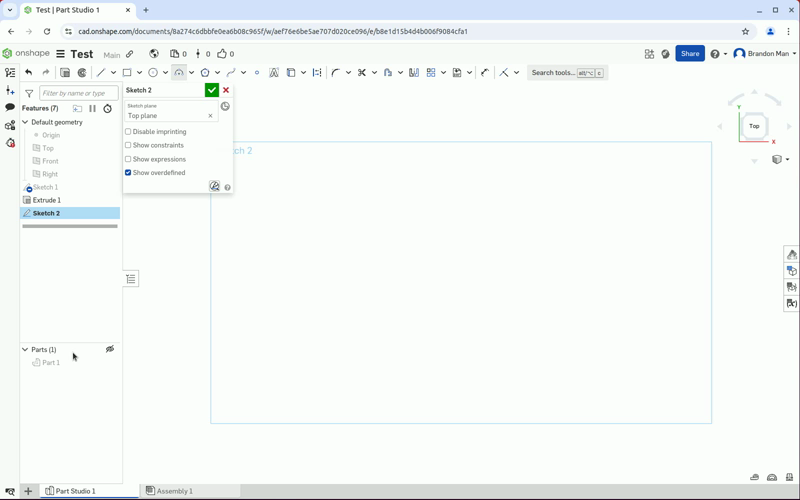
mouse_move(460, 324)
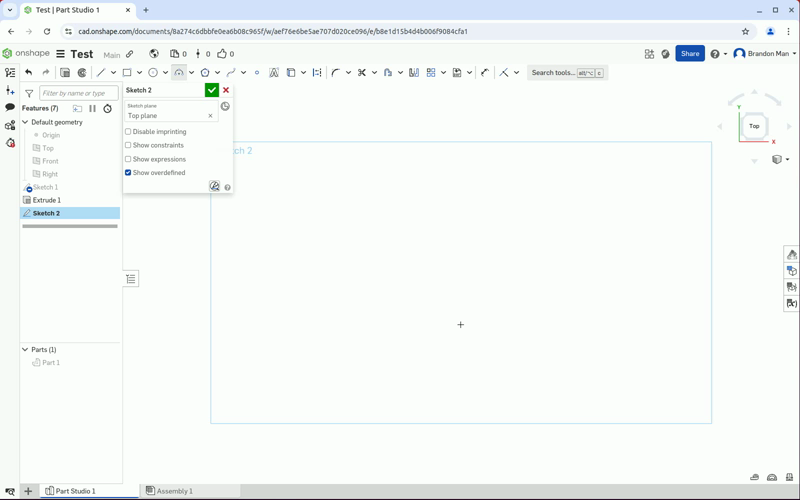
click(460, 324)
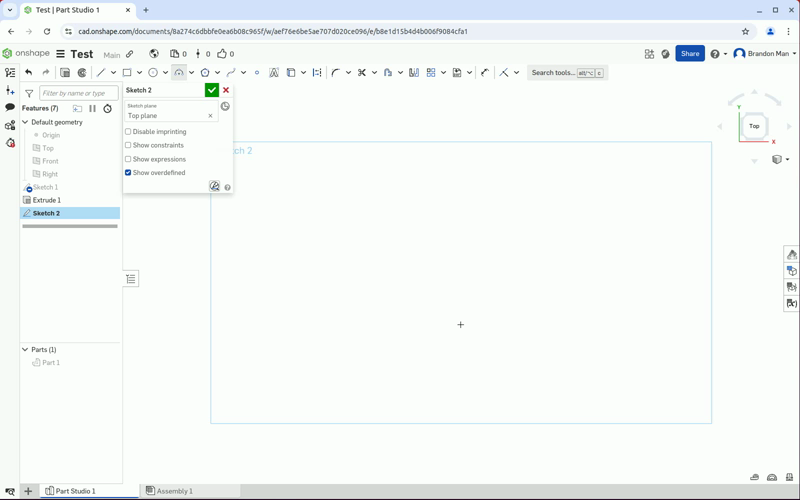
key_up(shift)
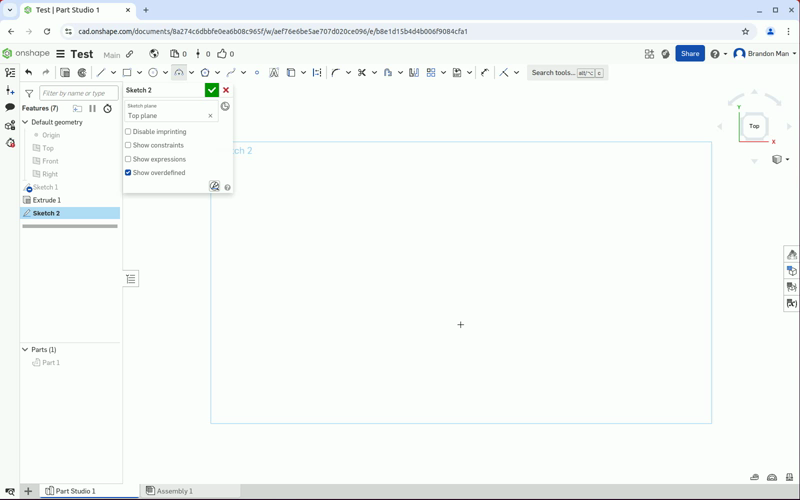
key_down(shift)
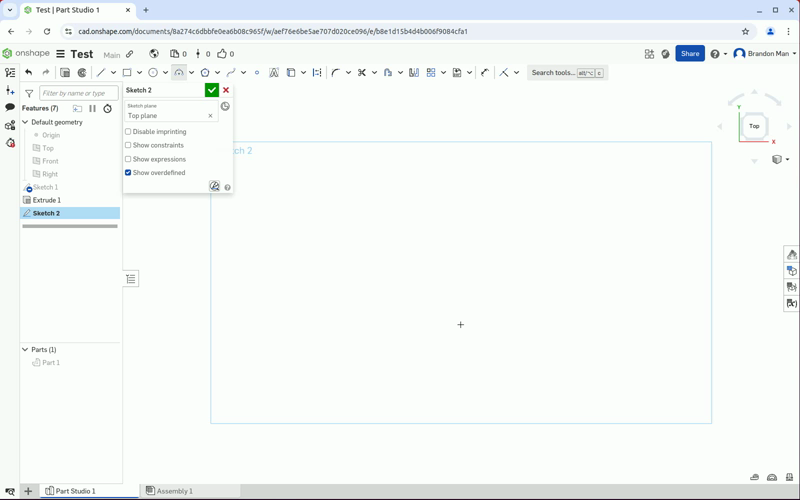
mouse_move(460, 242)
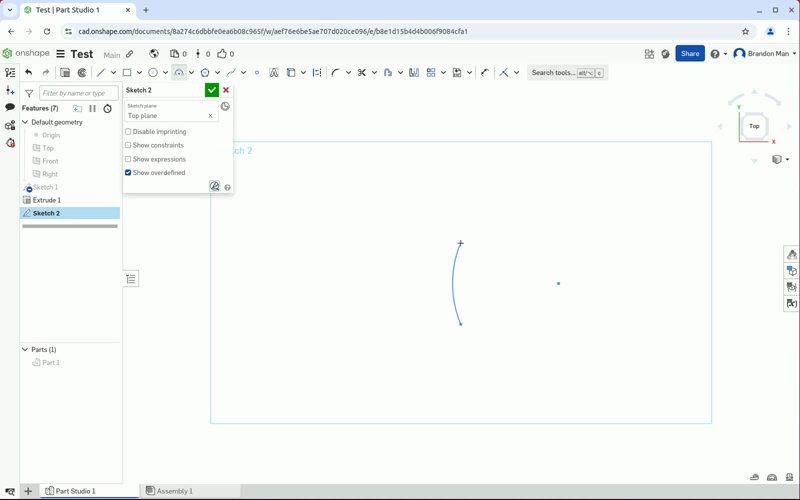
click(460, 242)
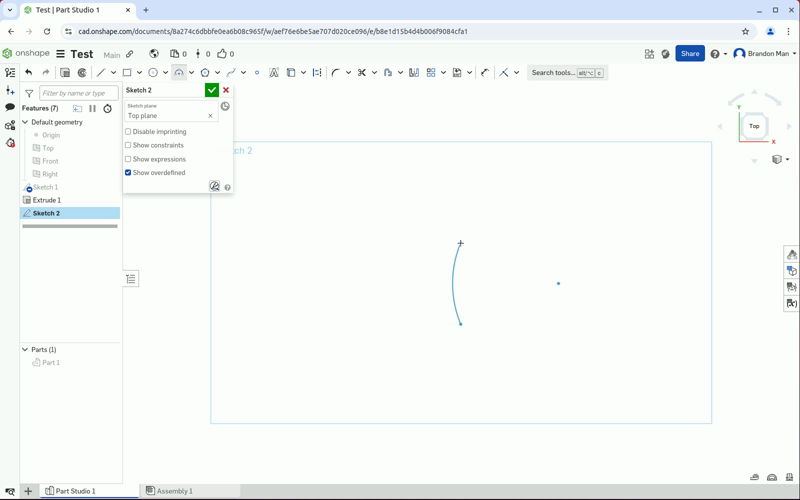
mouse_move(501, 283)
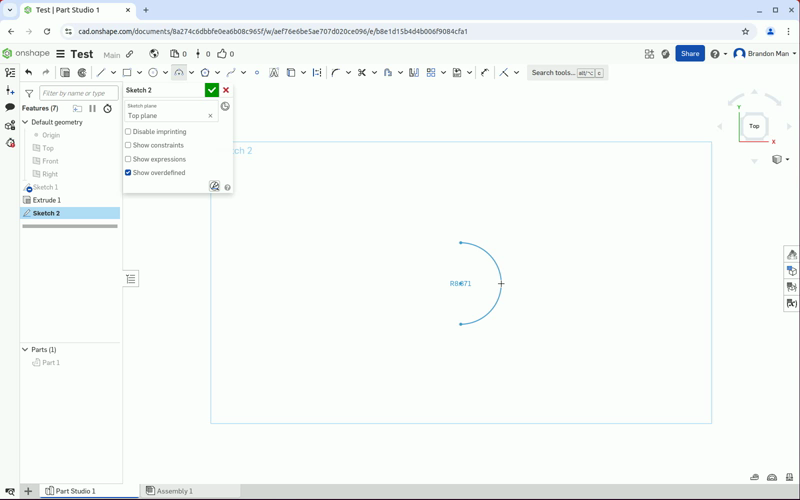
click(501, 283)
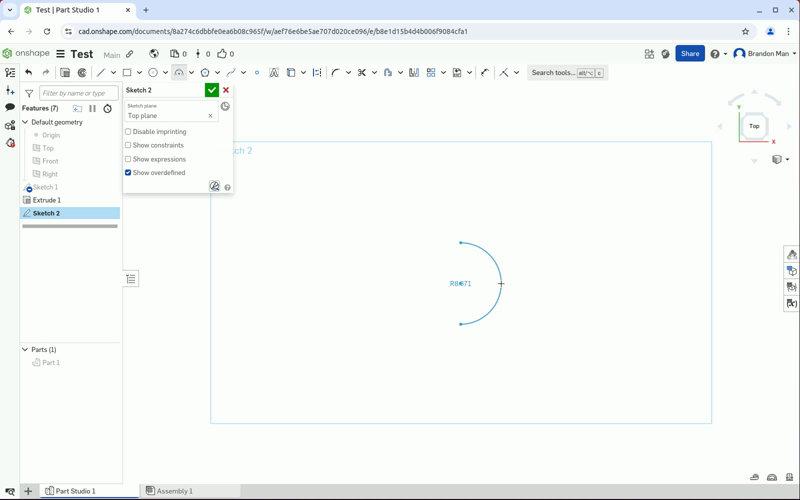
key_up(shift)
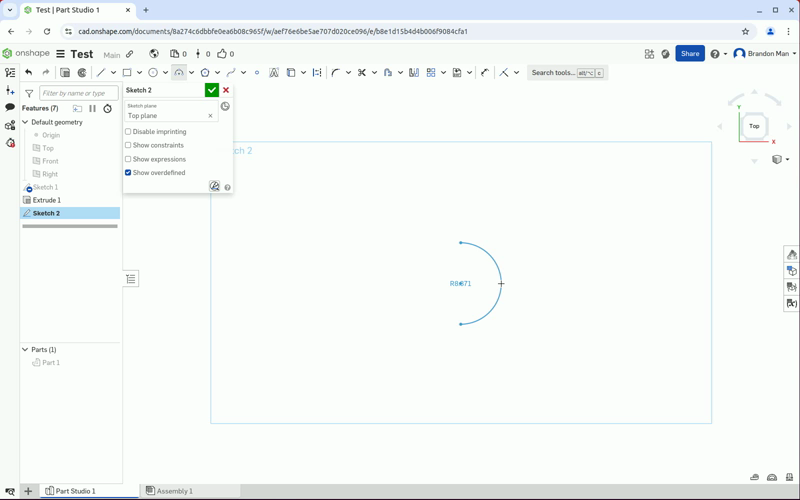
key(esc)
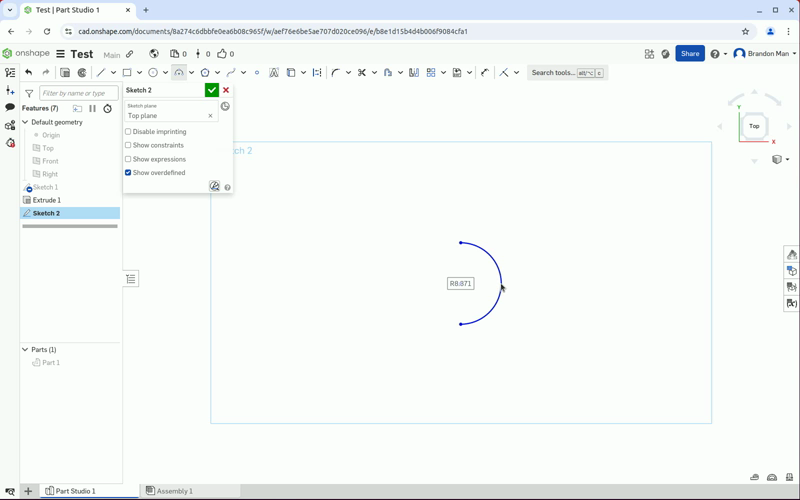
key(l)
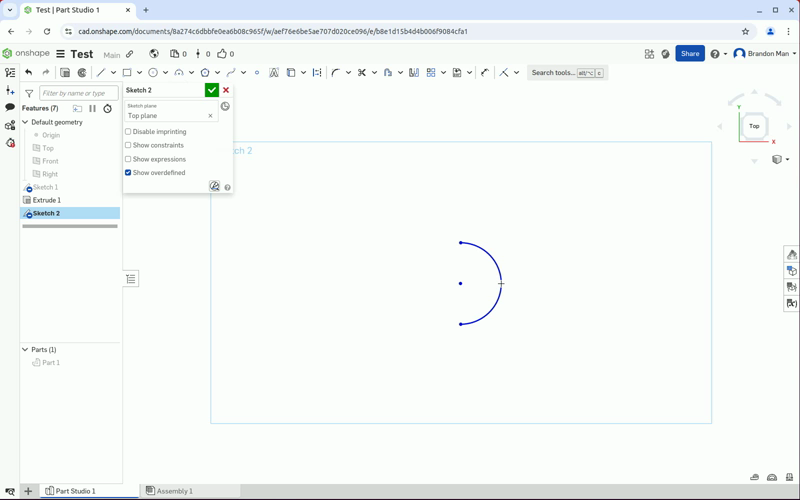
mouse_move(460, 242)
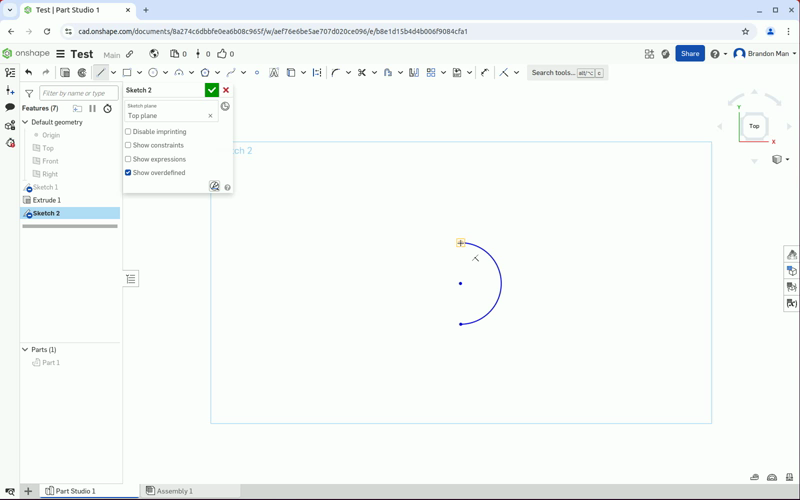
click(460, 242)
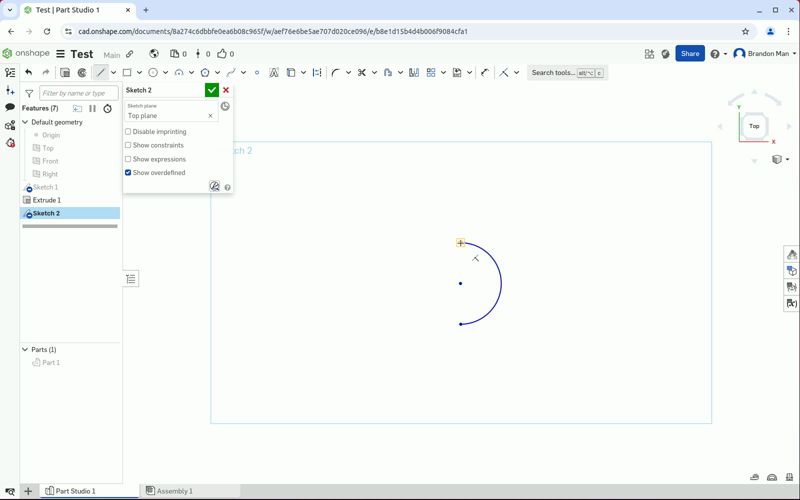
key_down(shift)
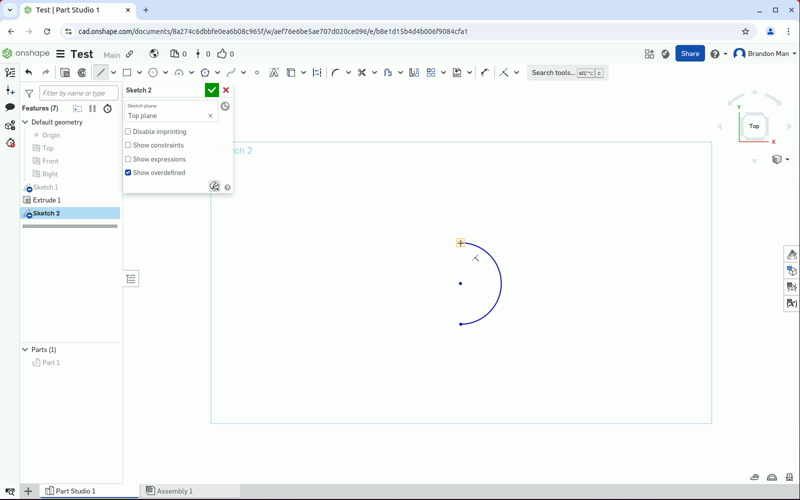
mouse_move(490, 242)
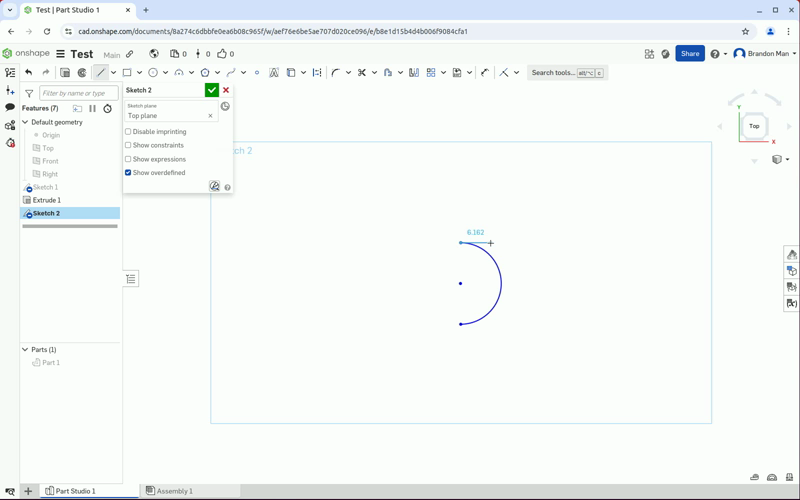
mouse_move(460, 265)
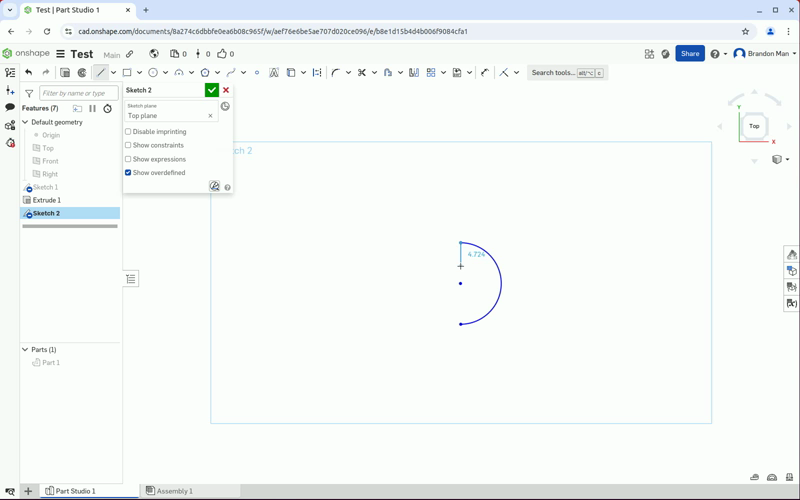
click(460, 265)
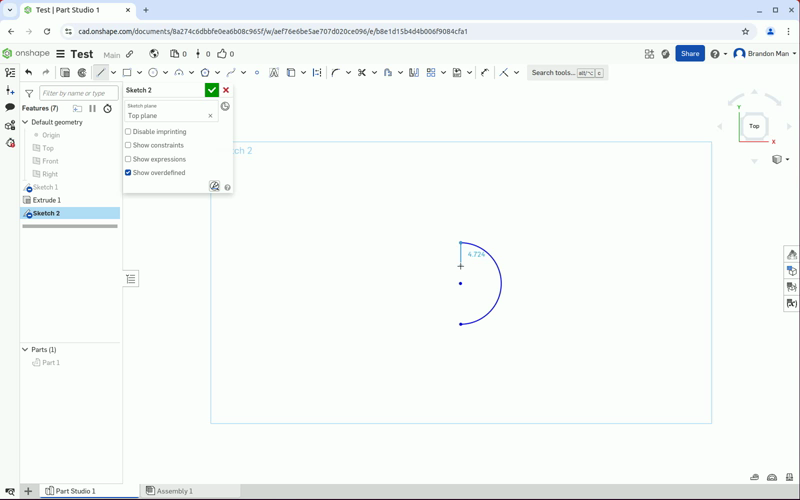
key_up(shift)
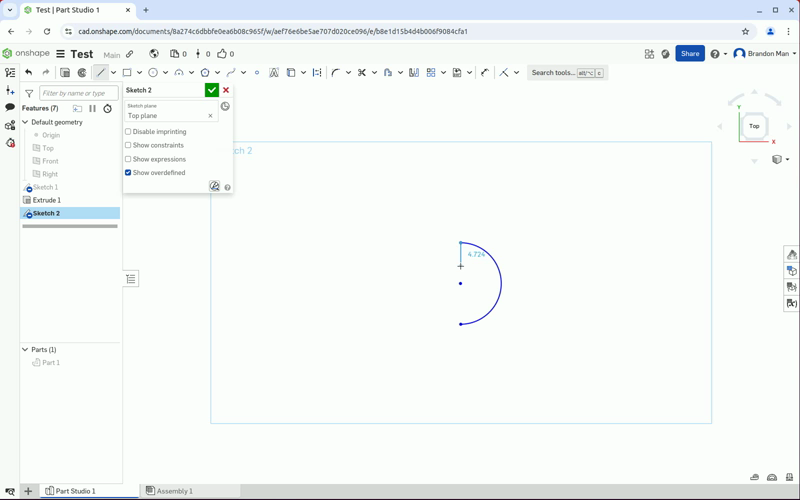
key(esc)
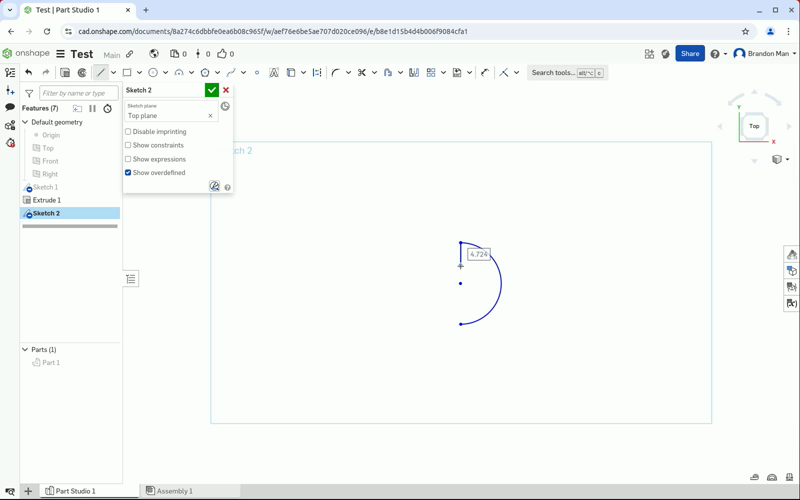
key(a)
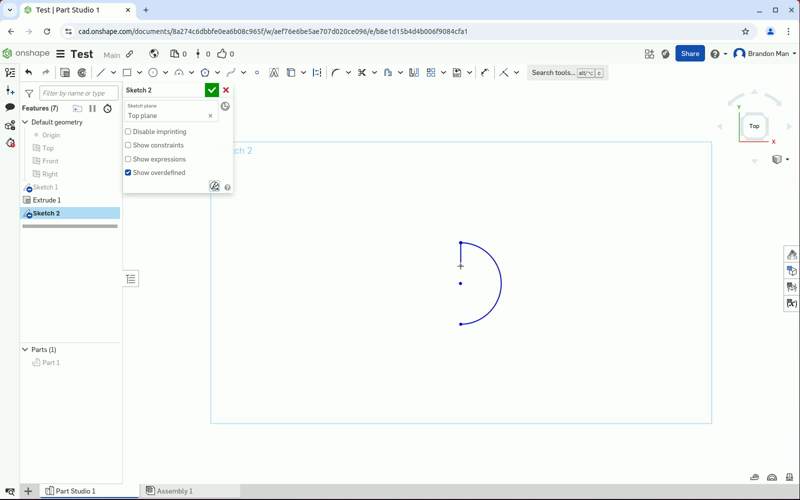
mouse_move(460, 265)
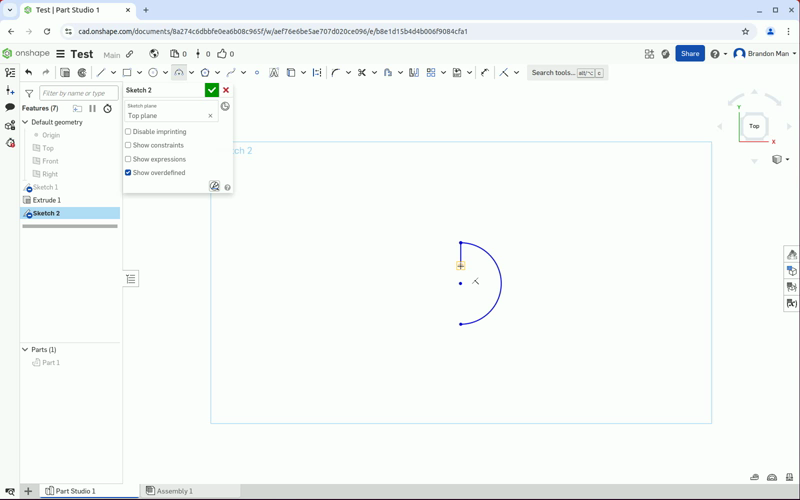
click(460, 265)
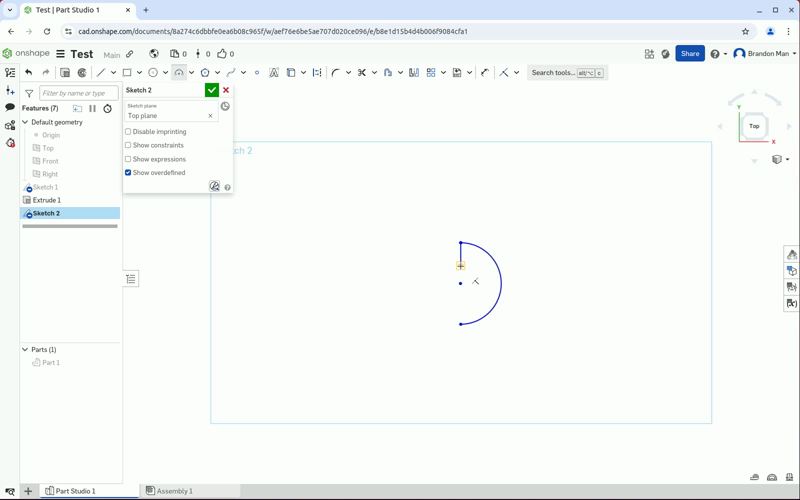
key_down(shift)
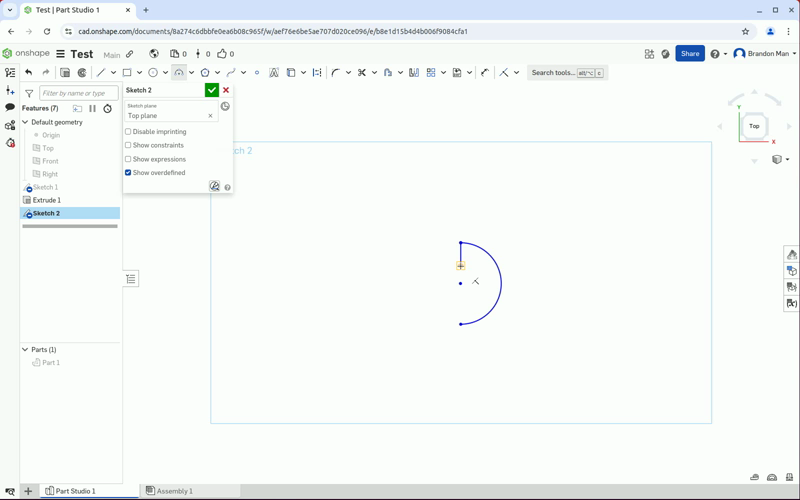
mouse_move(460, 300)
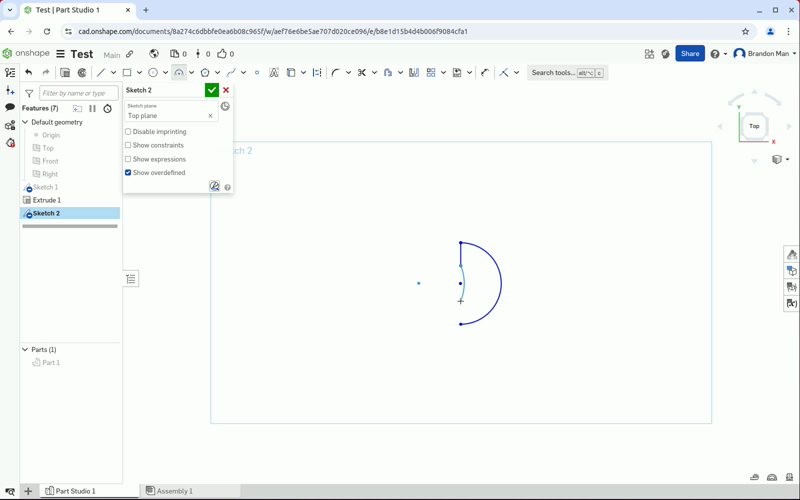
click(460, 300)
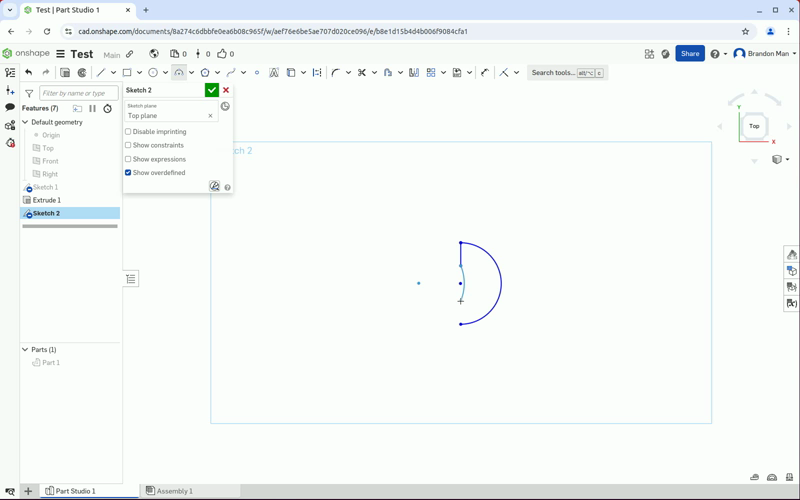
mouse_move(478, 283)
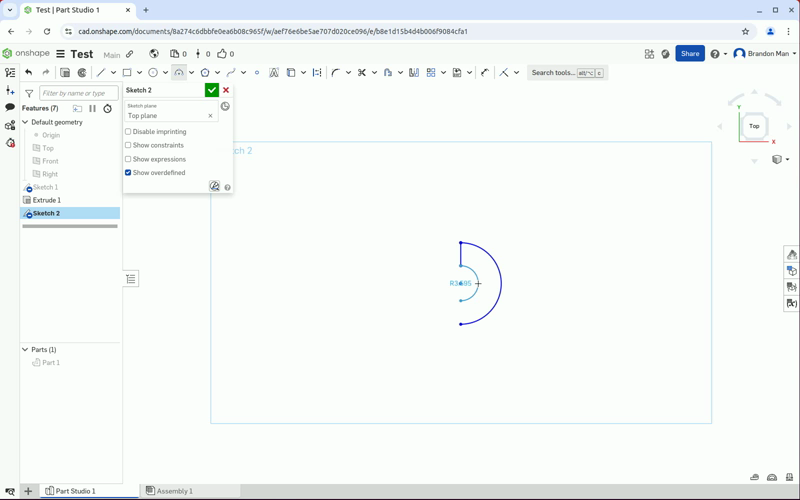
click(478, 283)
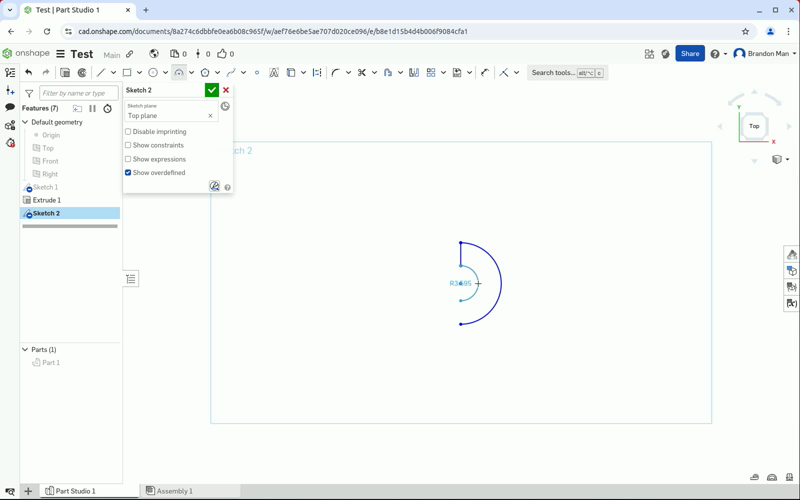
key_up(shift)
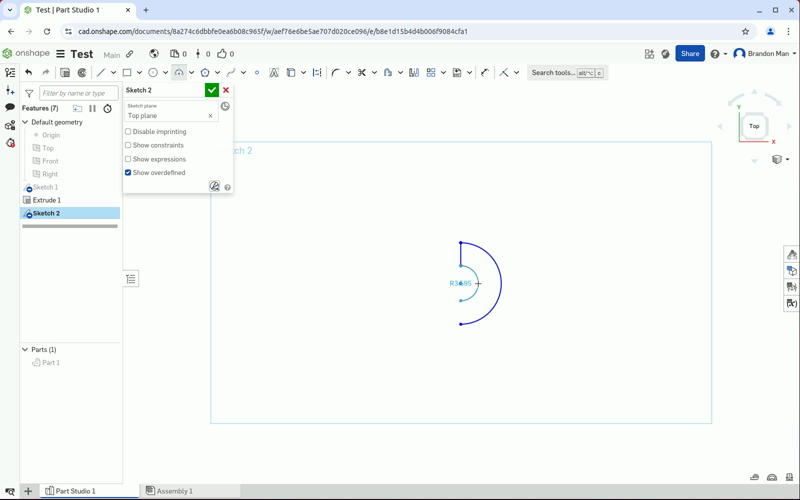
key(esc)
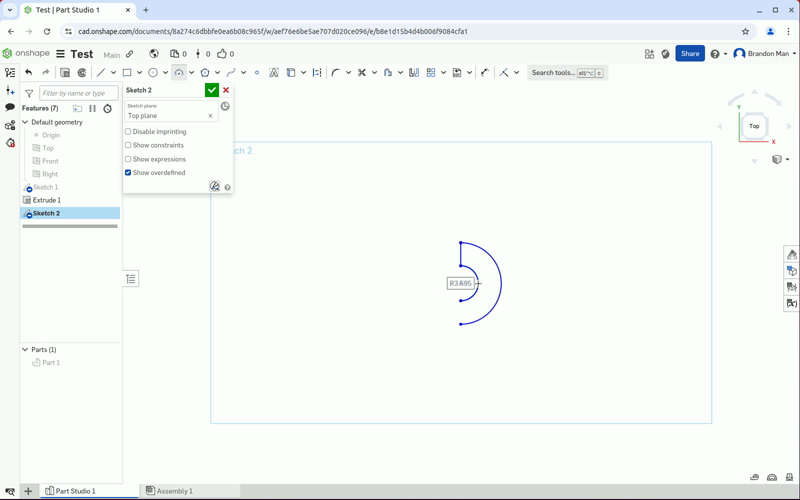
key(l)
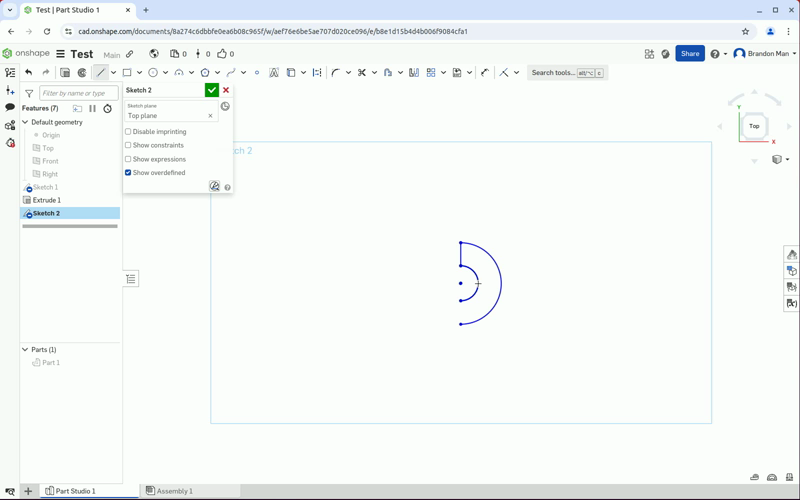
mouse_move(460, 300)
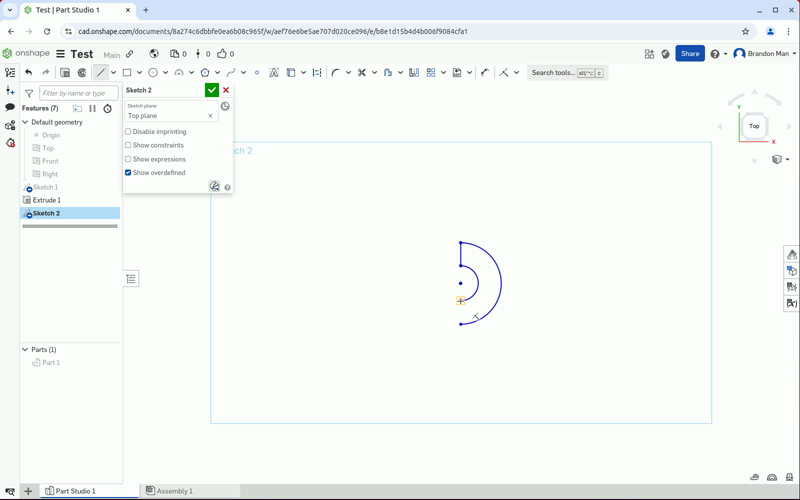
click(460, 300)
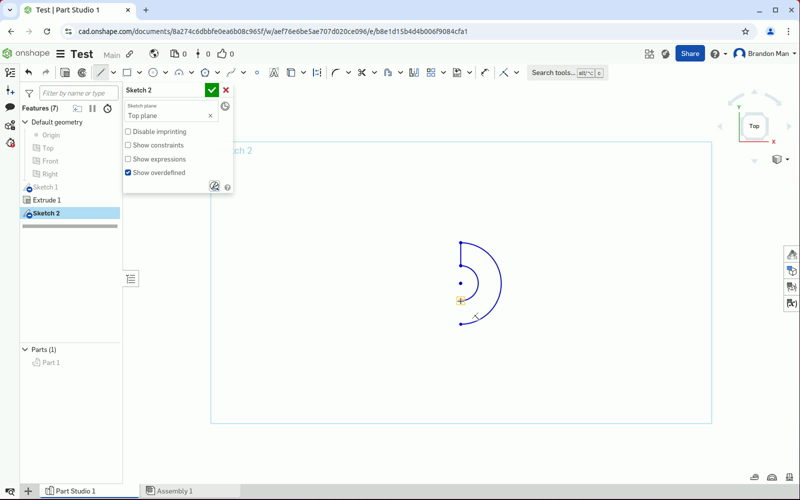
mouse_move(490, 300)
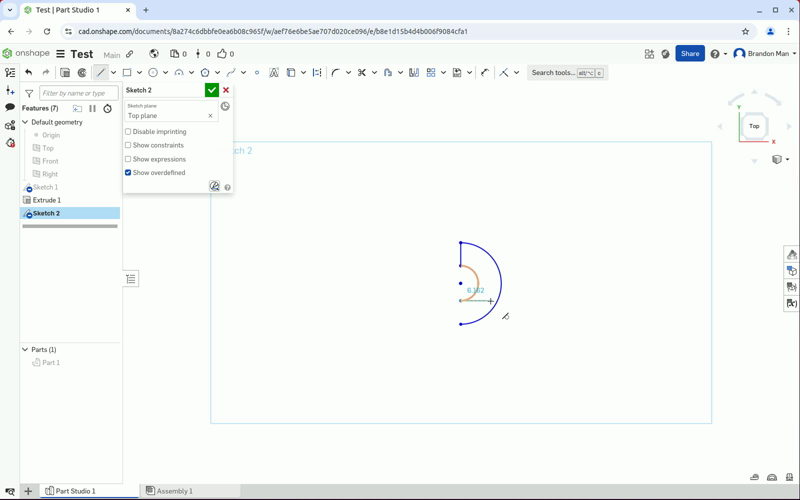
key_down(shift)
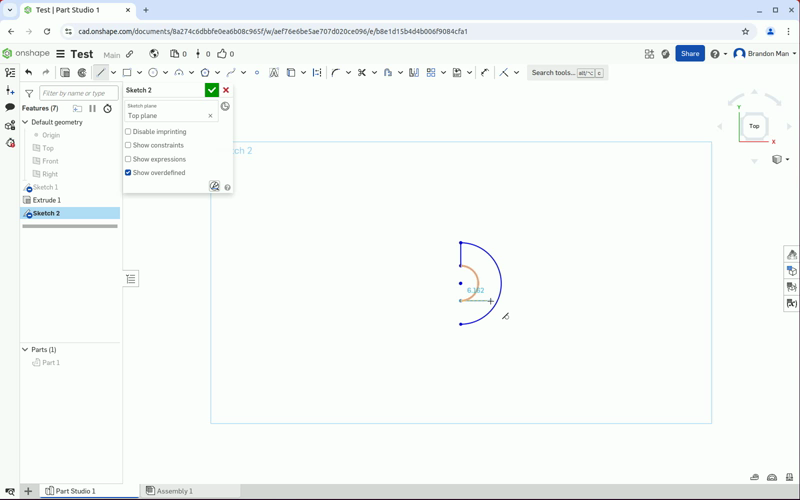
mouse_move(460, 324)
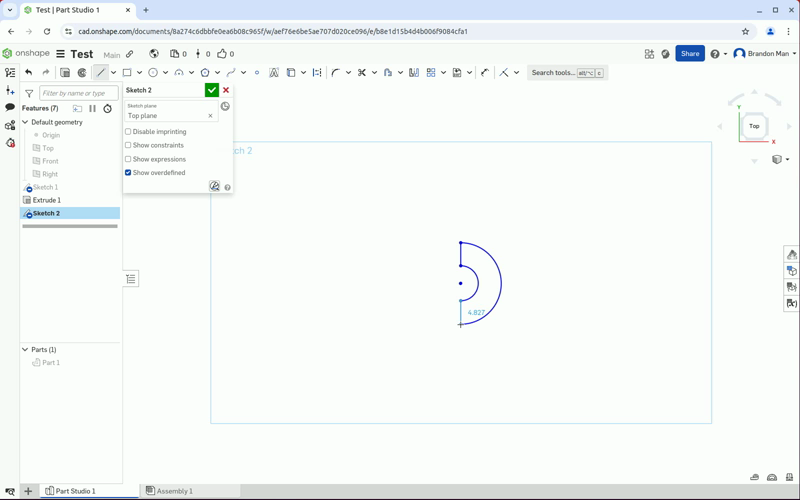
key_up(shift)
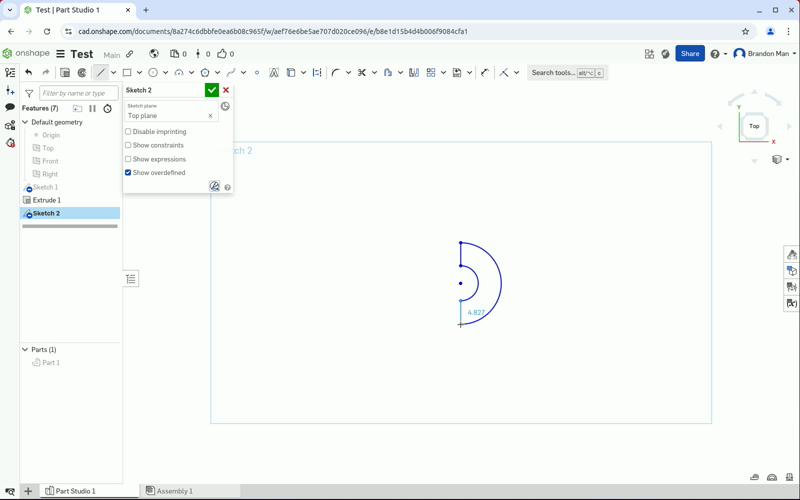
click(460, 324)
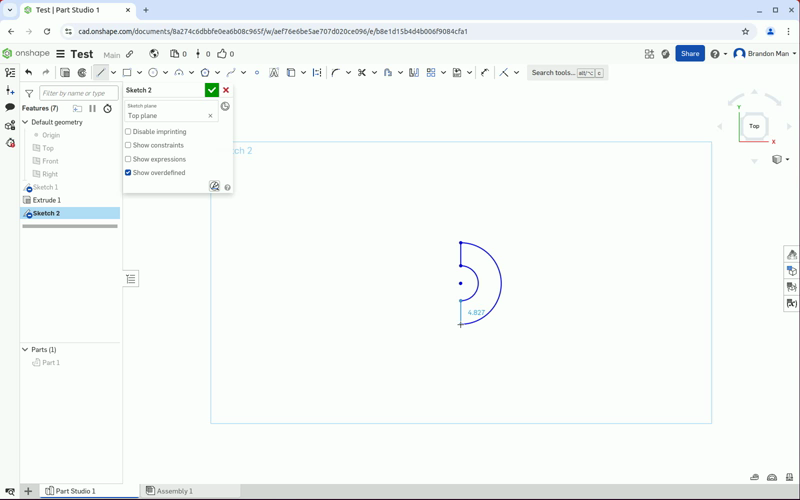
key(esc)
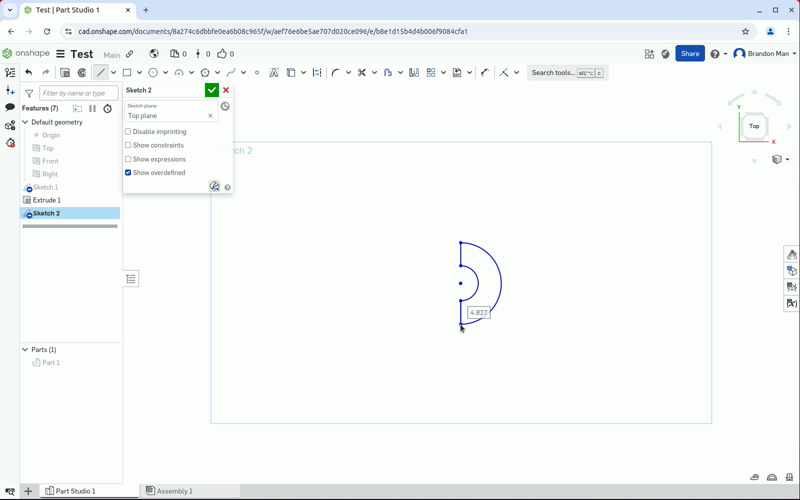
mouse_move(480, 297)
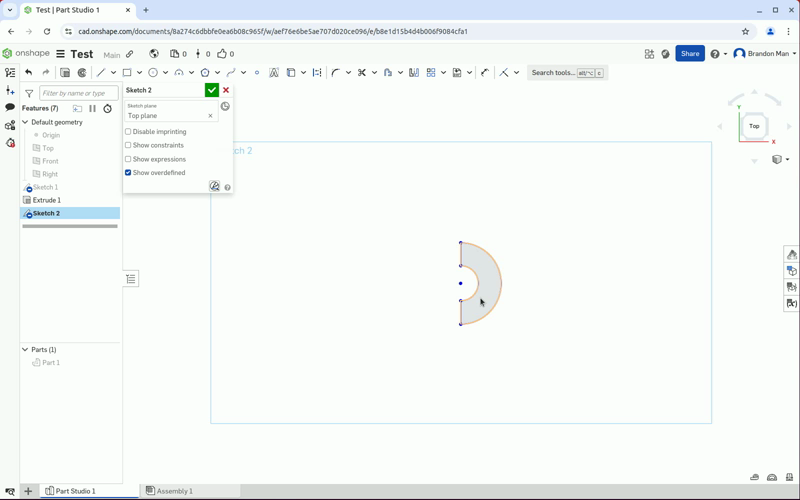
scroll(6)
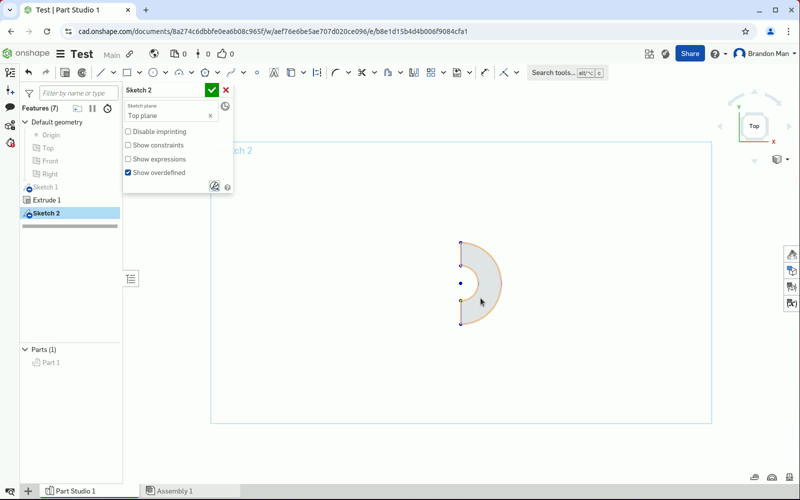
scroll(6)
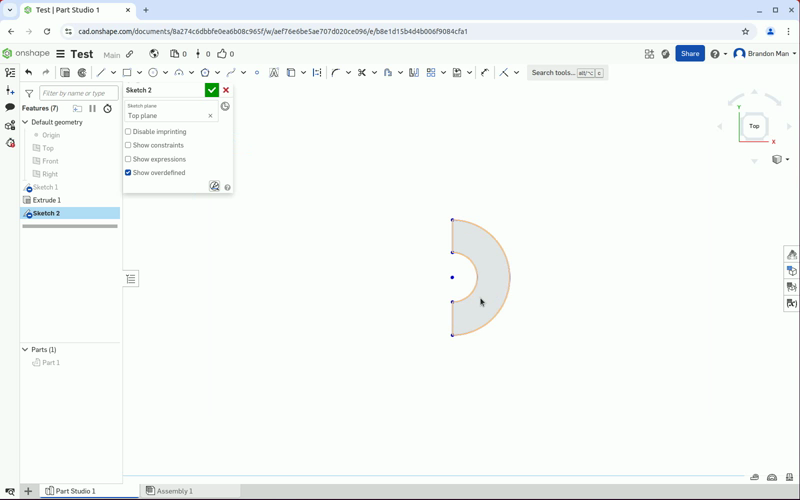
scroll(6)
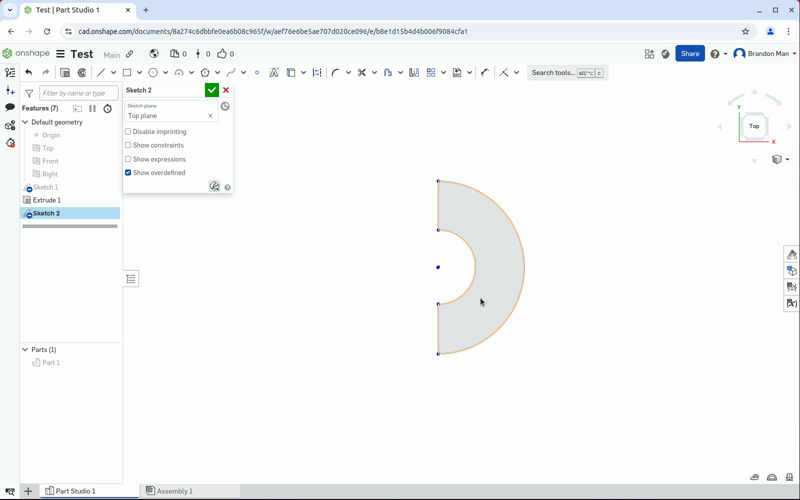
scroll(6)
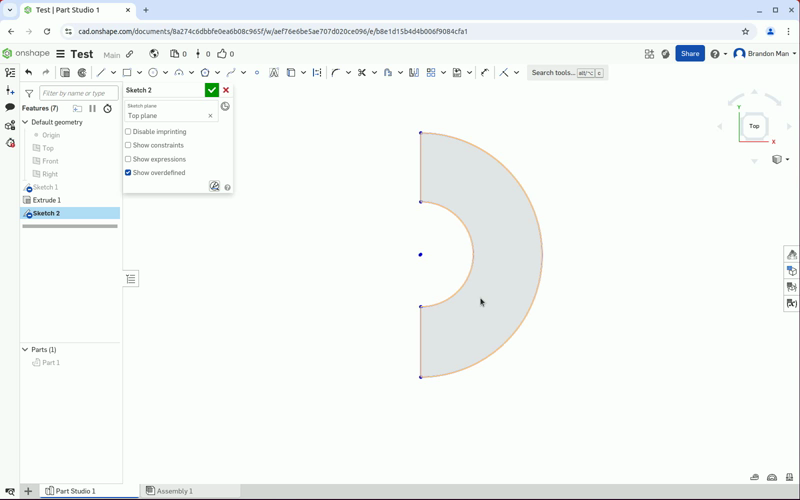
scroll(6)
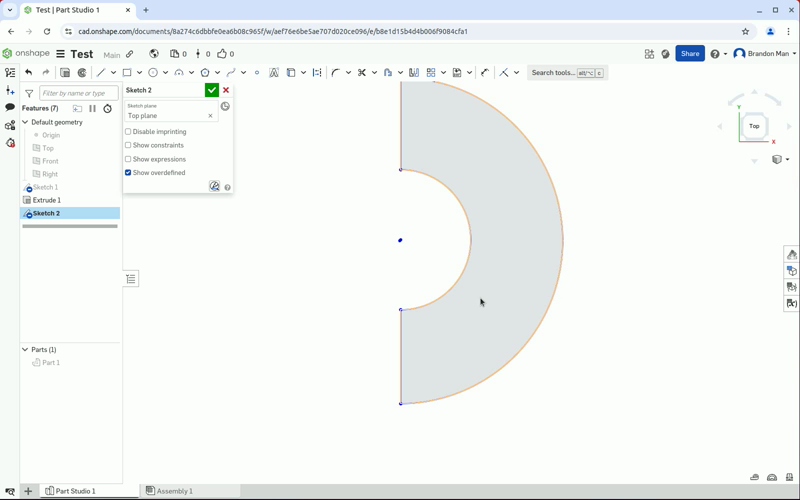
scroll(6)
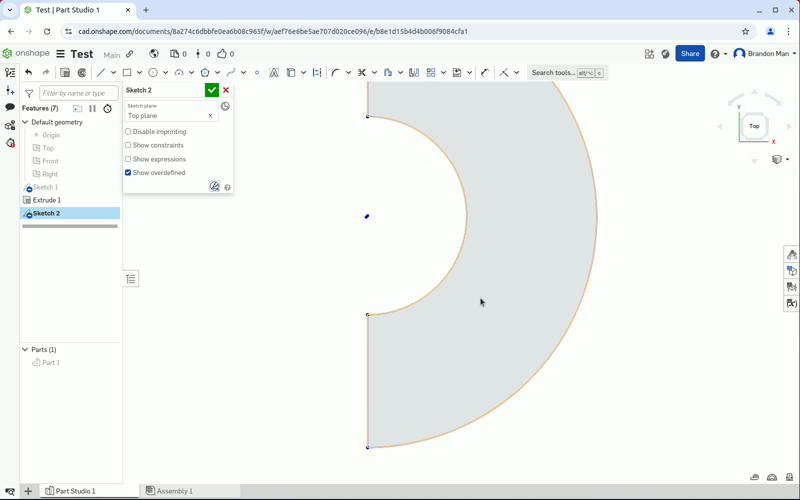
scroll(6)
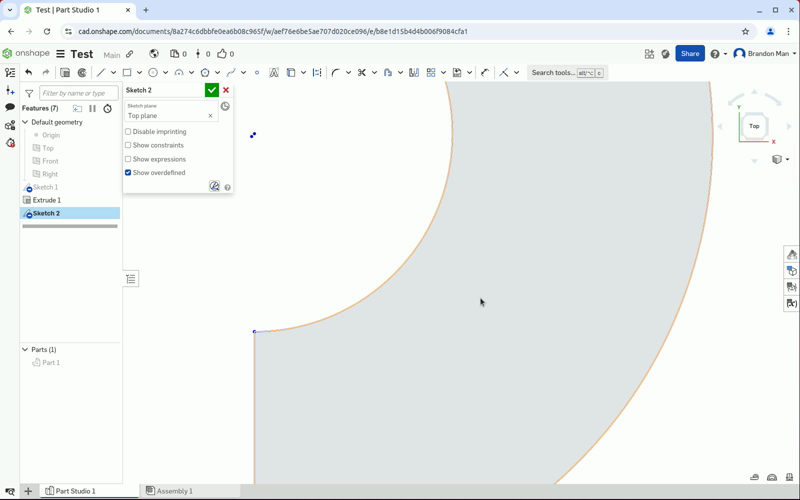
click(480, 297)
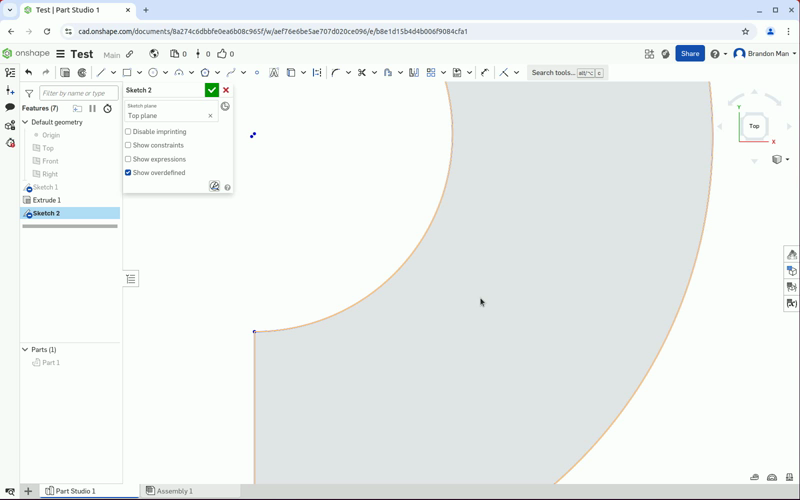
scroll(-6)
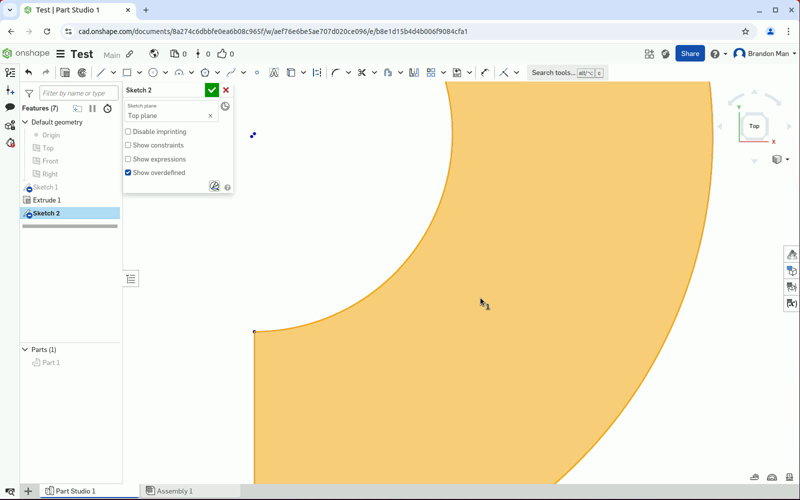
scroll(-6)
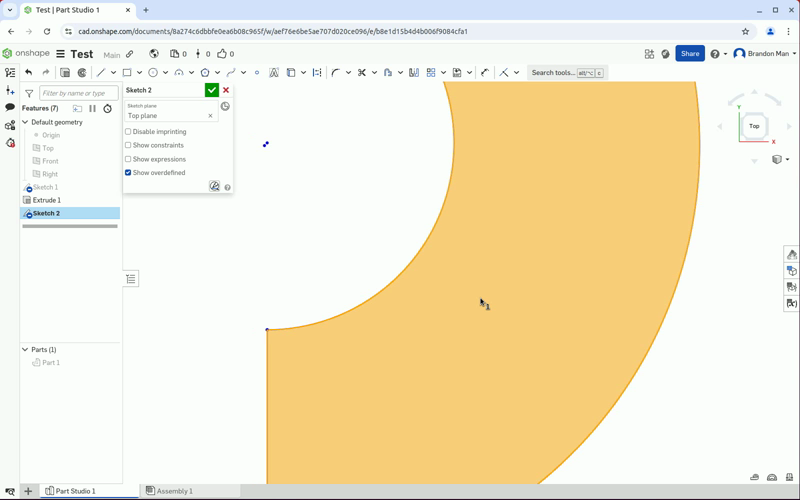
scroll(-6)
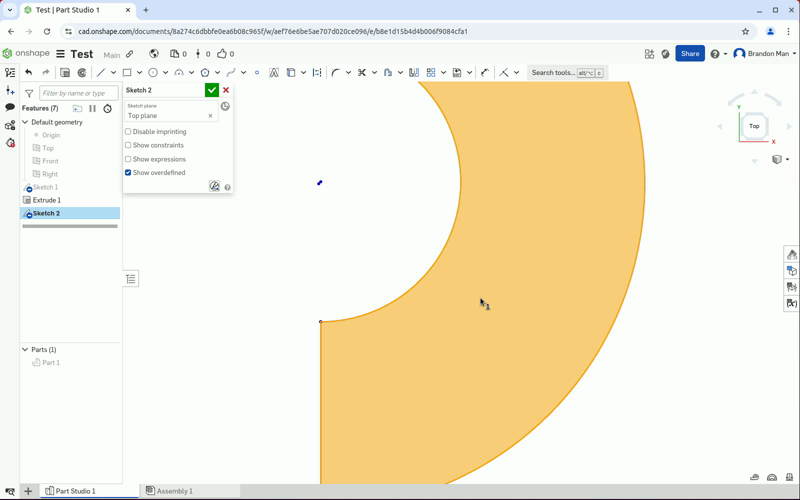
scroll(-6)
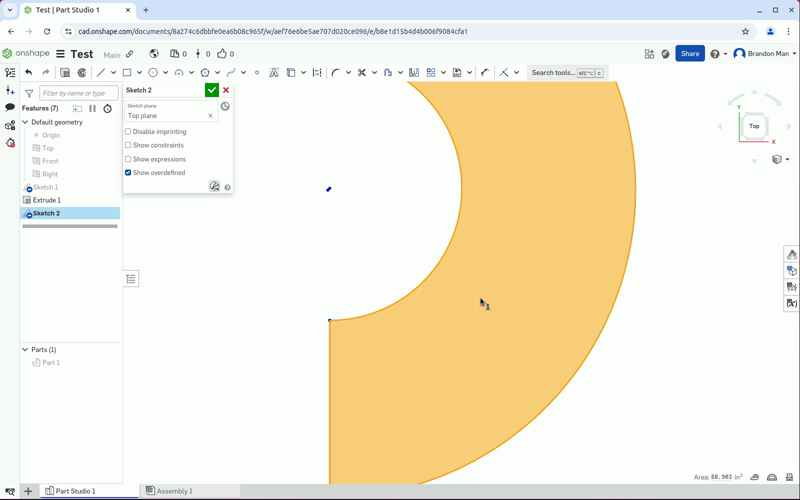
scroll(-6)
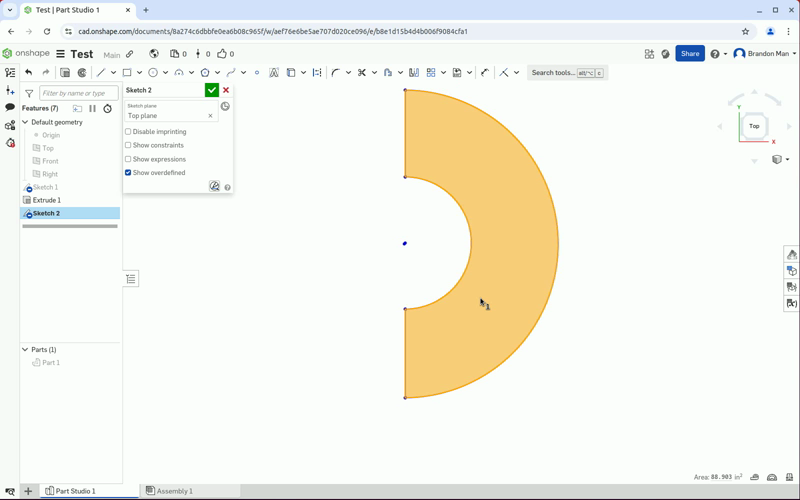
scroll(-6)
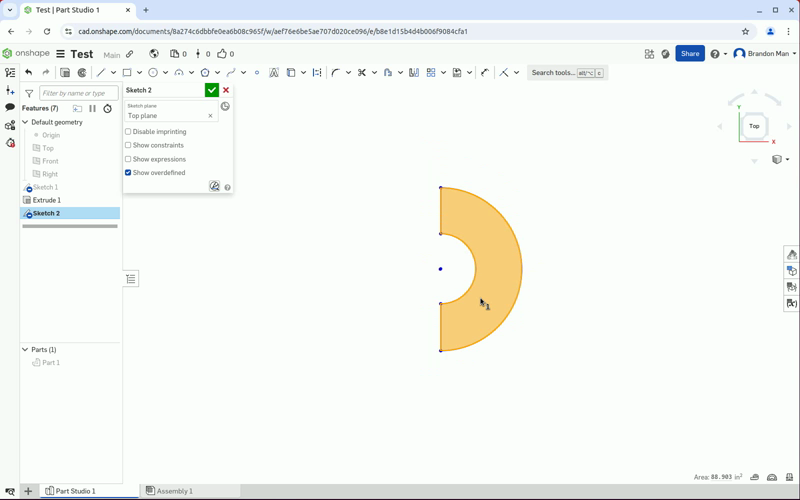
scroll(-6)
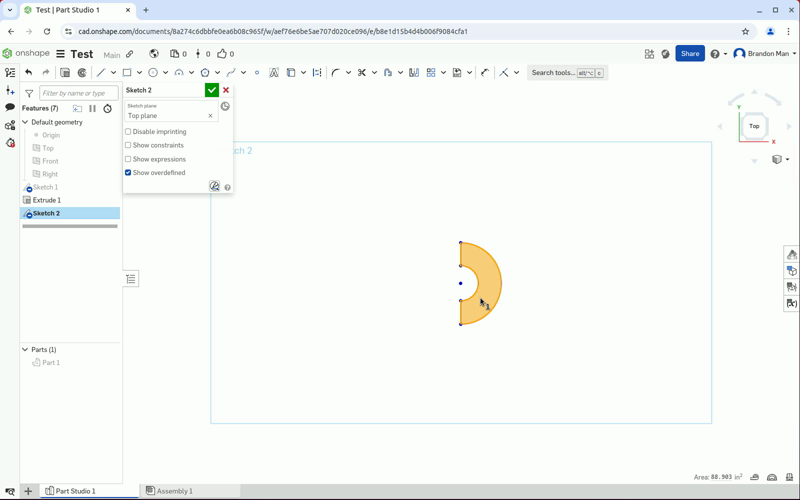
mouse_move(73, 352)
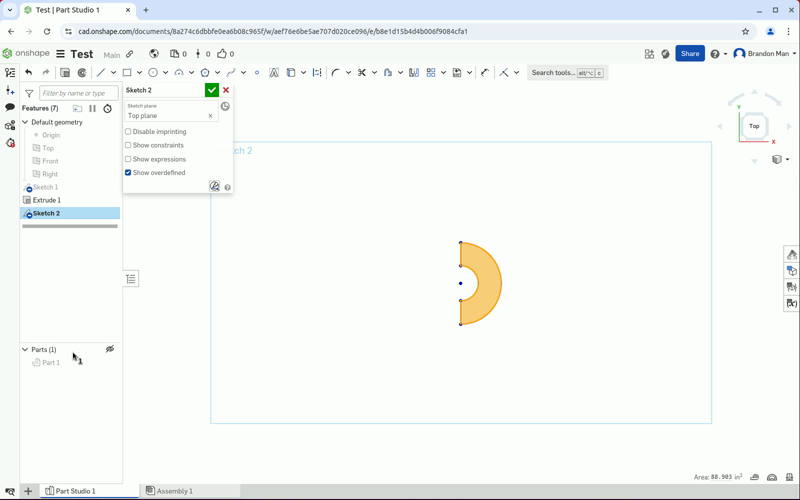
key(shift+y)
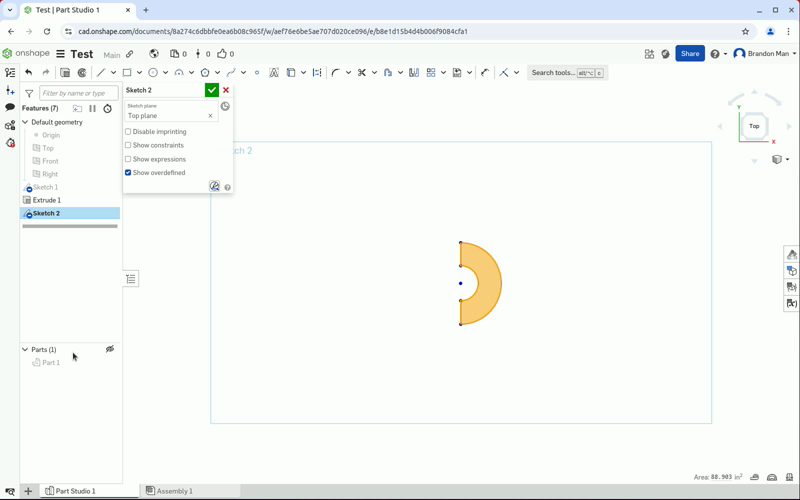
key(shift+e)
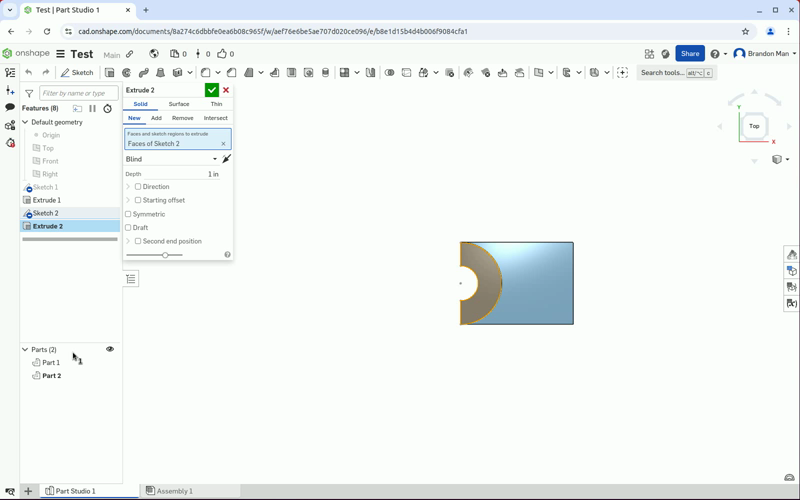
mouse_move(143, 106)
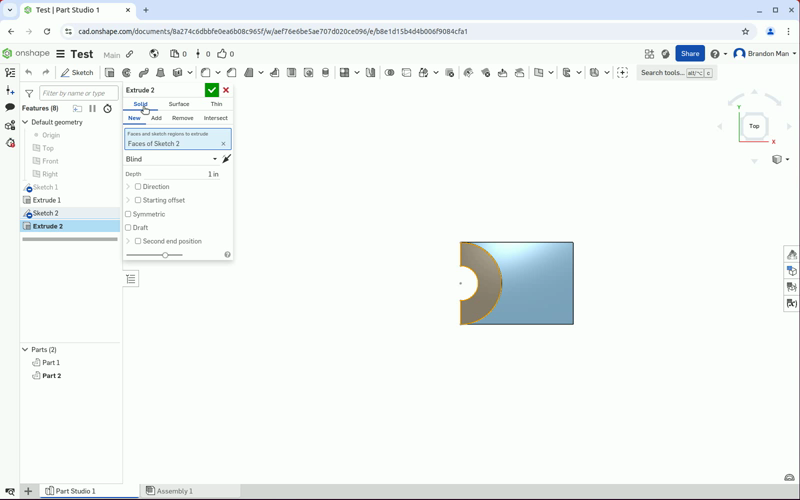
click(143, 106)
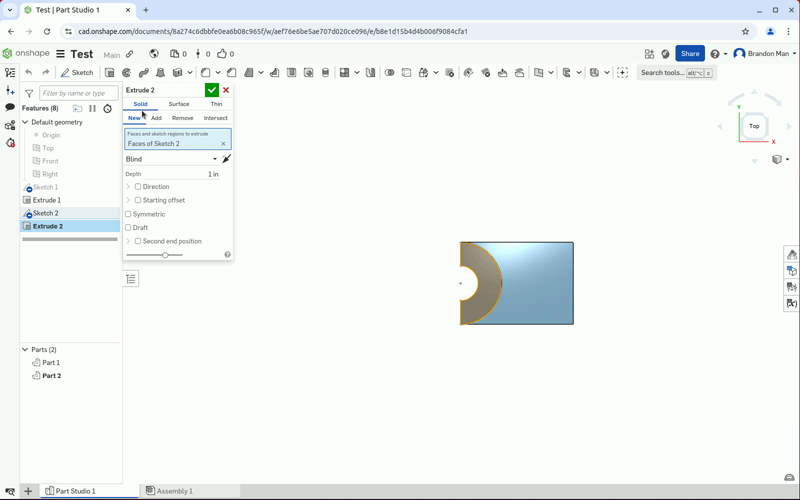
mouse_move(137, 120)
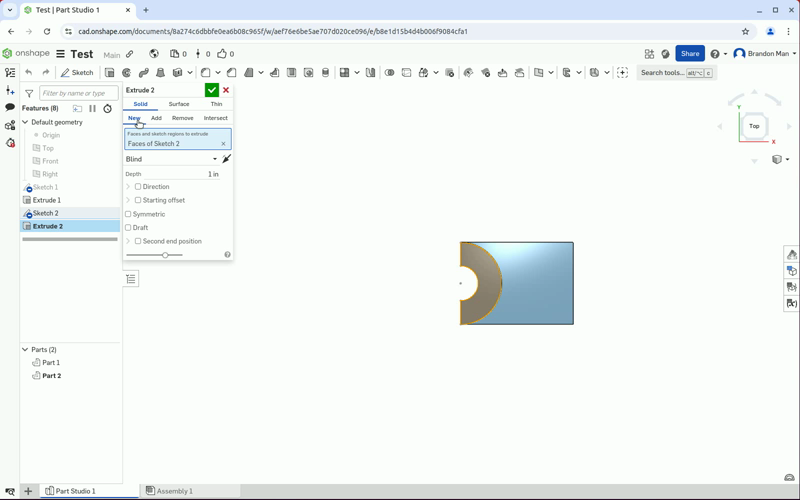
click(137, 120)
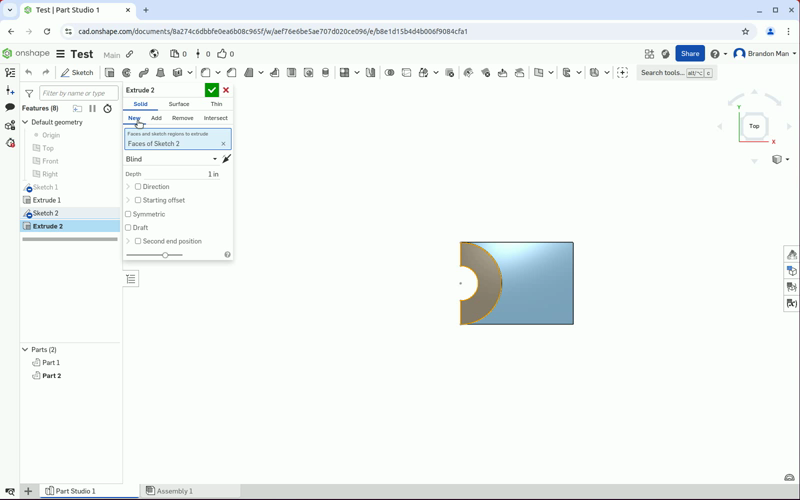
key(tab, 4)
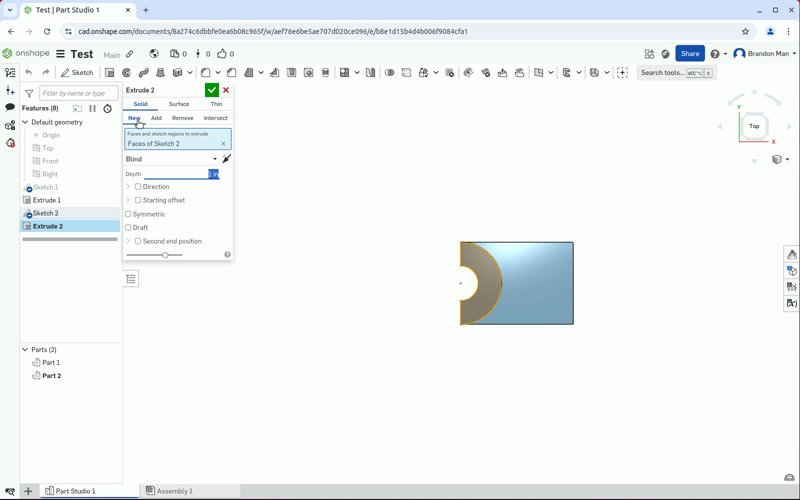
text(5.055)
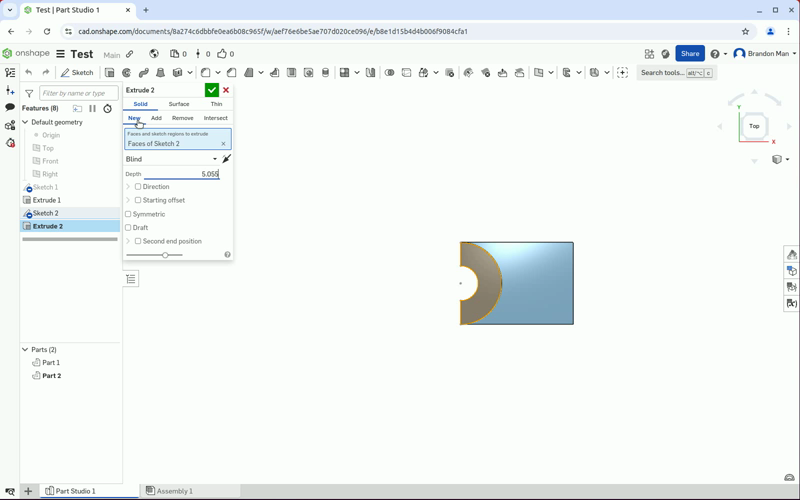
key(enter)
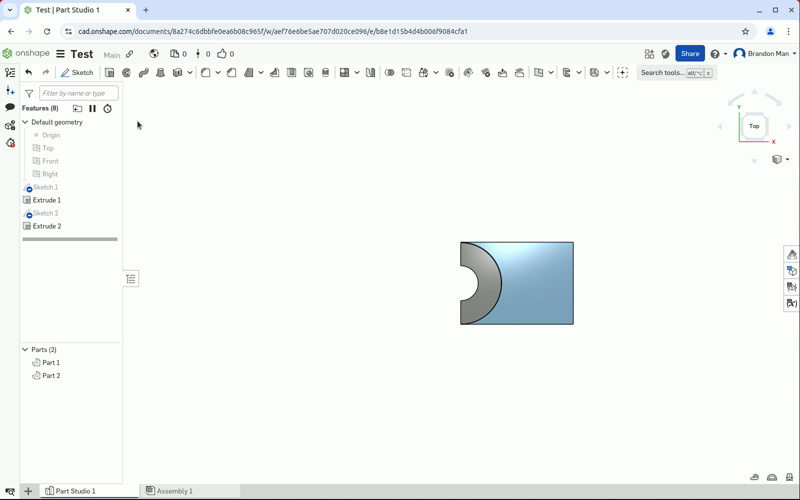
key(shift+h)
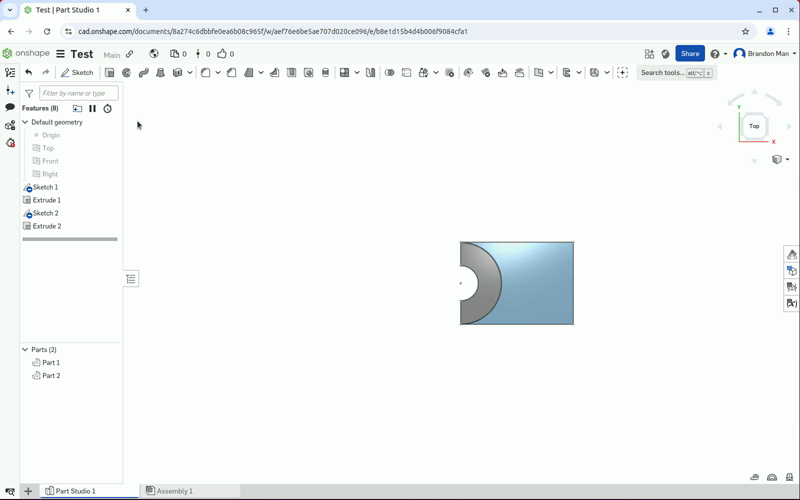
key(shift+h)
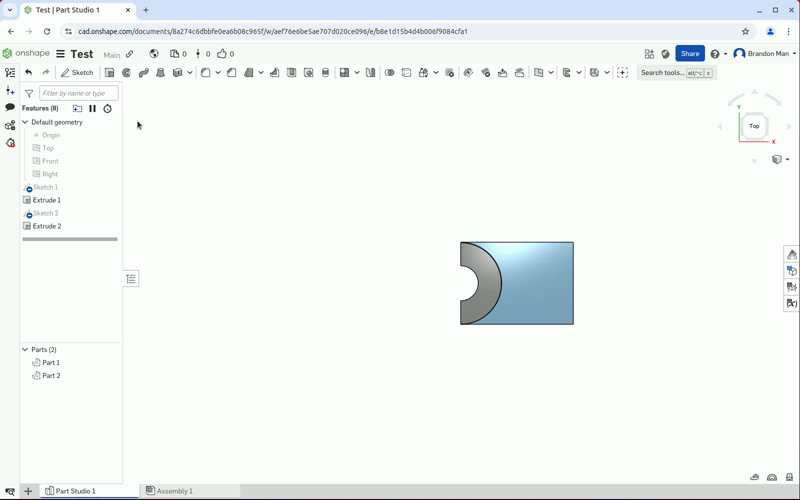
mouse_move(73, 189)
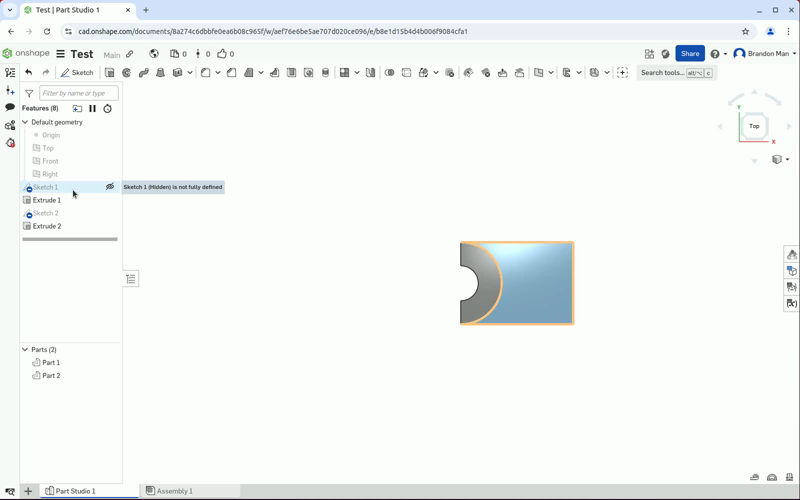
click(73, 189)
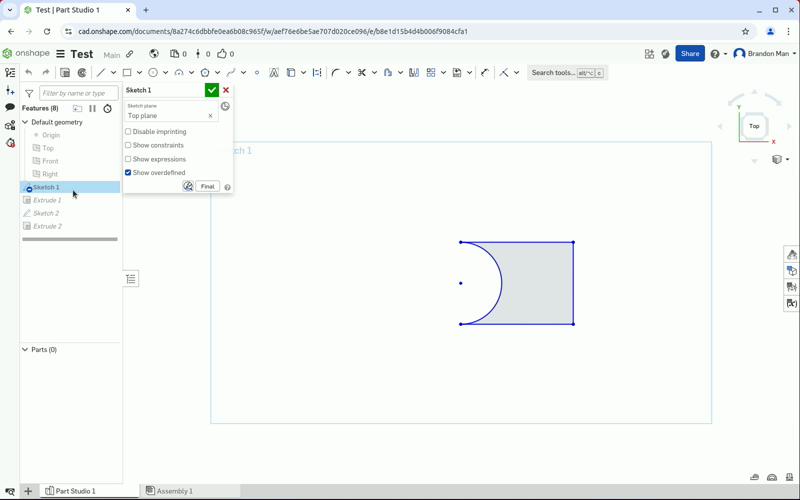
mouse_move(229, 92)
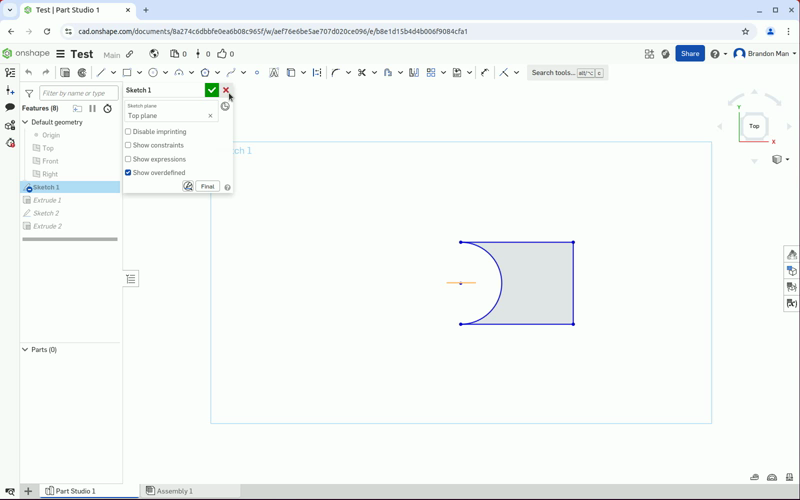
click(229, 92)
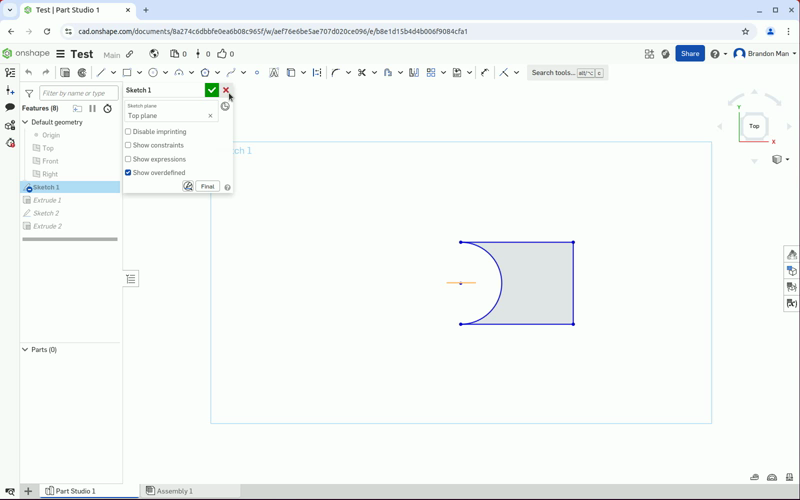
key(shift+s)
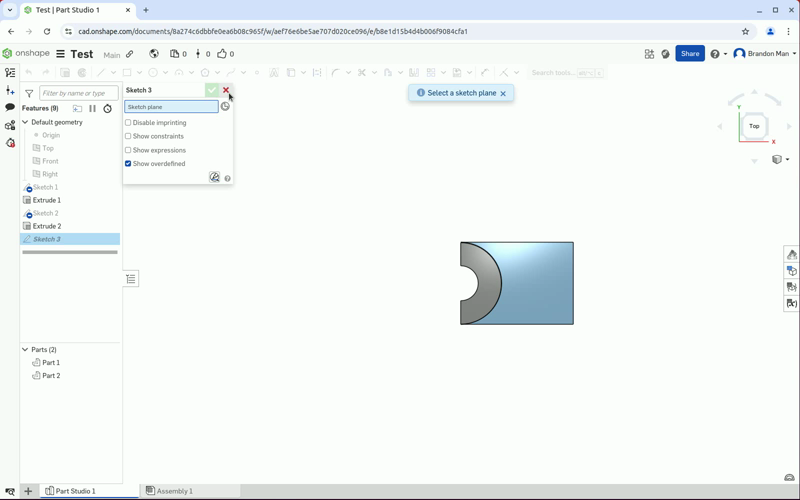
mouse_move(73, 150)
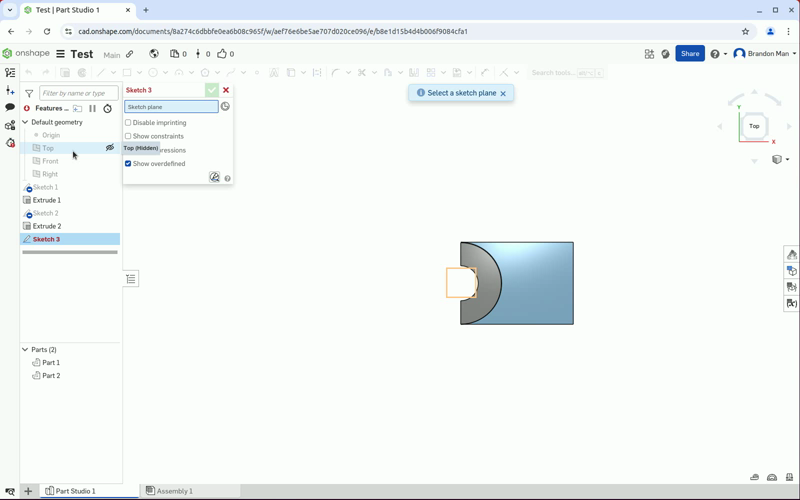
click(73, 150)
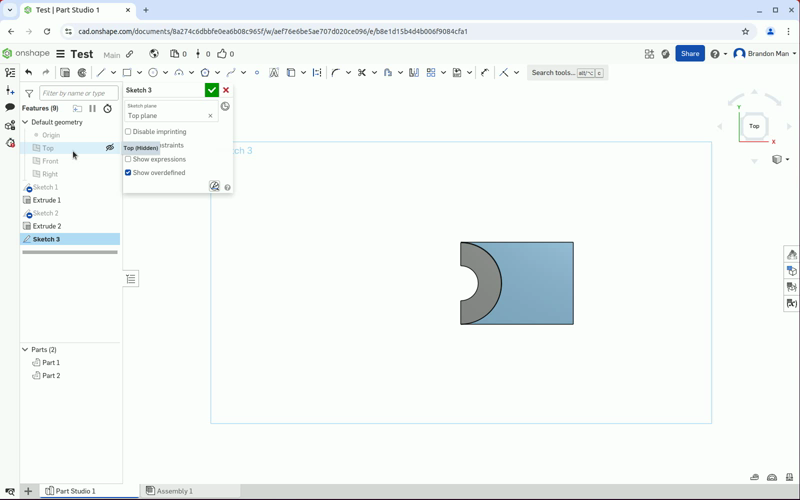
mouse_move(73, 352)
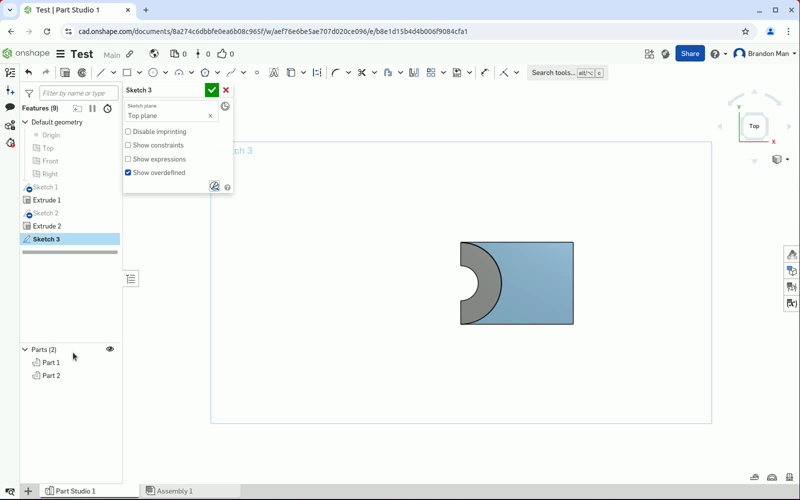
key(y)
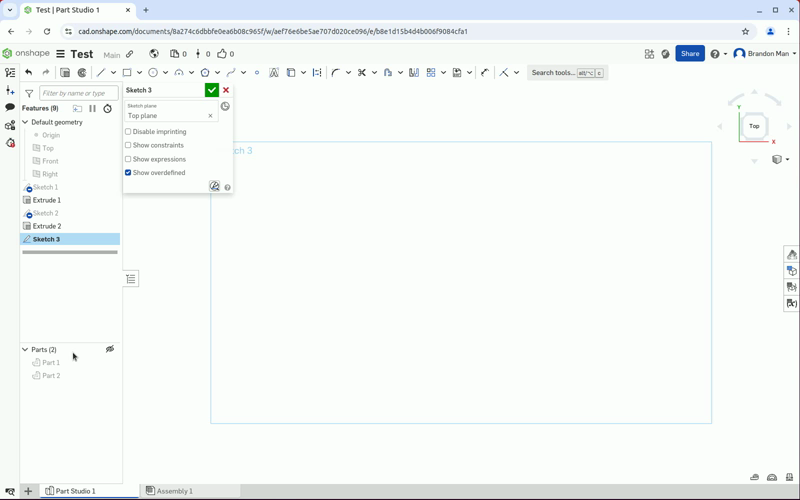
key(l)
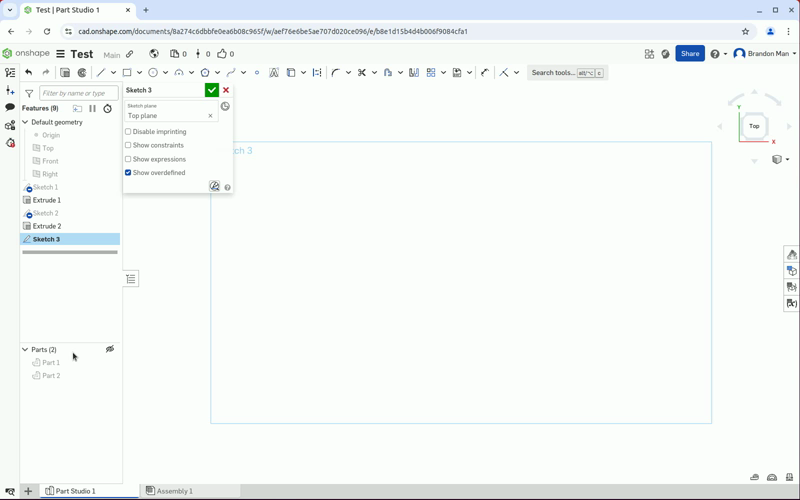
key_down(shift)
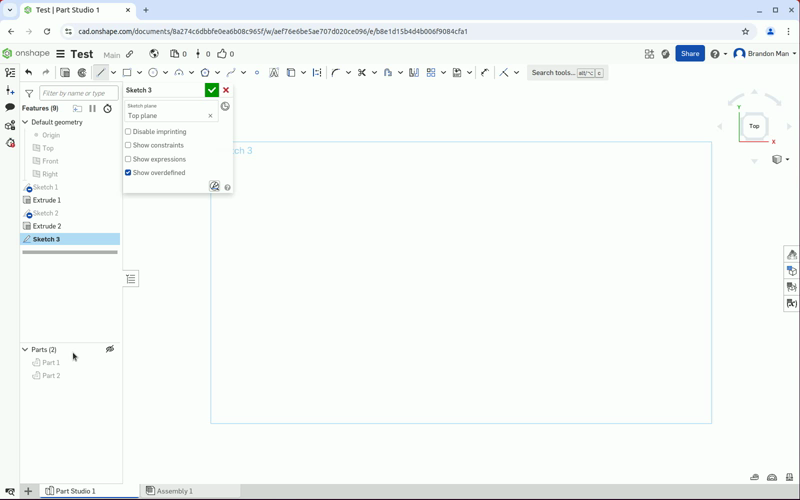
mouse_move(460, 324)
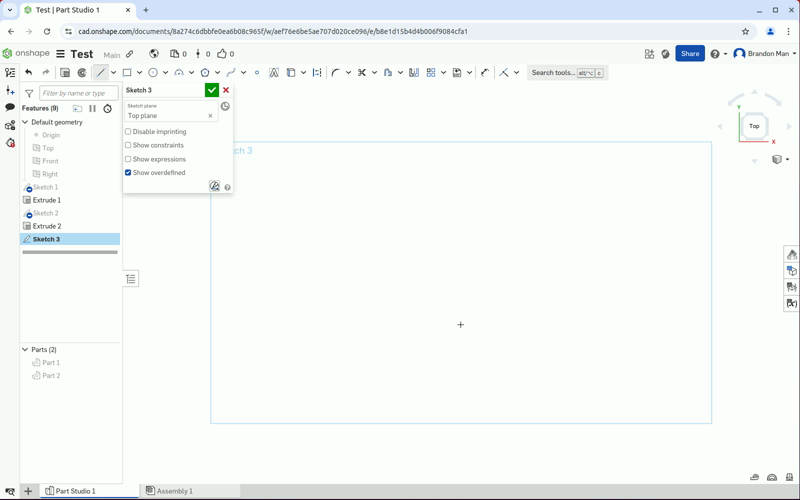
click(460, 324)
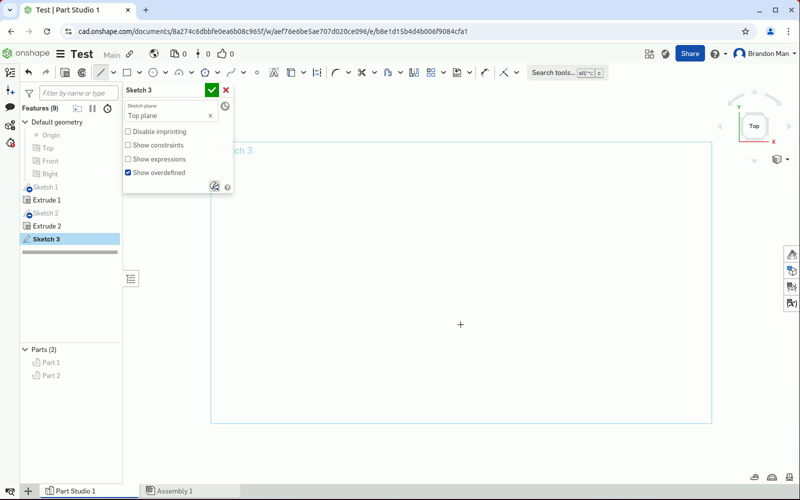
key_up(shift)
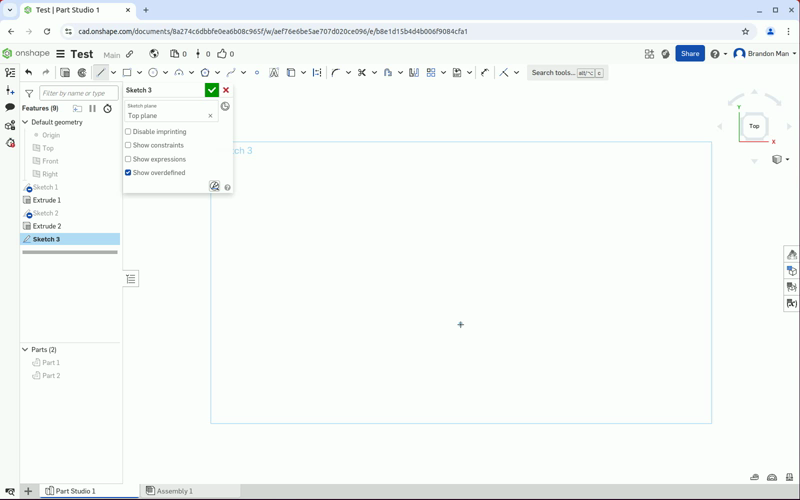
key_down(shift)
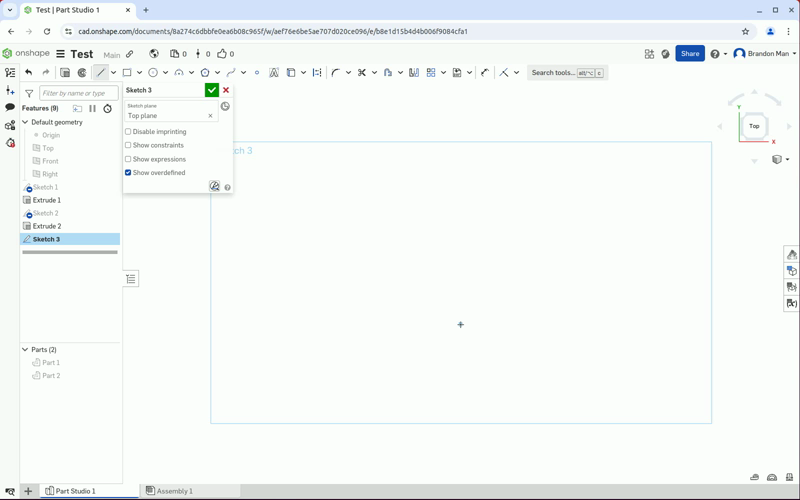
mouse_move(490, 324)
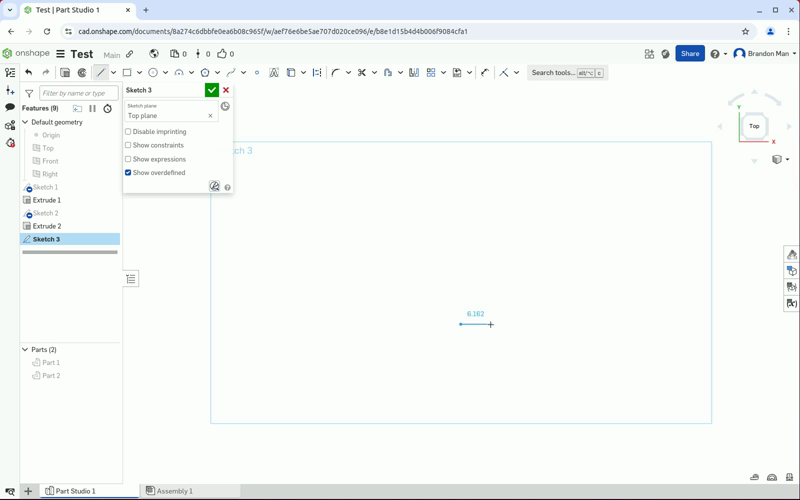
mouse_move(460, 300)
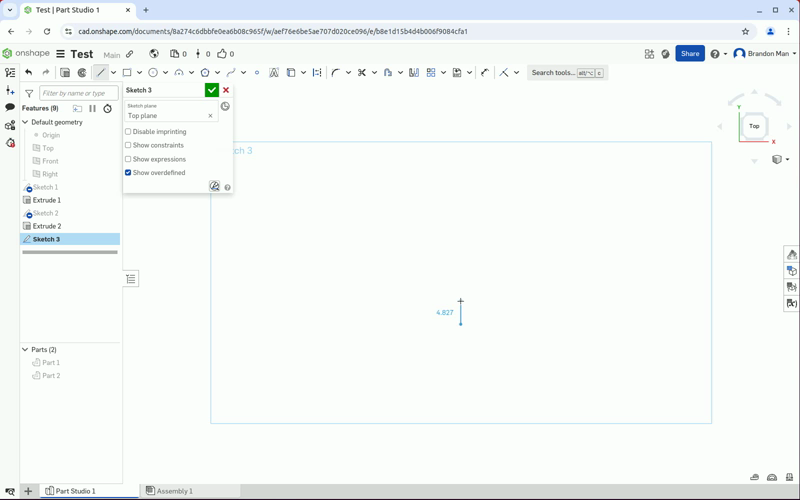
click(460, 300)
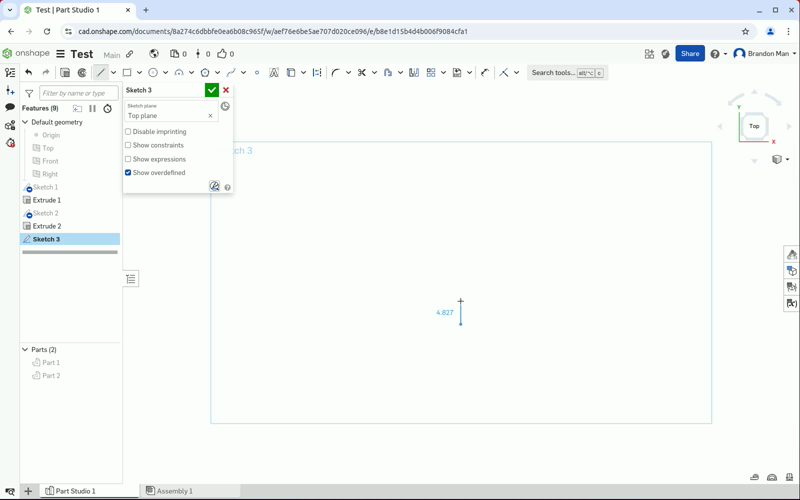
key_up(shift)
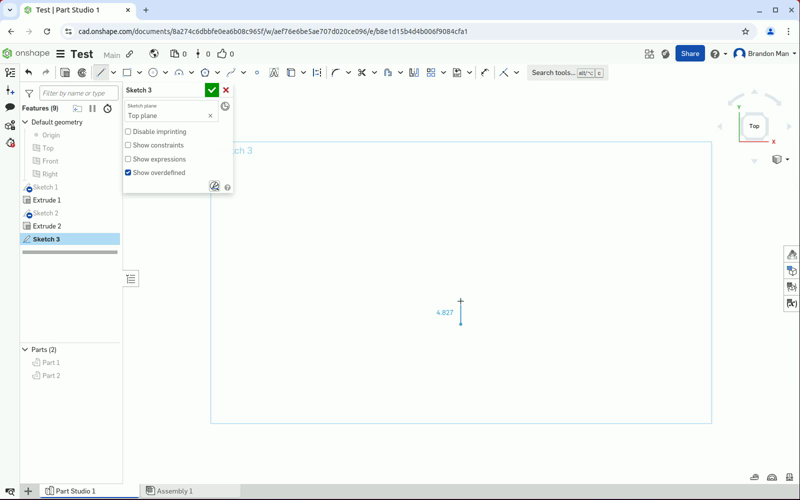
key(esc)
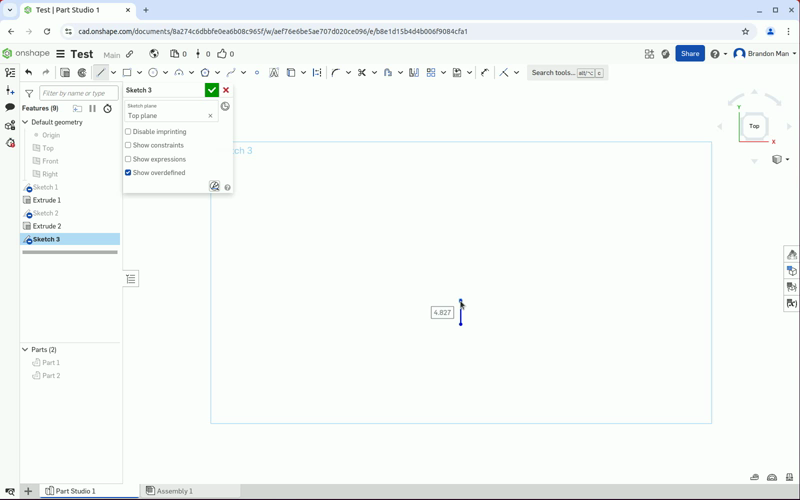
key(a)
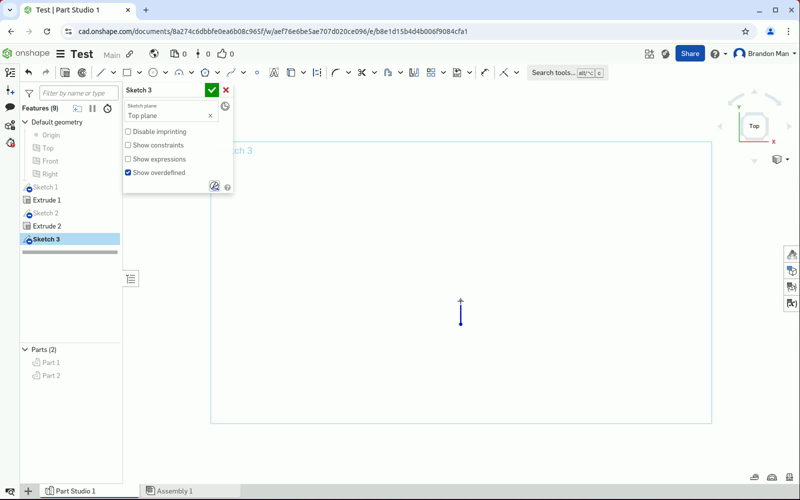
mouse_move(460, 300)
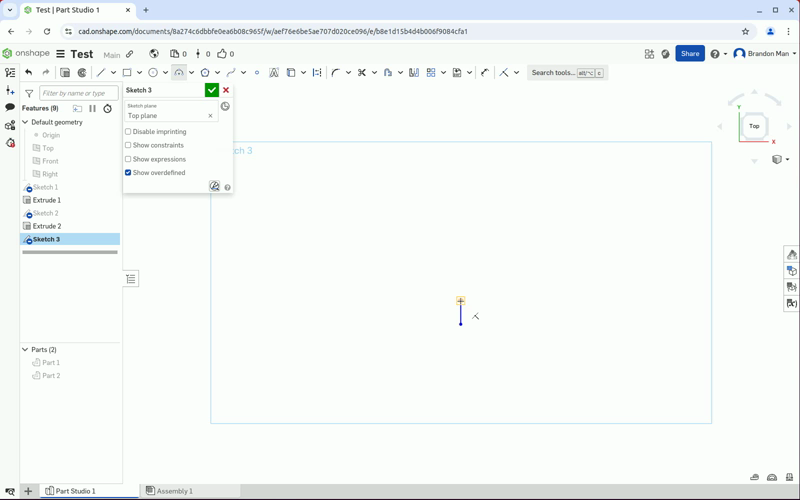
click(460, 300)
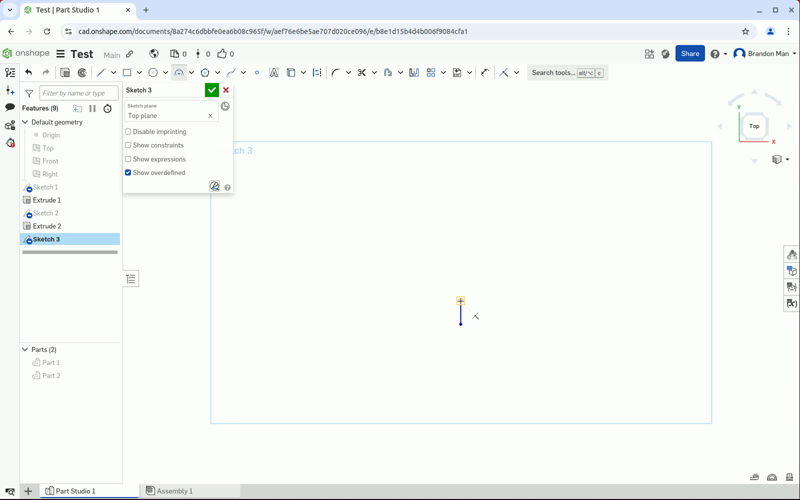
key_down(shift)
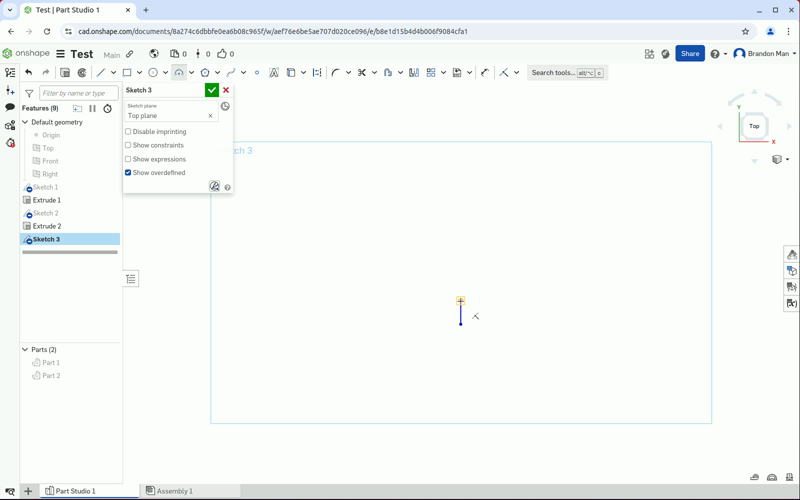
mouse_move(460, 265)
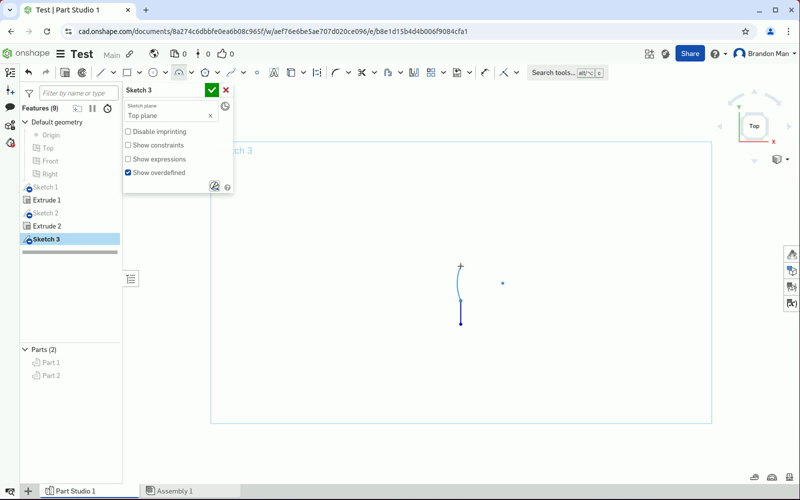
click(460, 265)
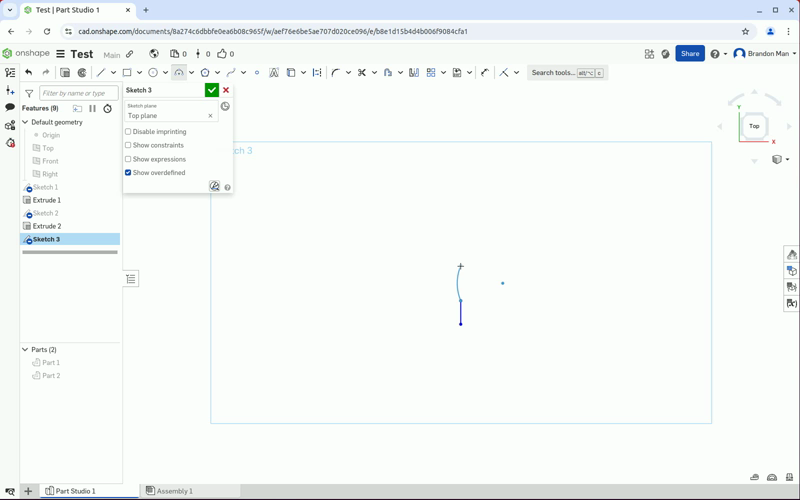
mouse_move(443, 283)
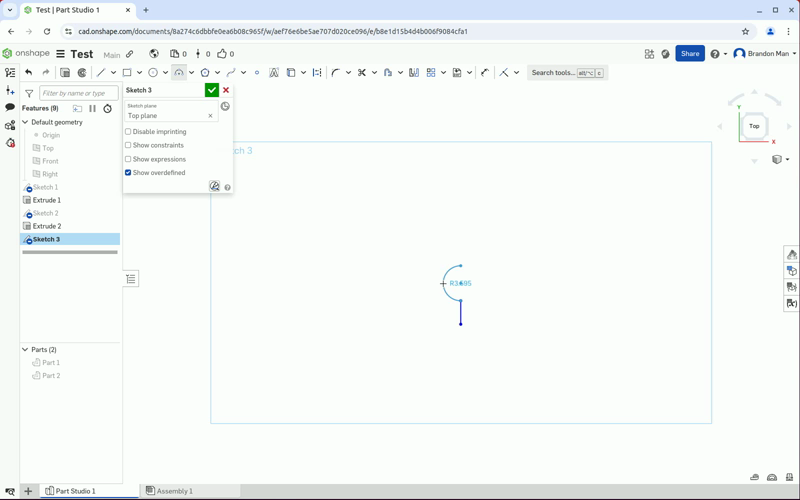
click(443, 283)
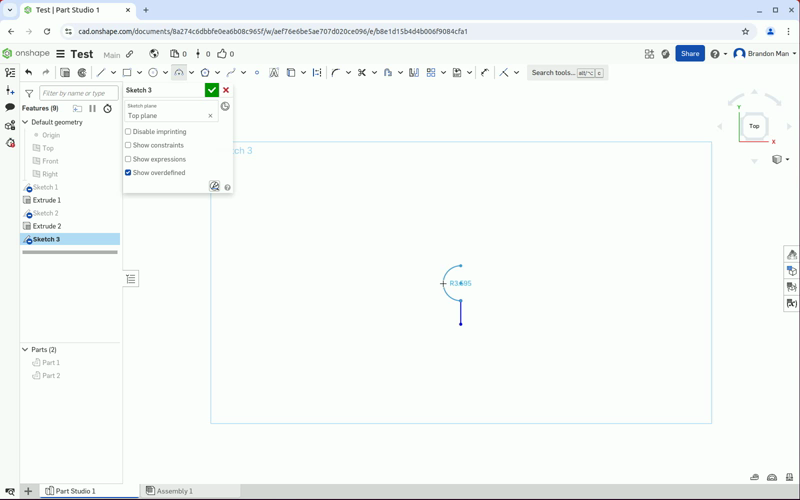
key_up(shift)
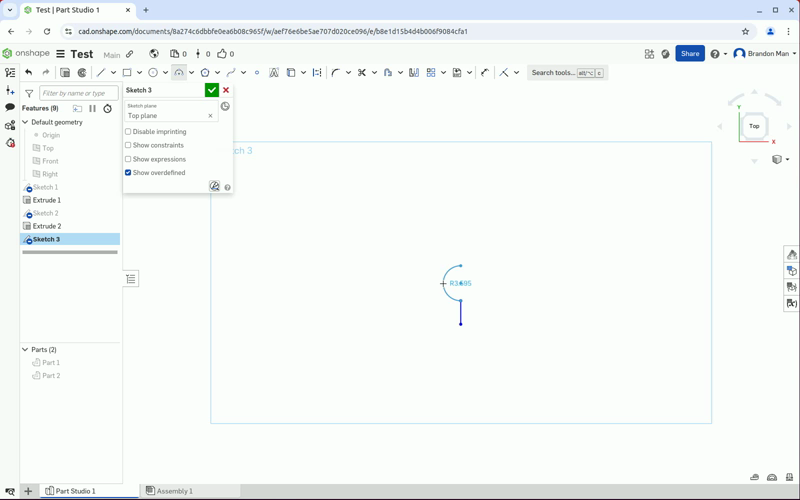
key(esc)
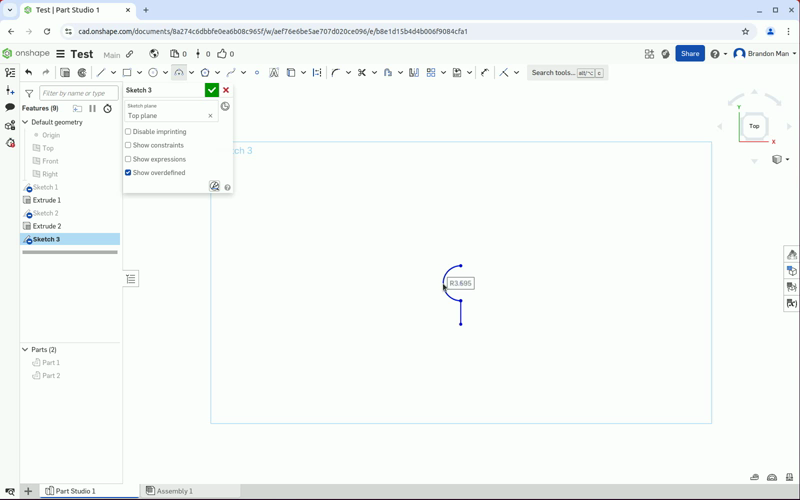
key(l)
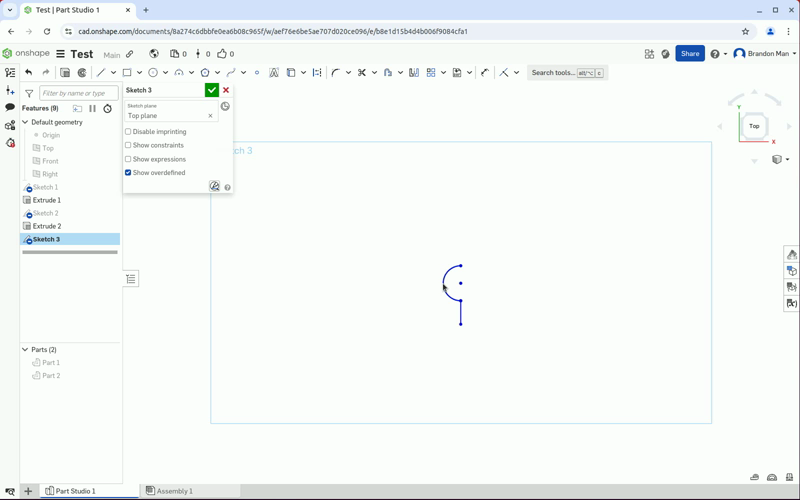
mouse_move(460, 265)
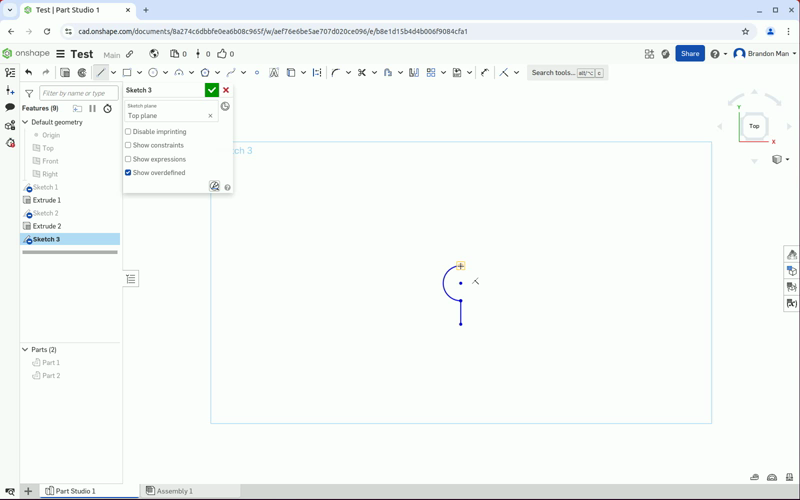
click(460, 265)
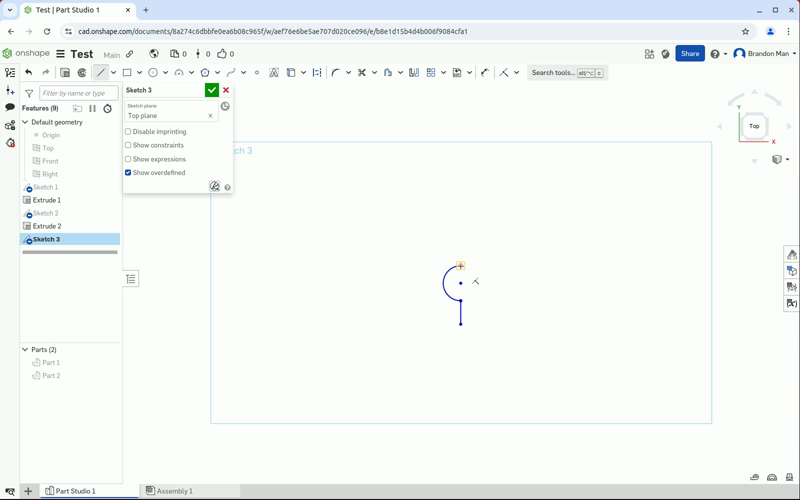
key_down(shift)
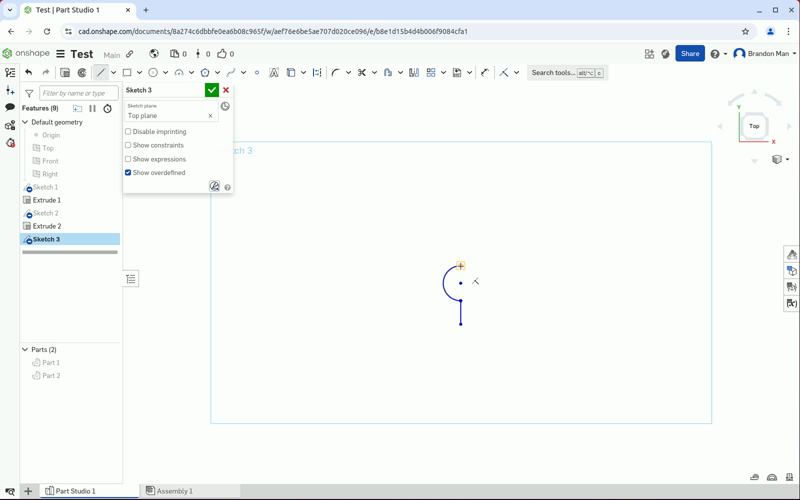
mouse_move(490, 265)
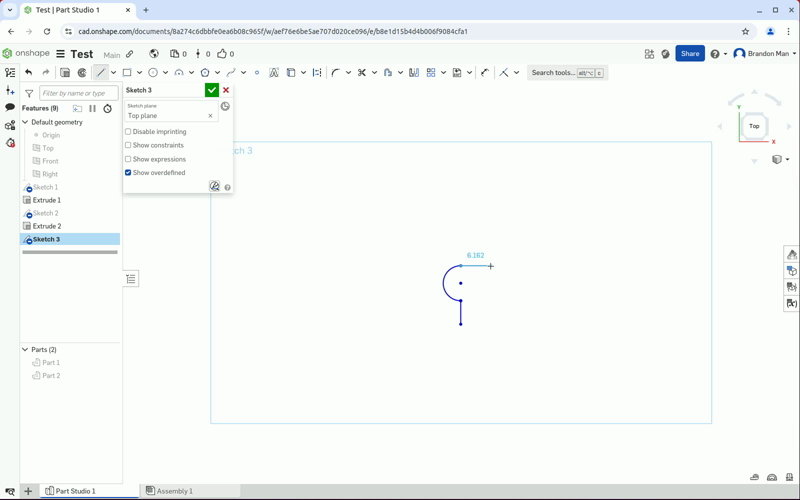
mouse_move(460, 242)
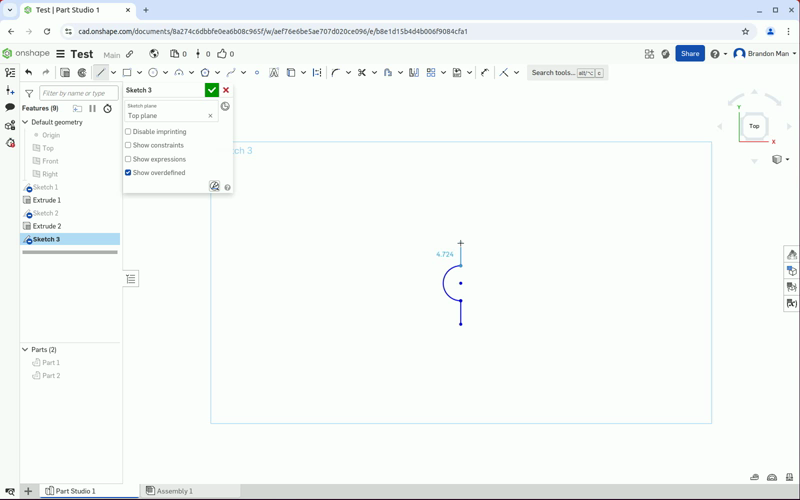
click(460, 242)
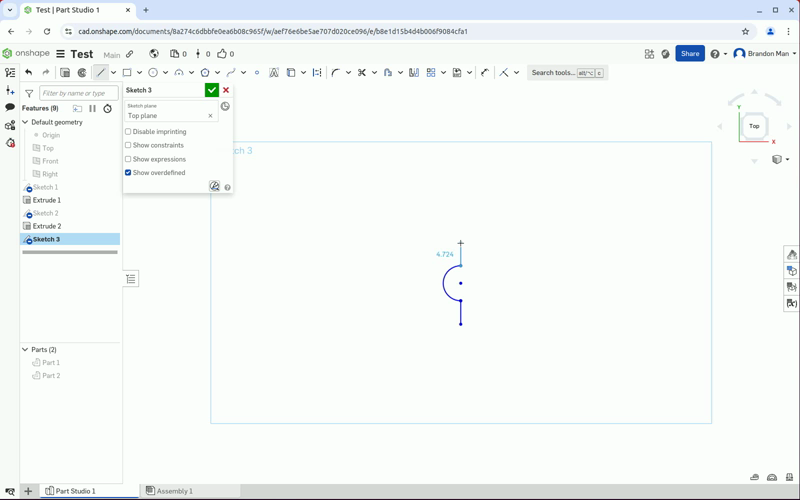
key_up(shift)
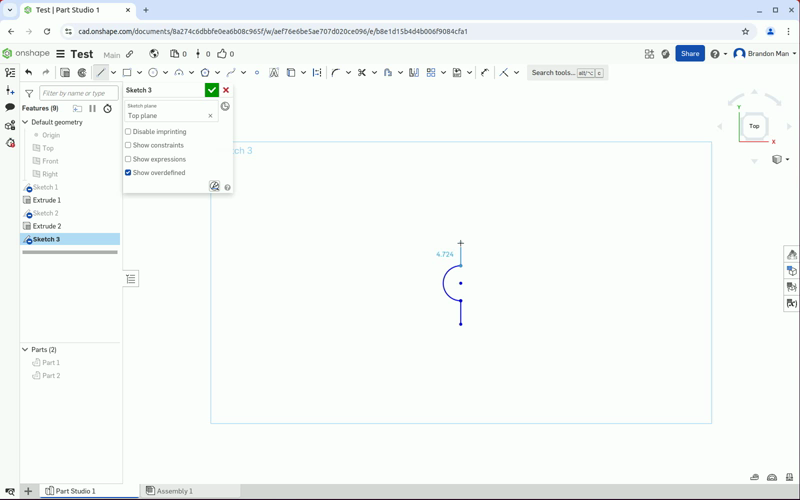
key(esc)
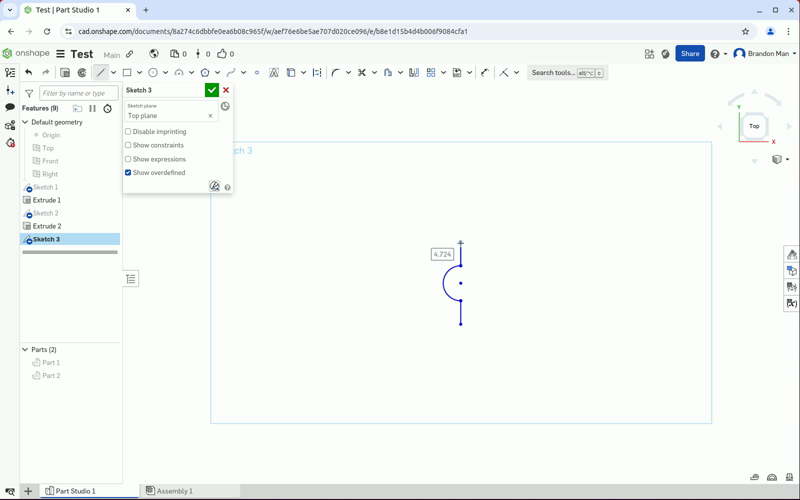
key(a)
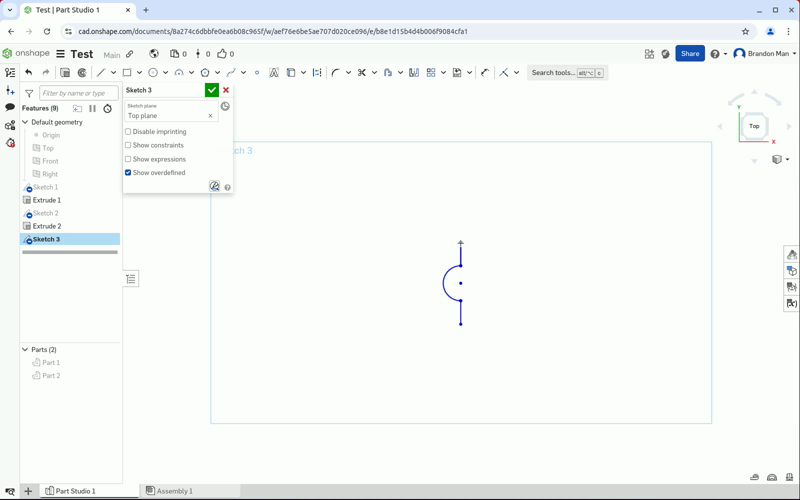
mouse_move(460, 242)
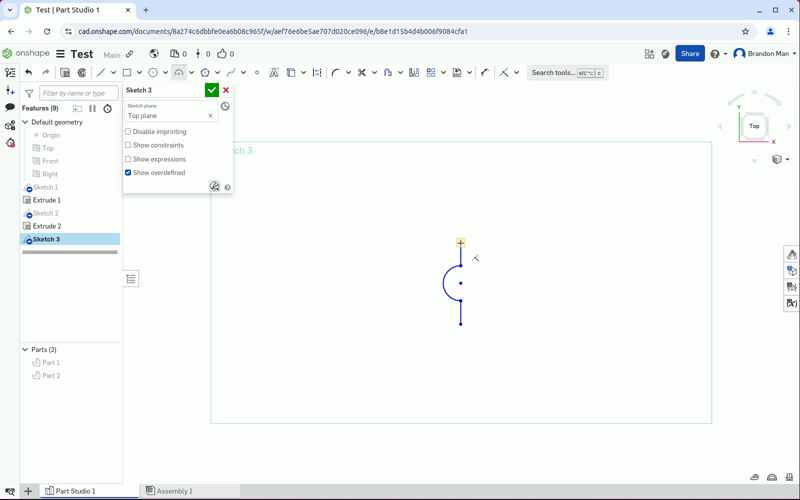
click(460, 242)
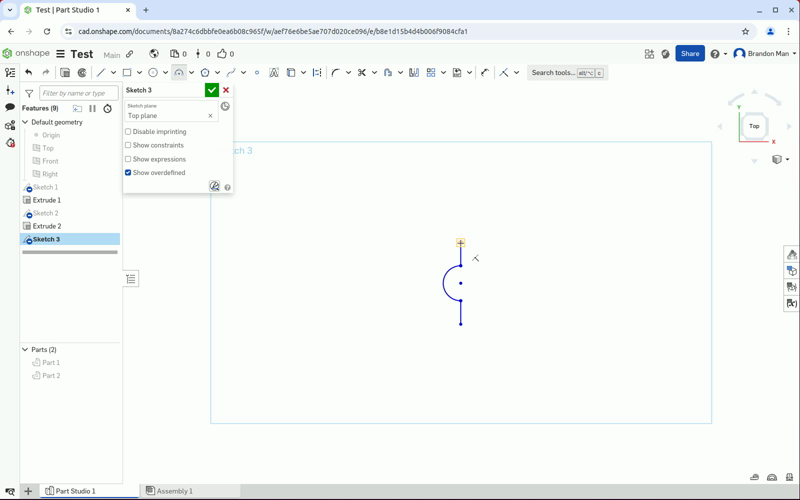
mouse_move(460, 324)
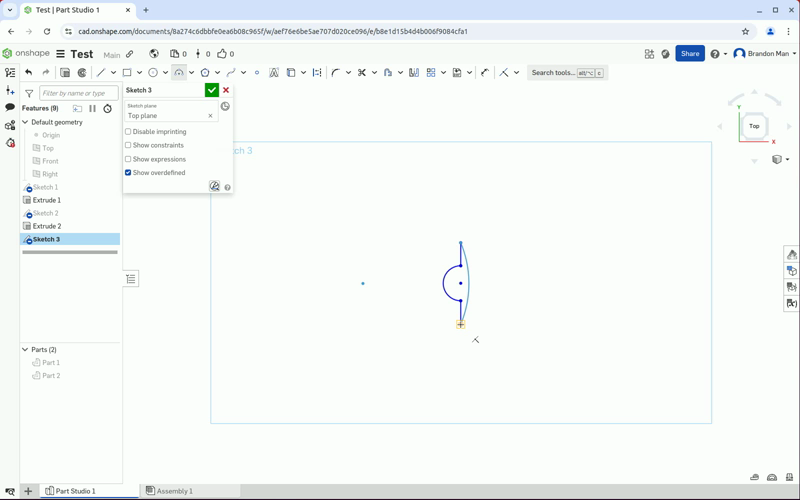
click(460, 324)
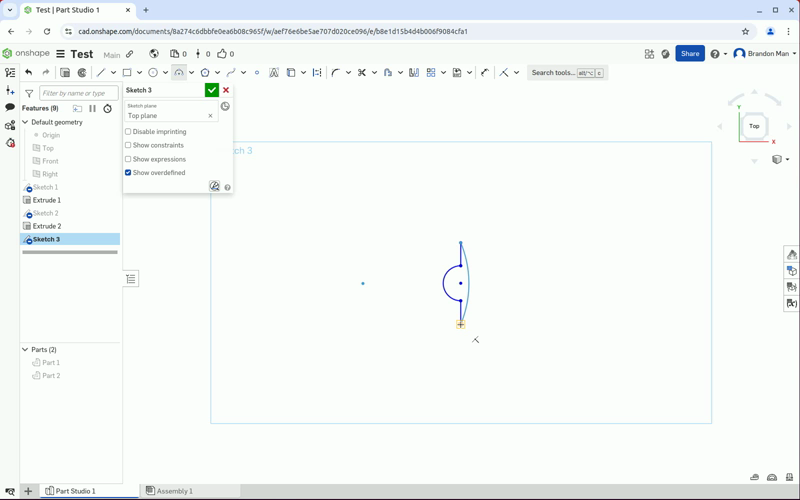
key_down(shift)
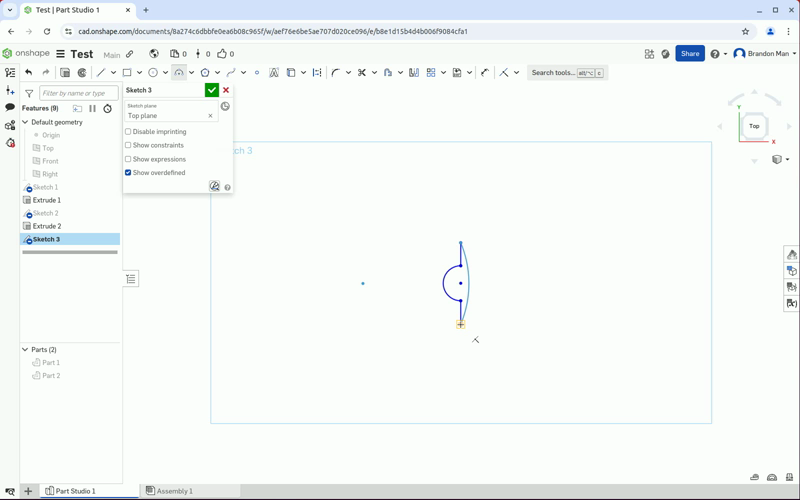
mouse_move(420, 283)
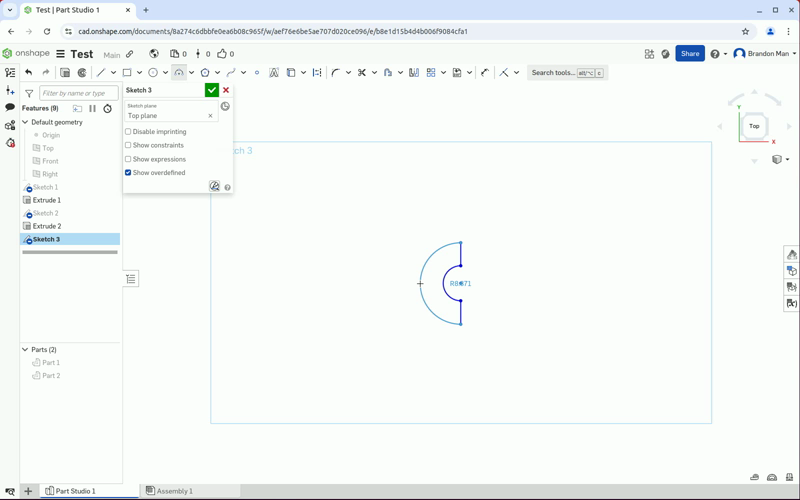
click(420, 283)
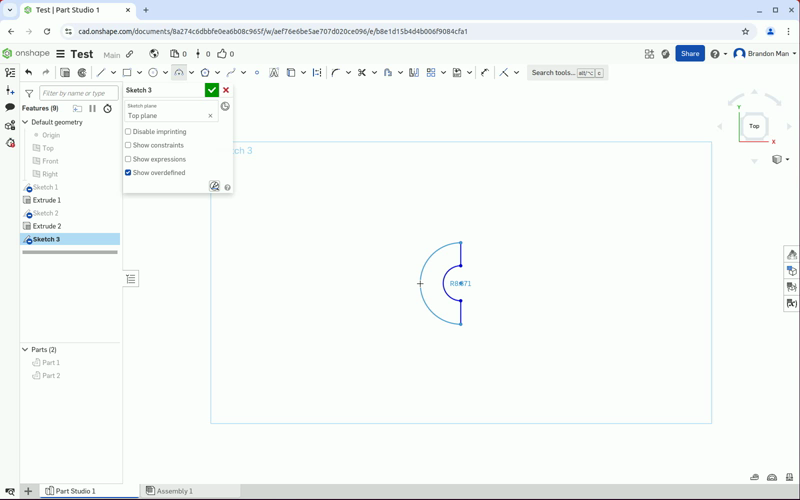
key_up(shift)
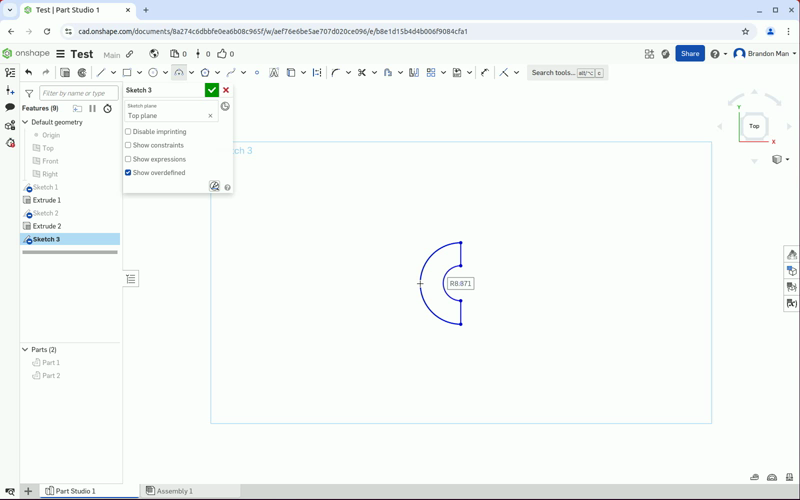
key(esc)
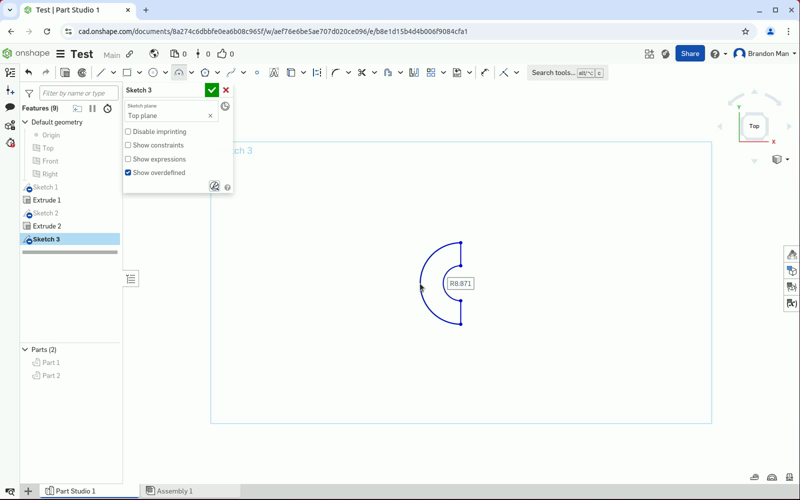
mouse_move(452, 252)
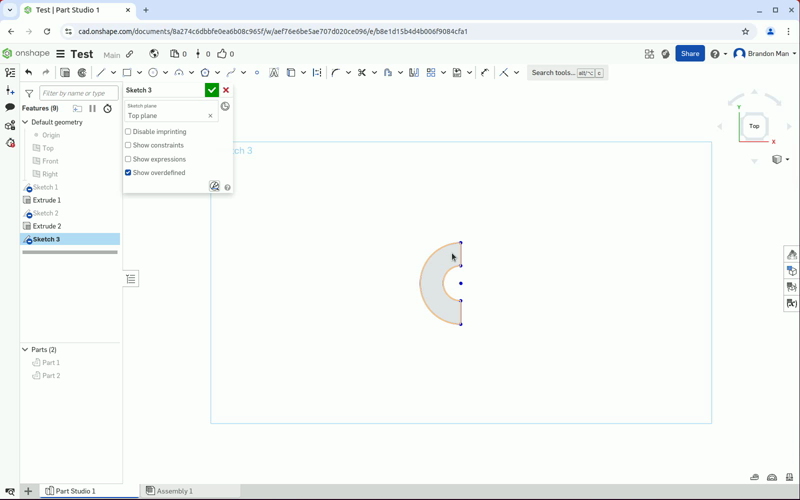
scroll(6)
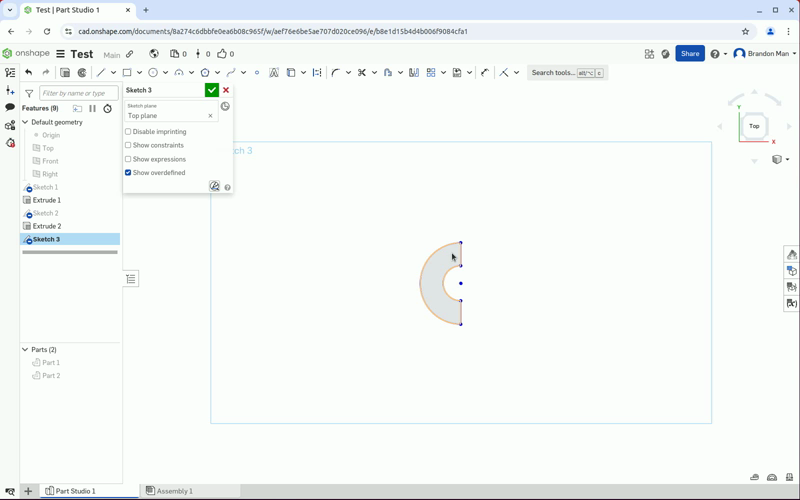
scroll(6)
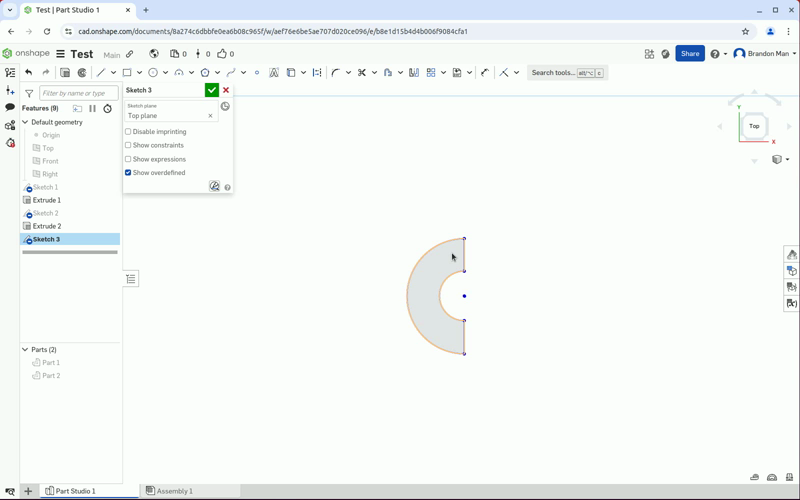
scroll(6)
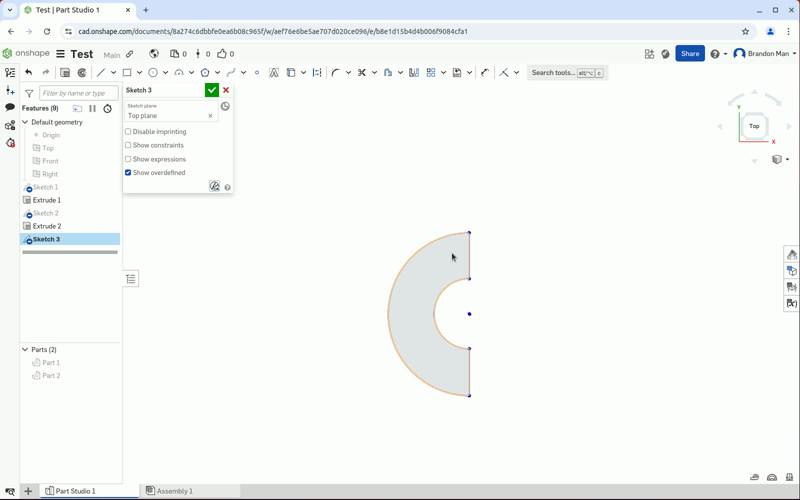
scroll(6)
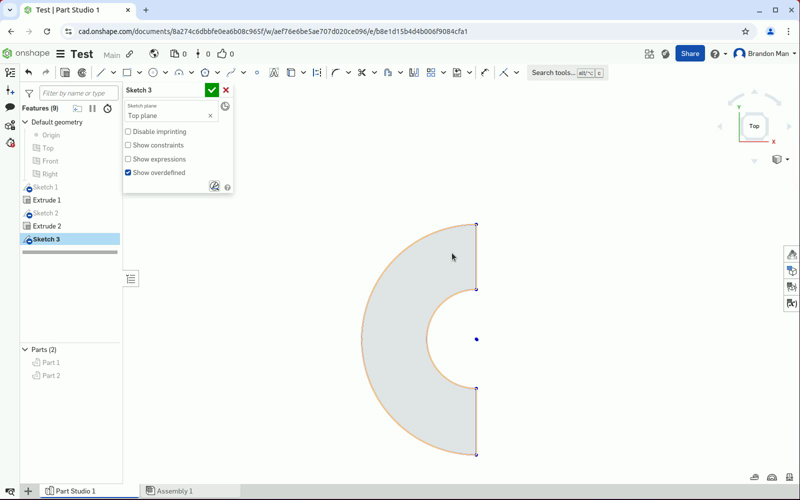
scroll(6)
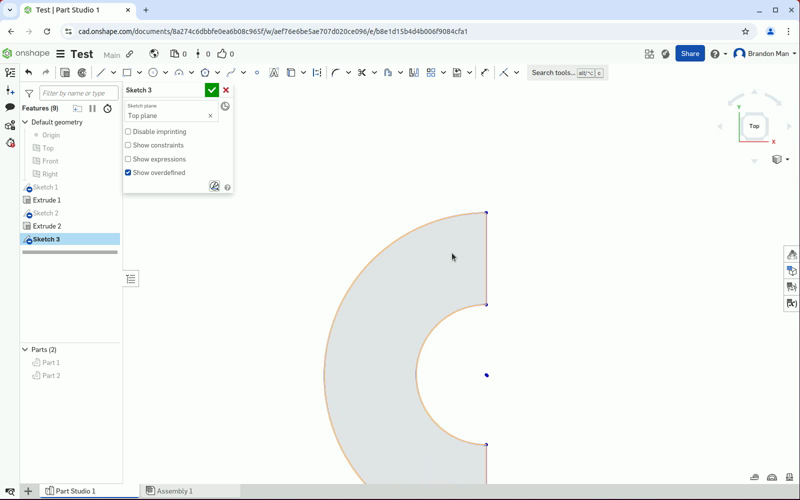
scroll(6)
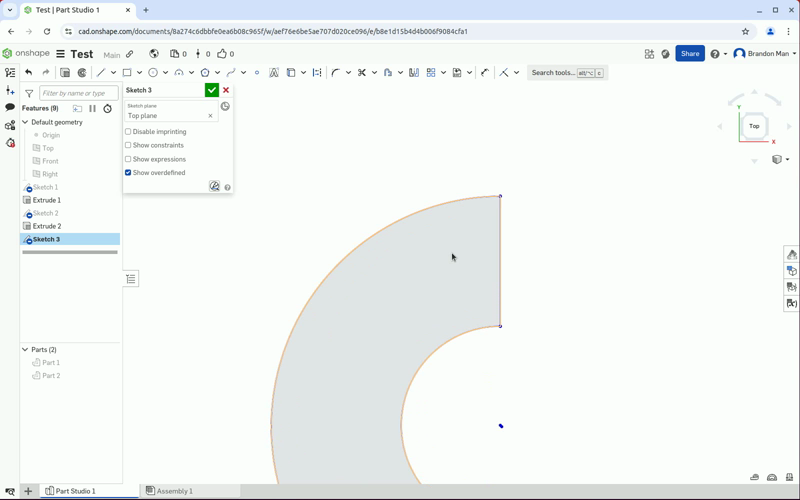
scroll(6)
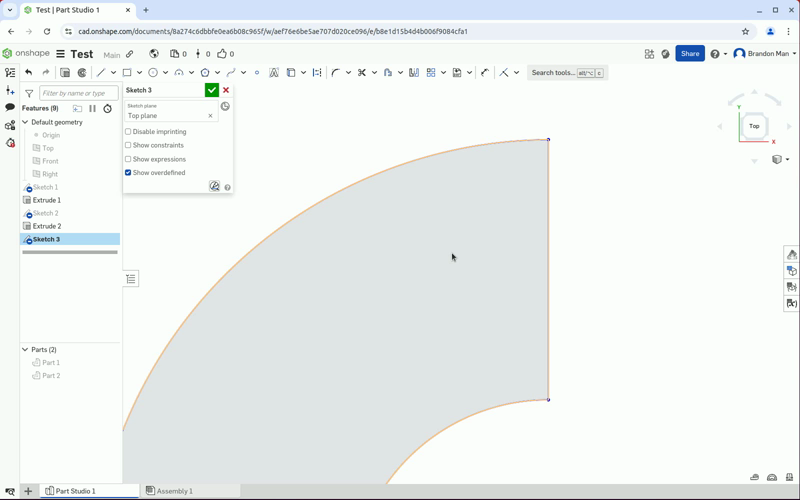
click(452, 252)
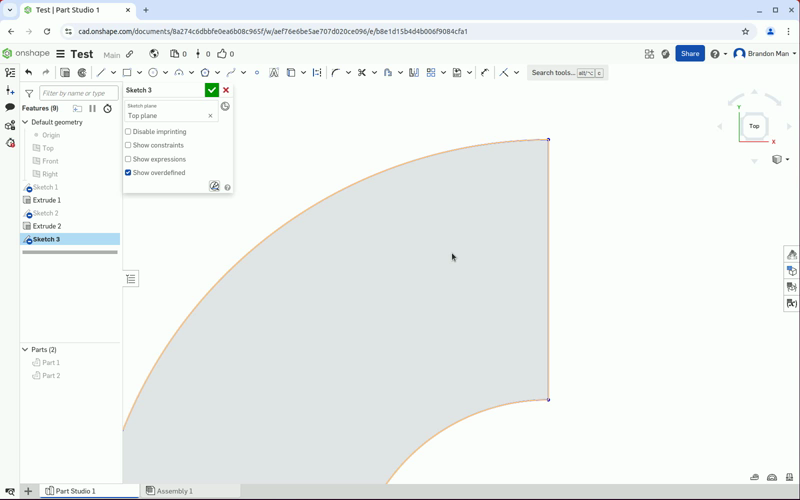
scroll(-6)
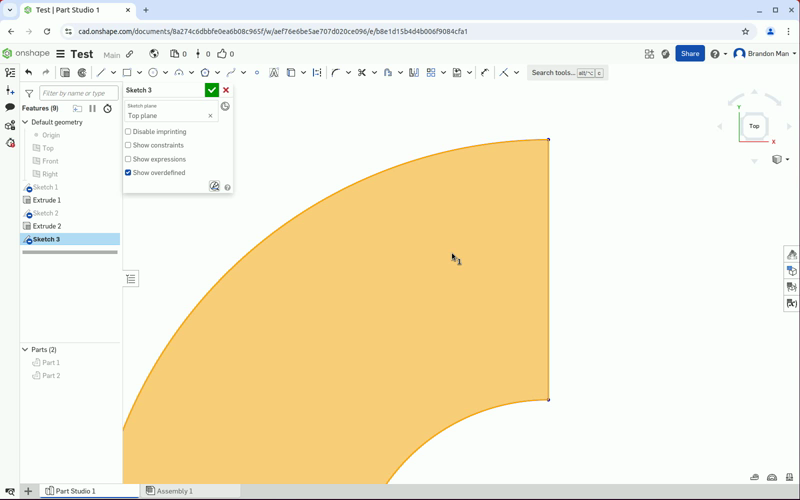
scroll(-6)
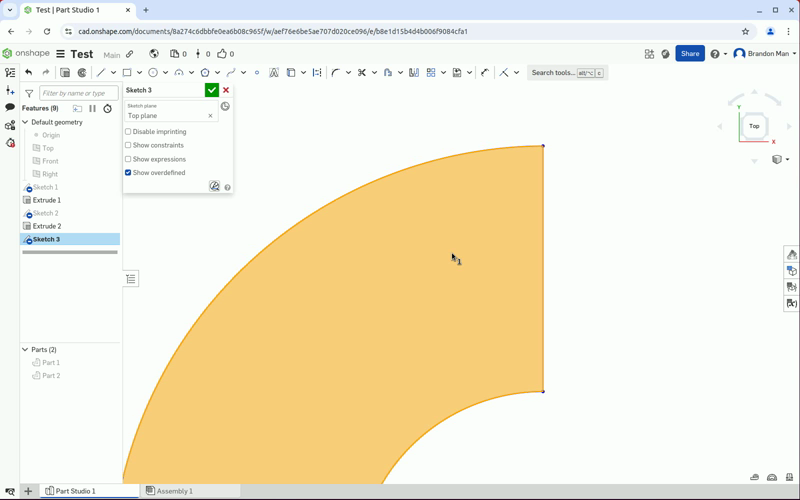
scroll(-6)
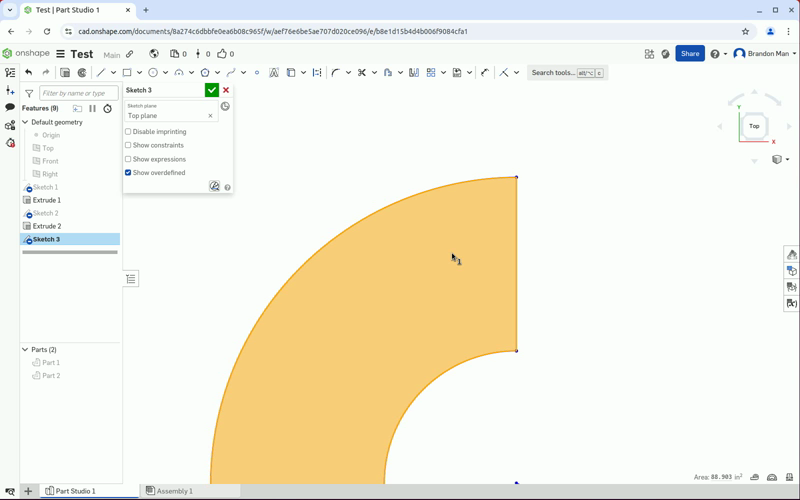
scroll(-6)
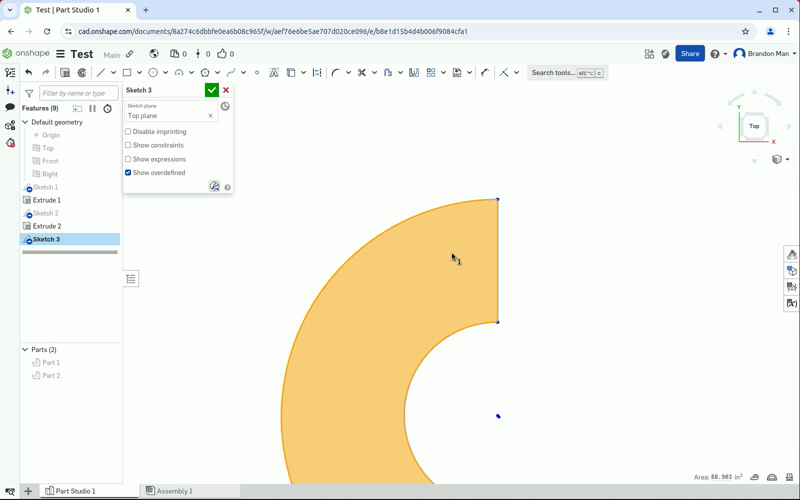
scroll(-6)
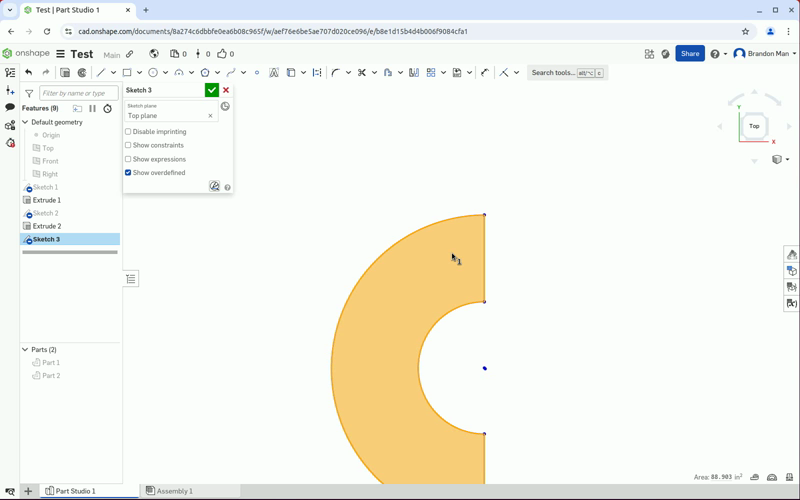
scroll(-6)
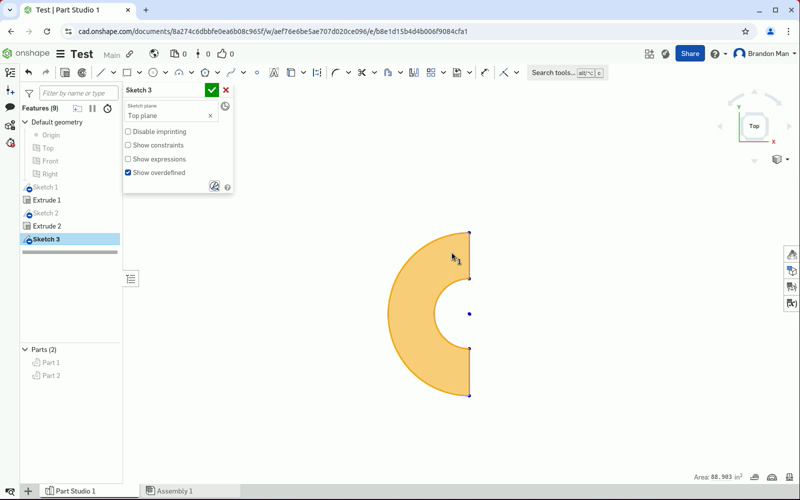
scroll(-6)
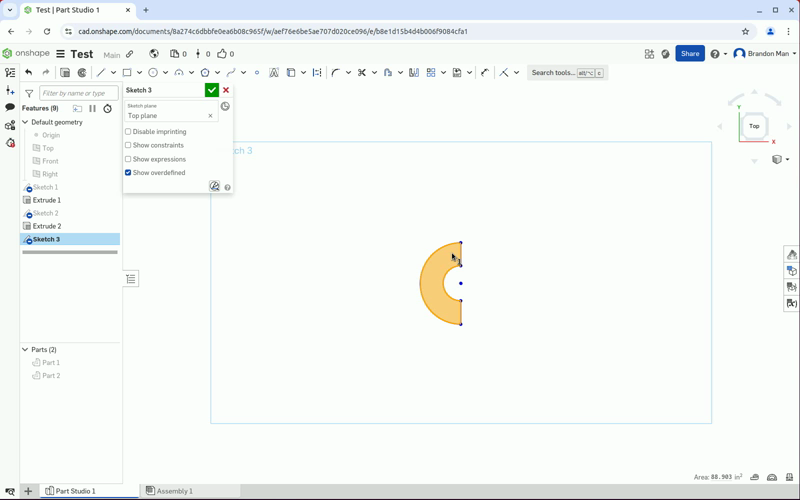
mouse_move(73, 352)
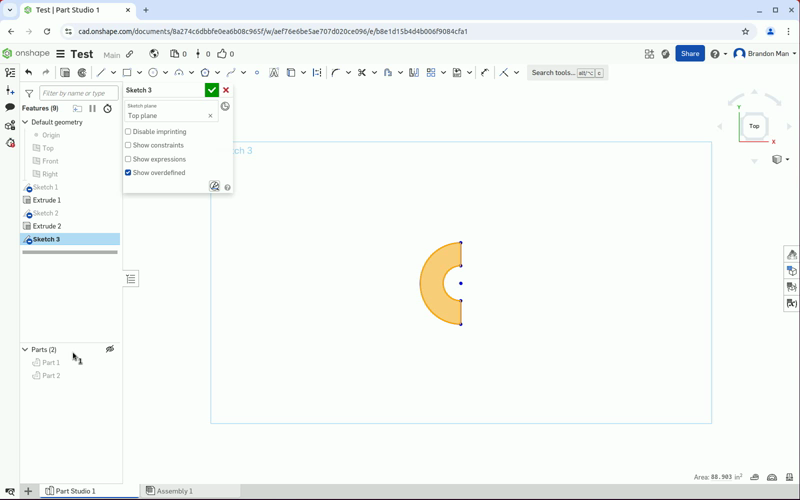
key(shift+y)
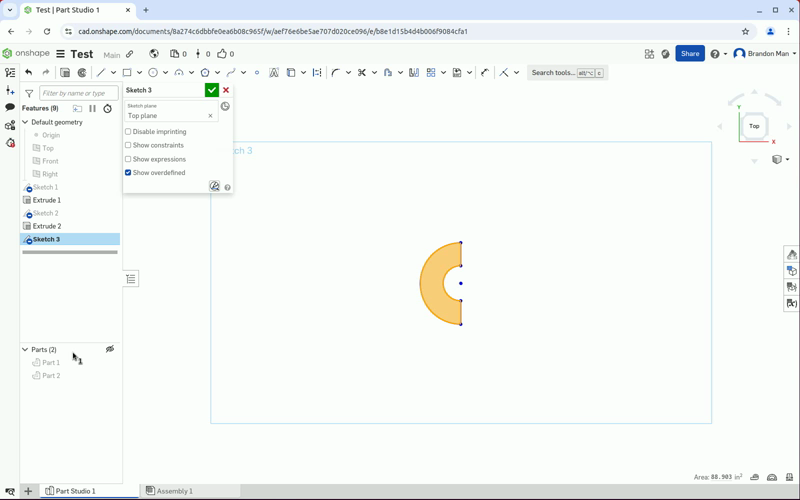
key(shift+e)
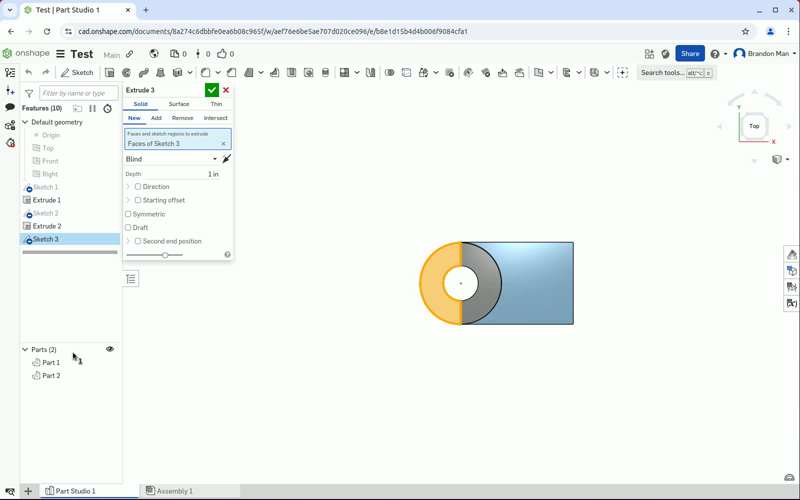
mouse_move(143, 106)
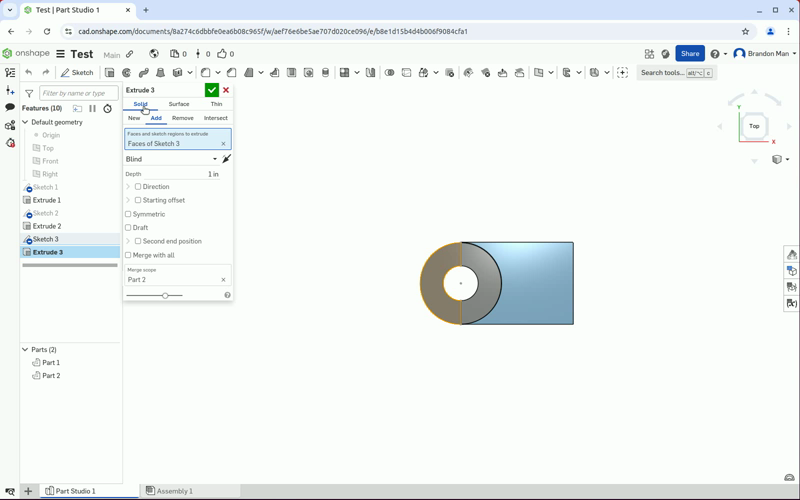
click(143, 106)
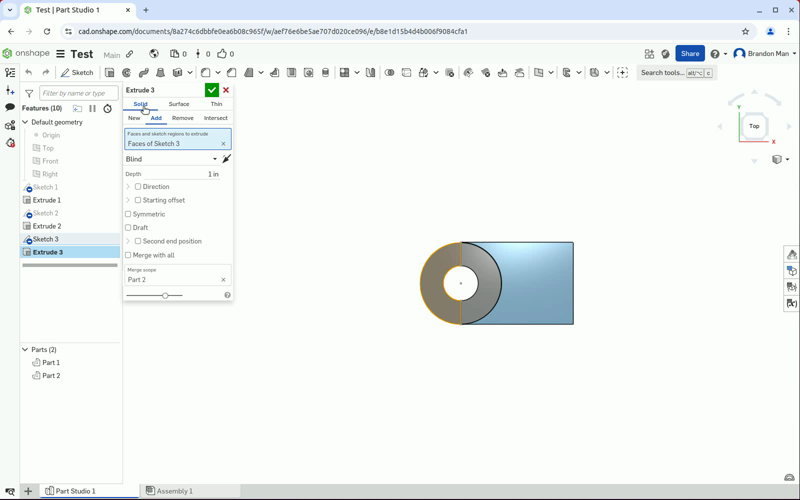
mouse_move(137, 120)
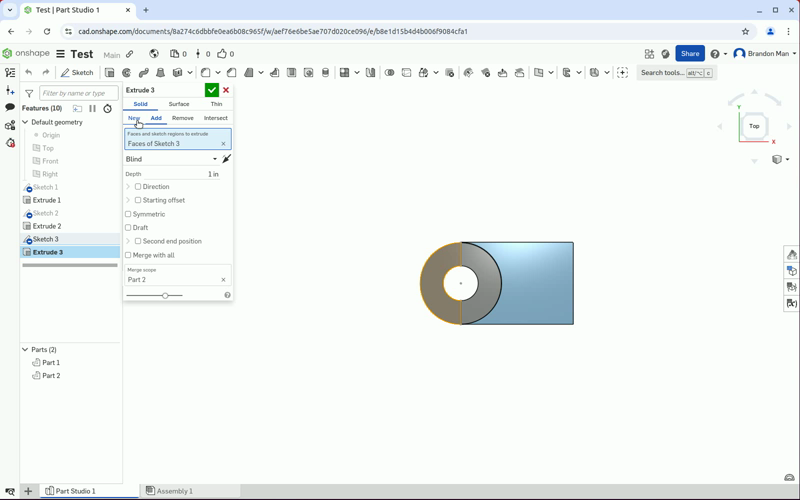
click(137, 120)
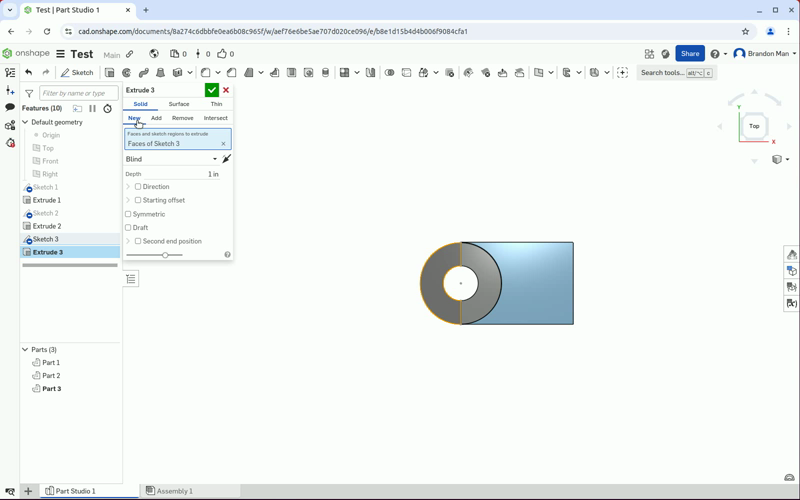
key(tab, 4)
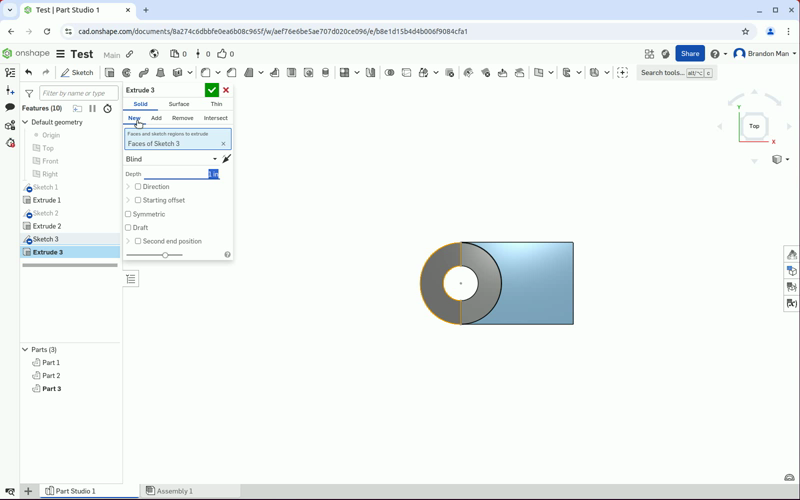
text(5.055)
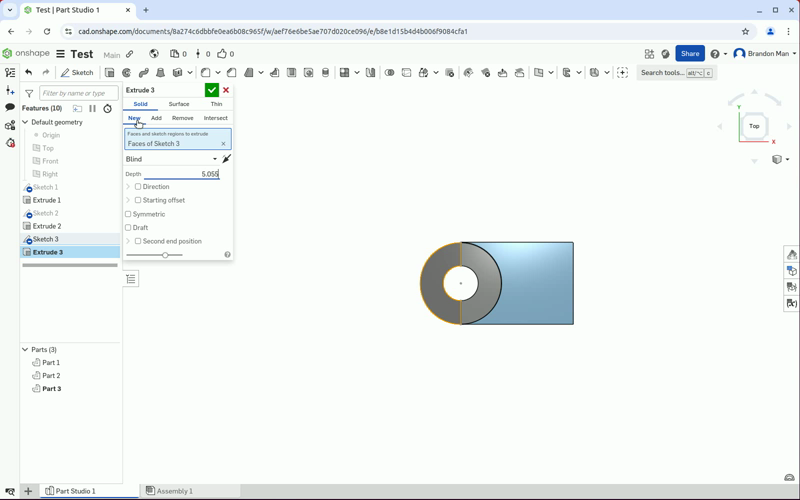
key(enter)
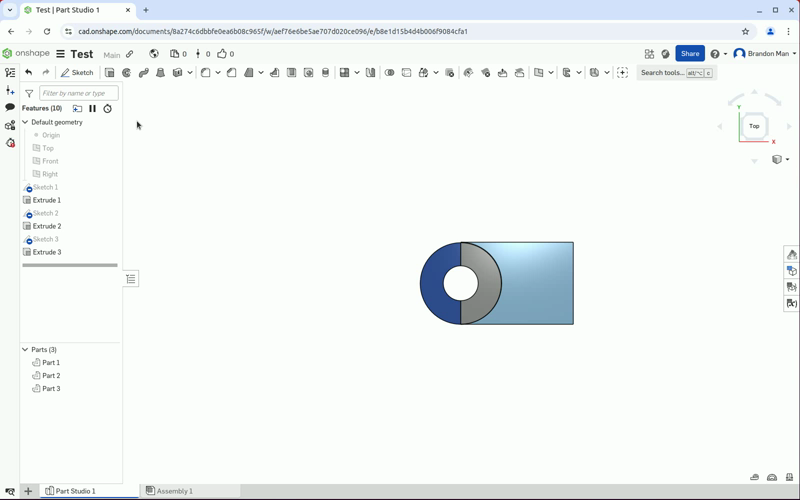
key(shift+h)
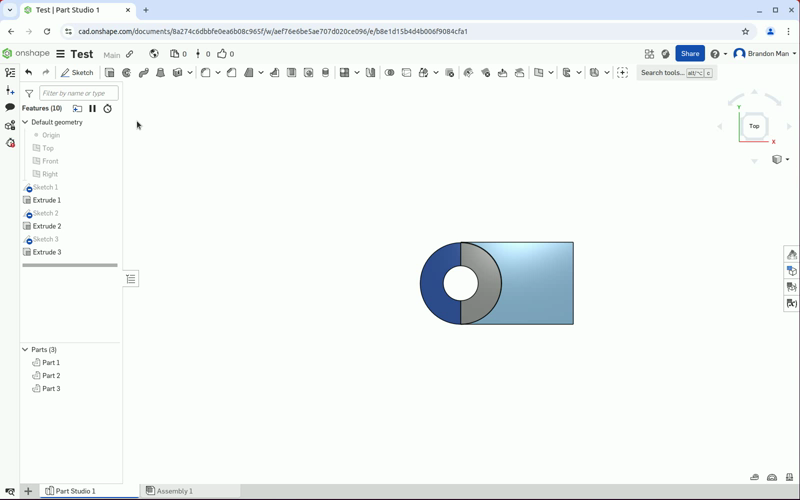
key(shift+h)
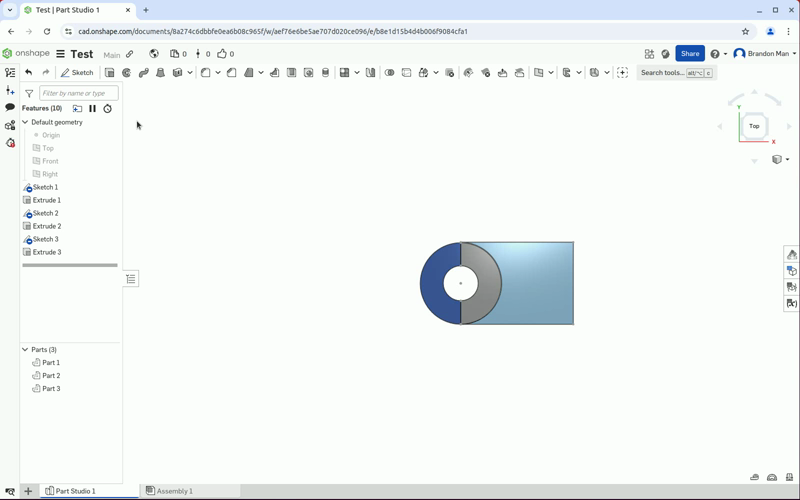
key(shift+7)
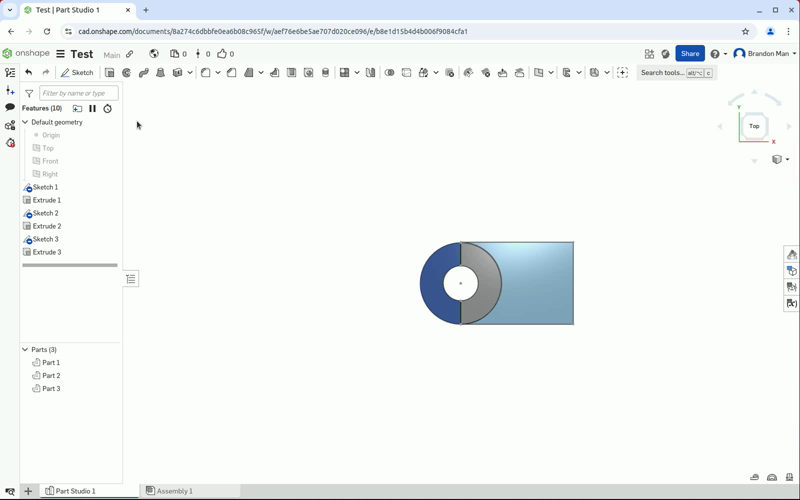
key(up, 3)
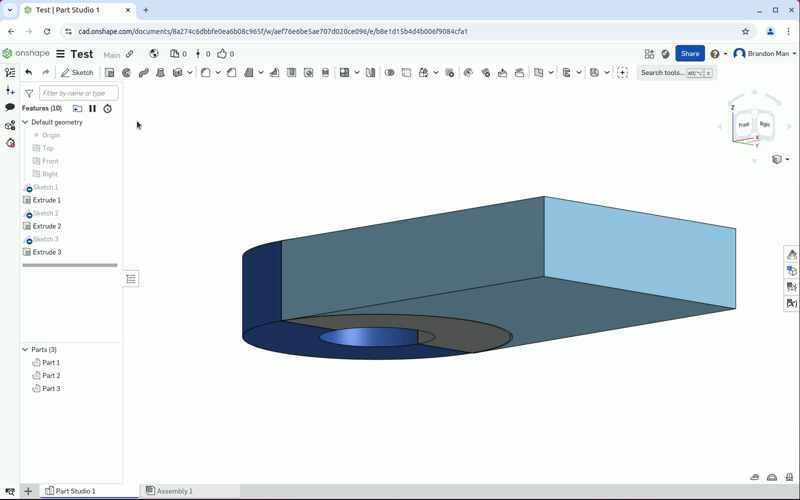
key(left, 3)
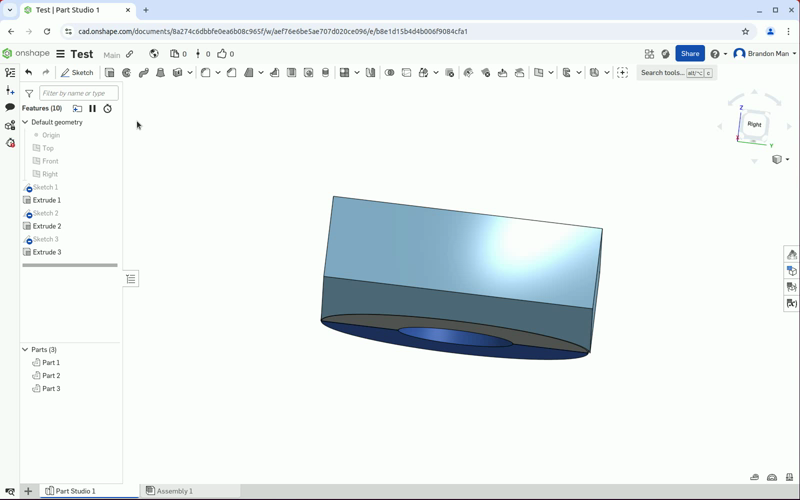
key(right, 3)
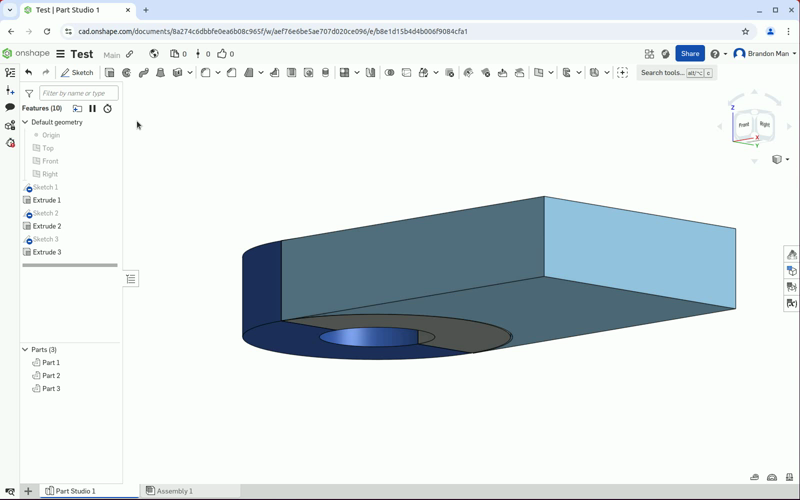
key(down, 3)
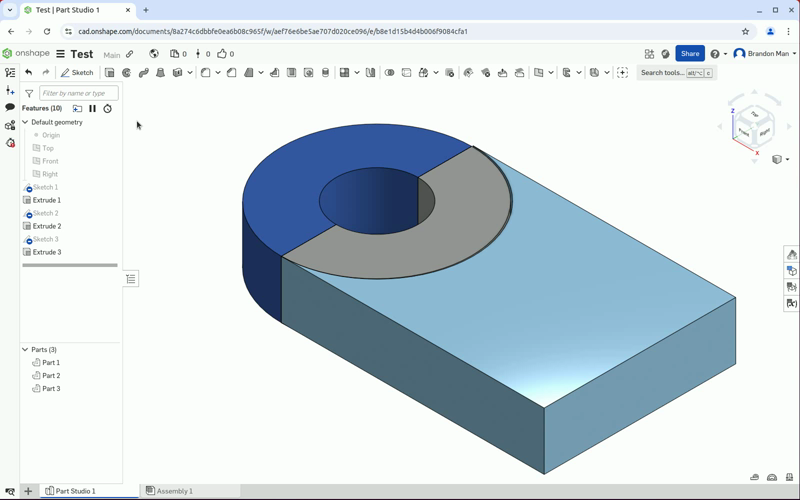
mouse_move(73, 189)
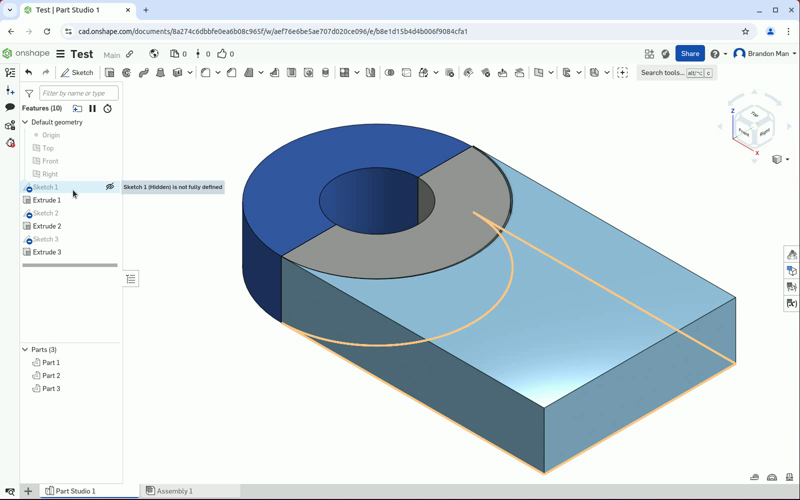
click(73, 189)